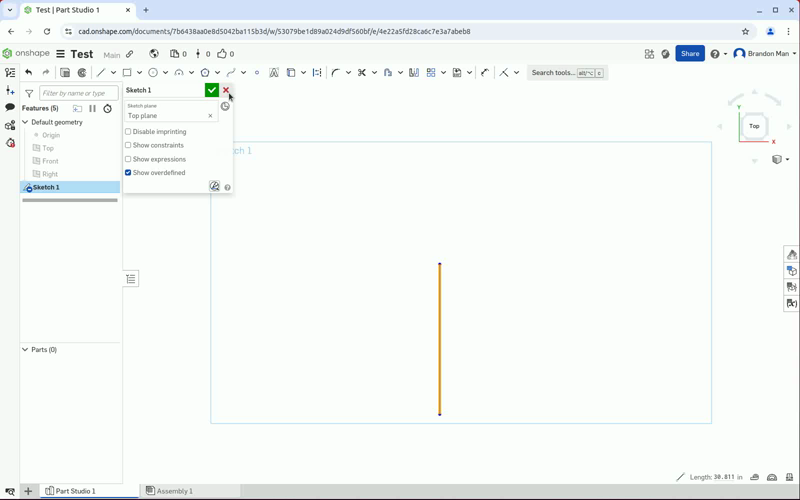
key(shift+h)
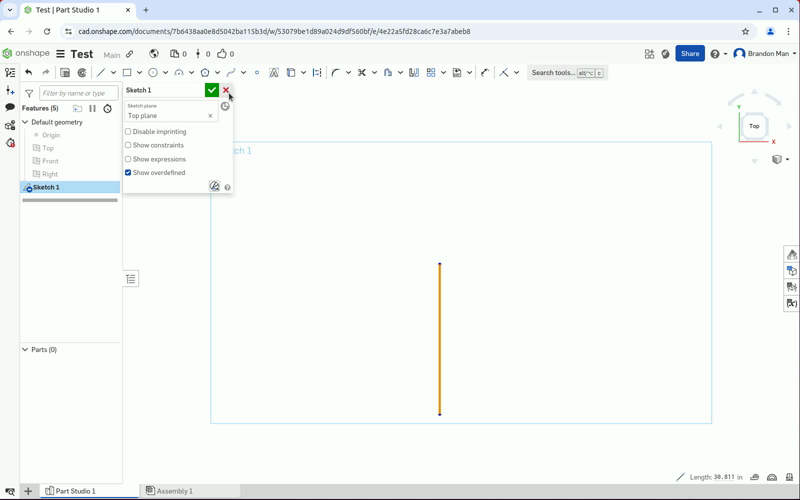
key(shift+s)
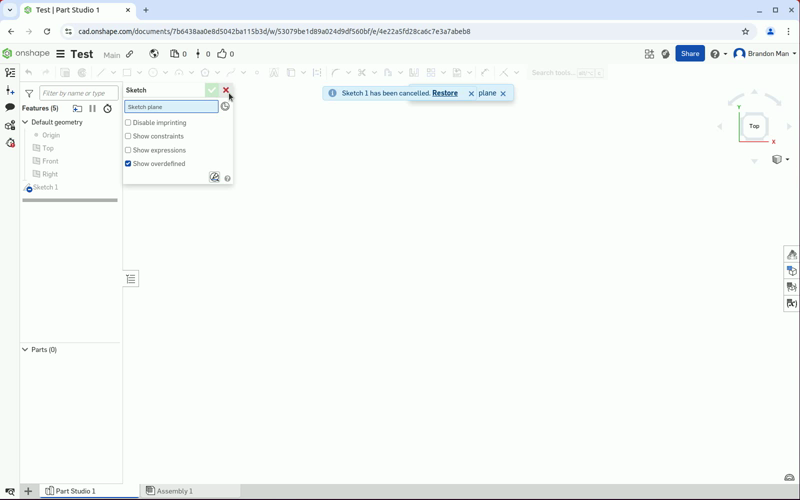
mouse_move(73, 150)
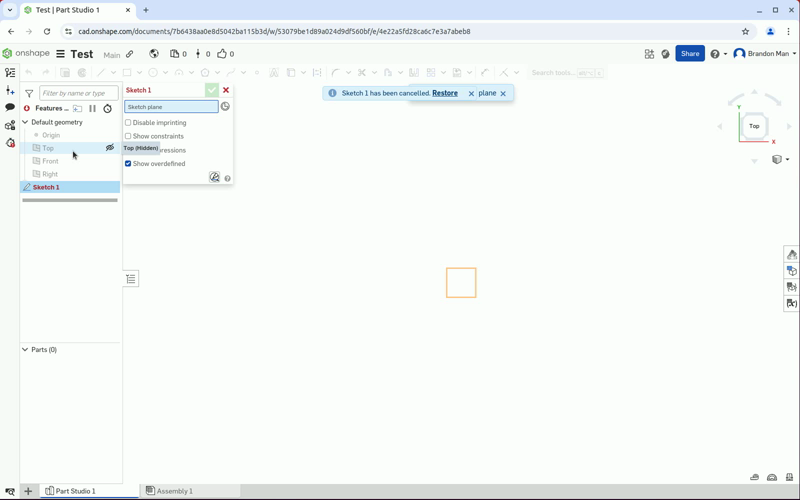
click(73, 150)
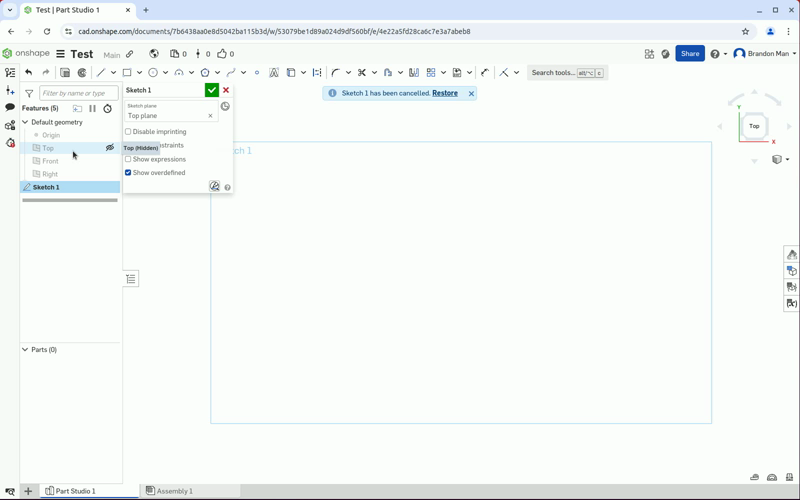
mouse_move(73, 352)
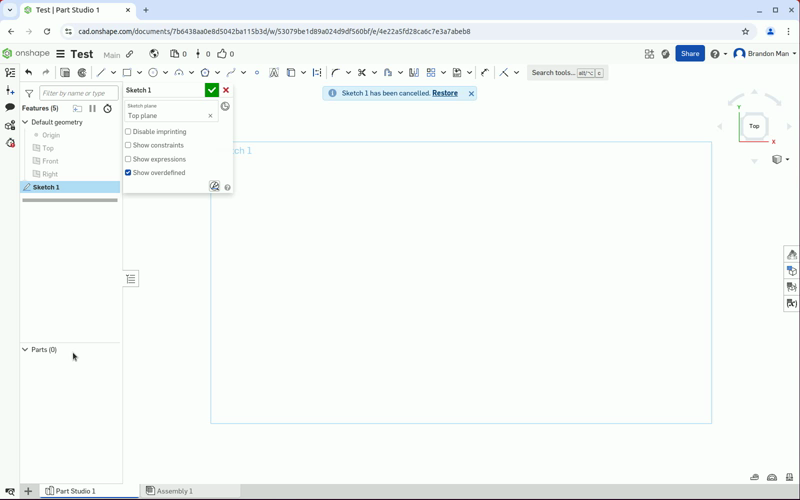
key(y)
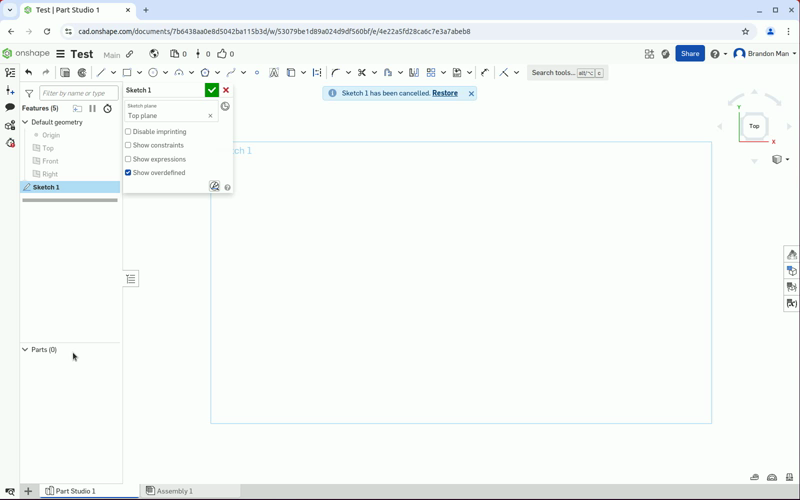
key(l)
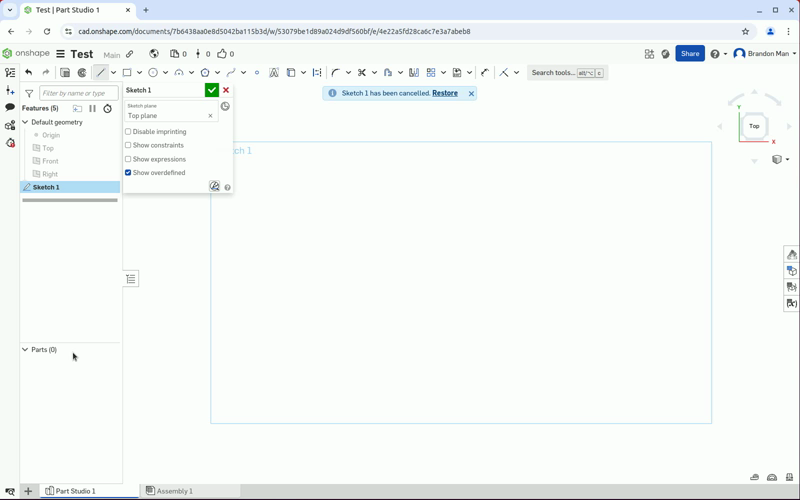
key_down(shift)
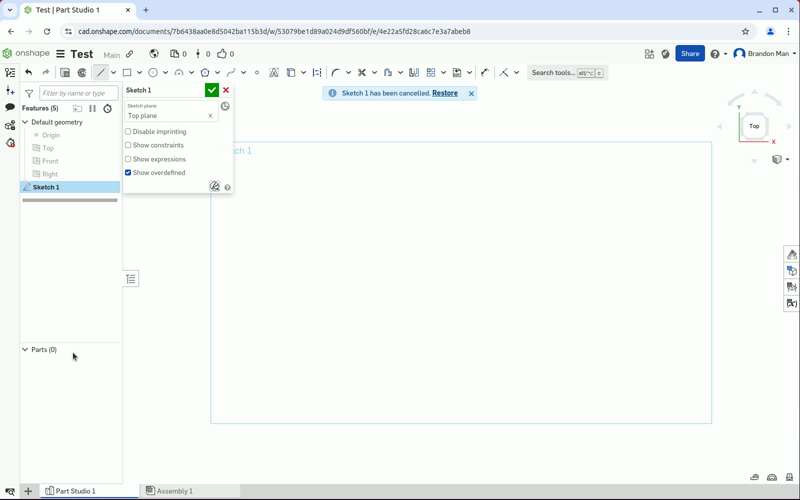
mouse_move(403, 391)
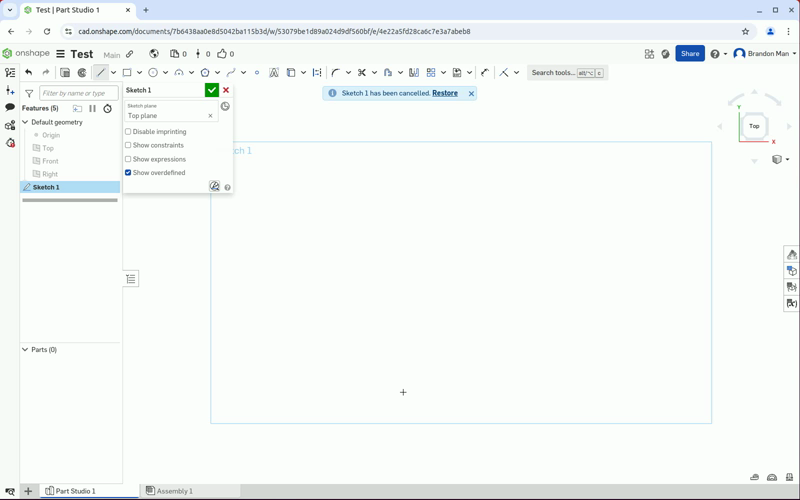
click(403, 391)
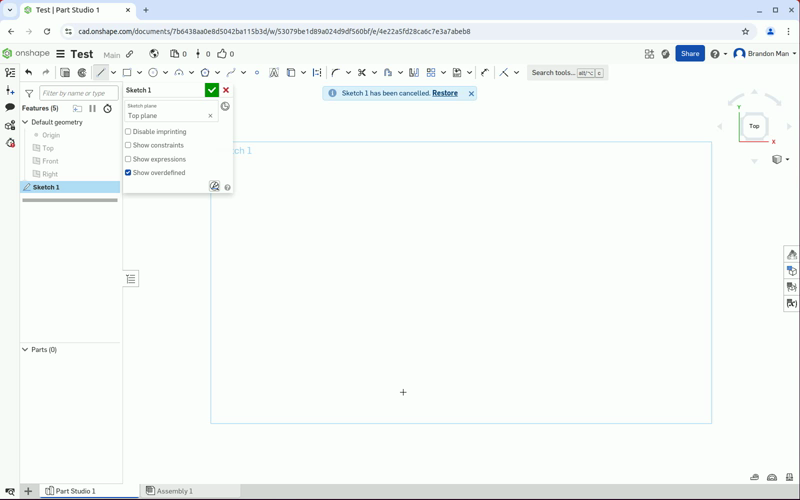
key_up(shift)
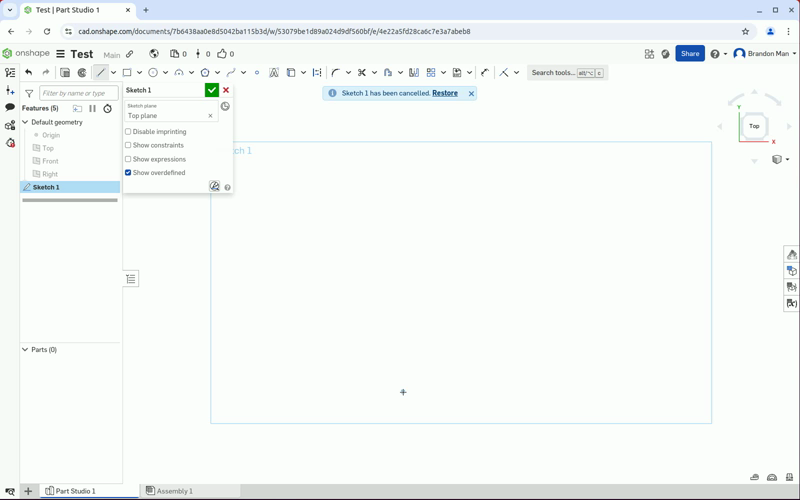
key_down(shift)
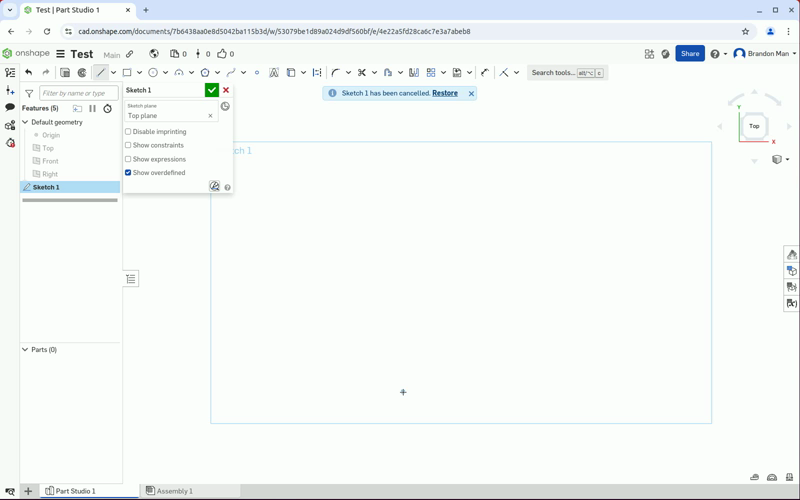
mouse_move(518, 391)
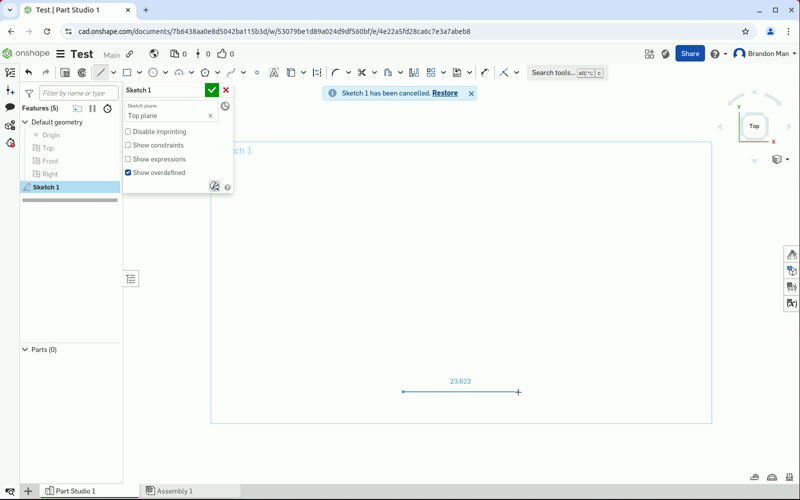
click(518, 391)
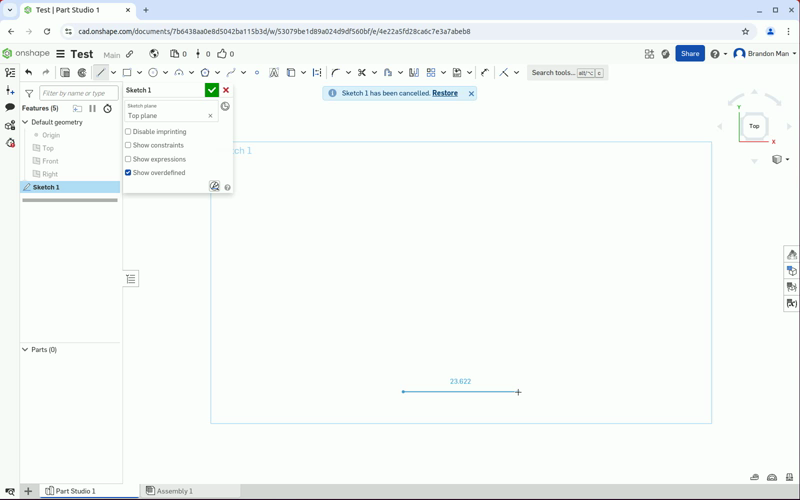
key_up(shift)
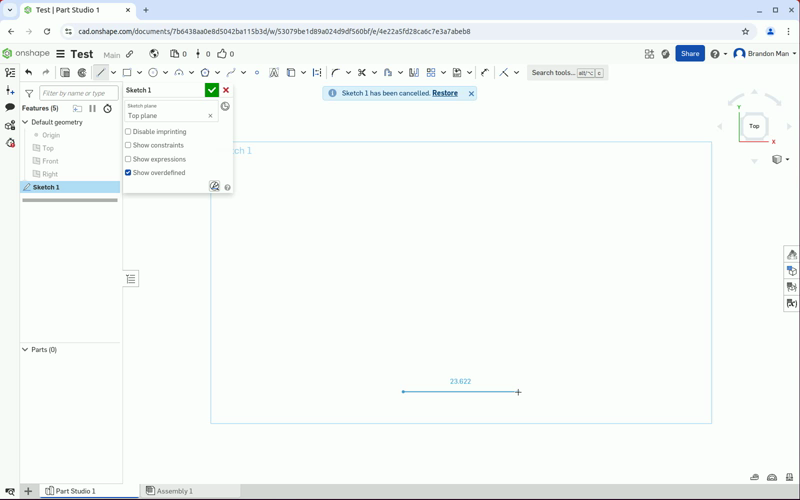
key_down(shift)
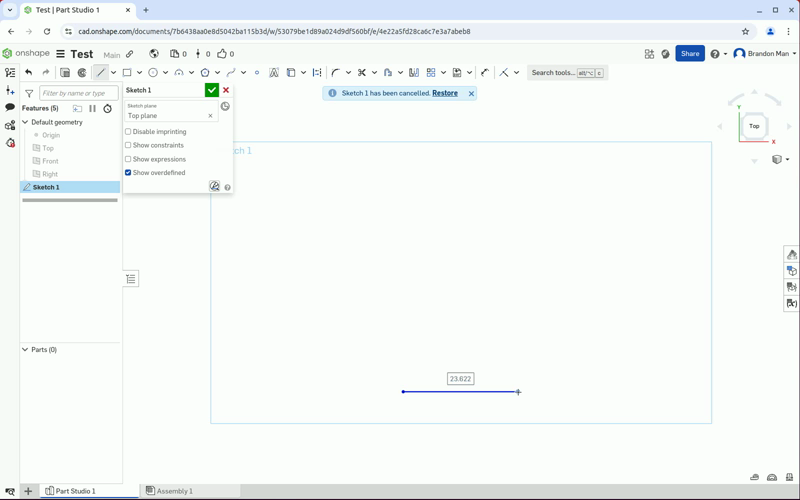
mouse_move(518, 174)
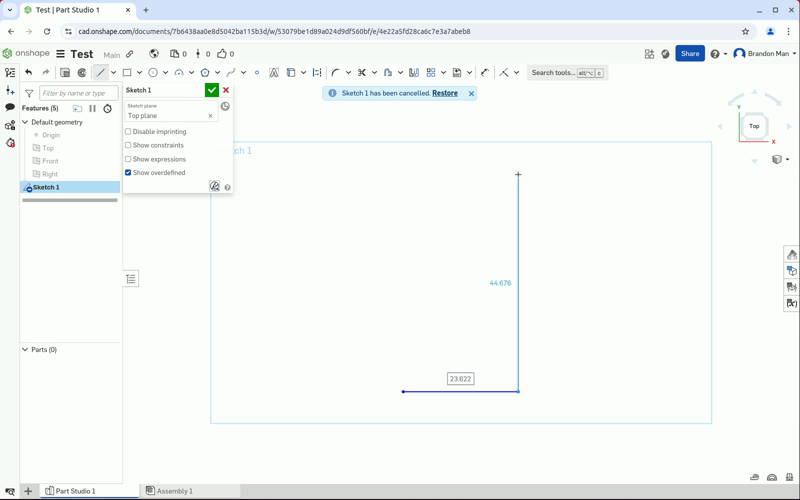
click(518, 174)
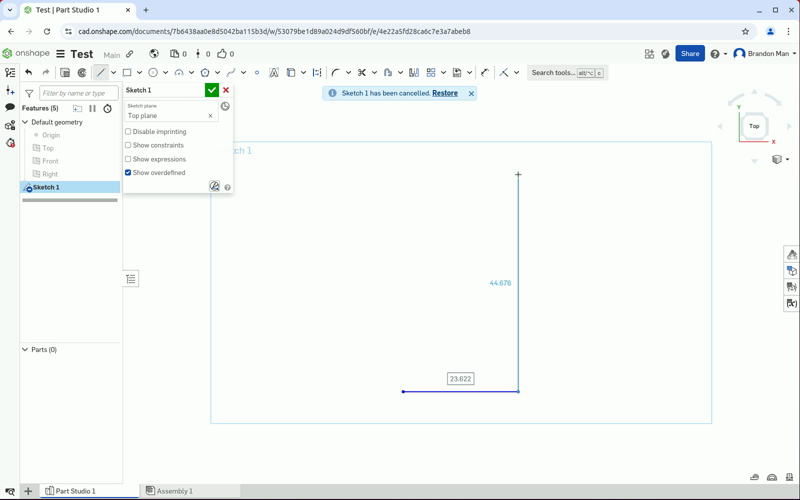
key_up(shift)
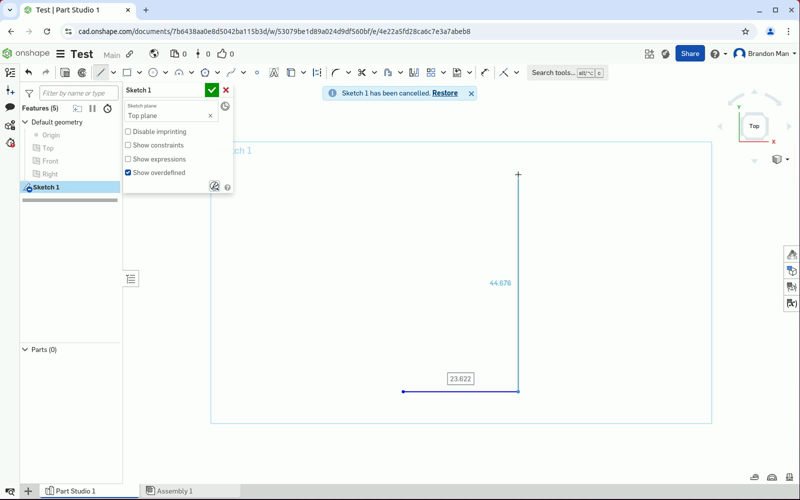
key_down(shift)
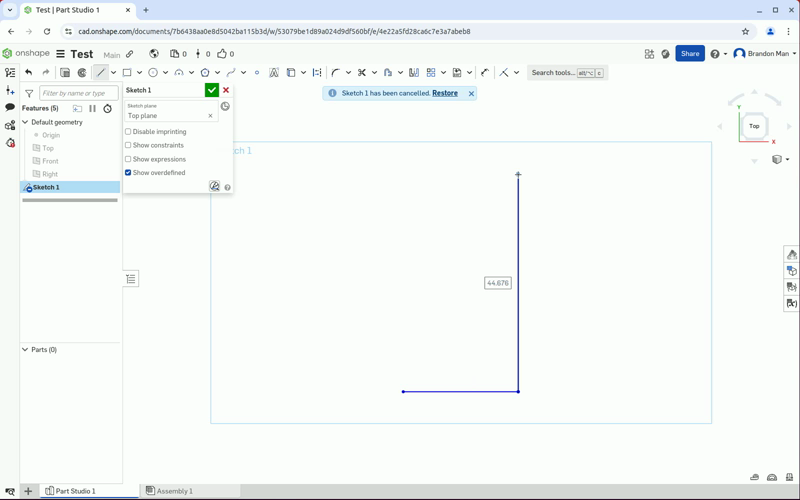
mouse_move(403, 174)
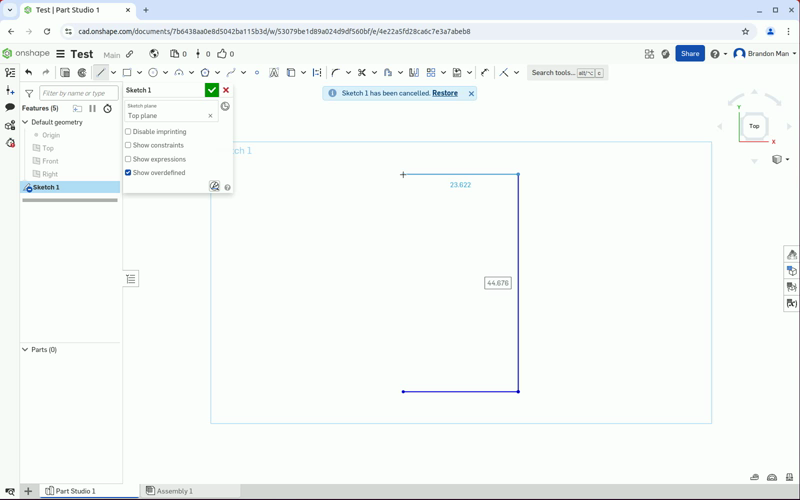
click(403, 174)
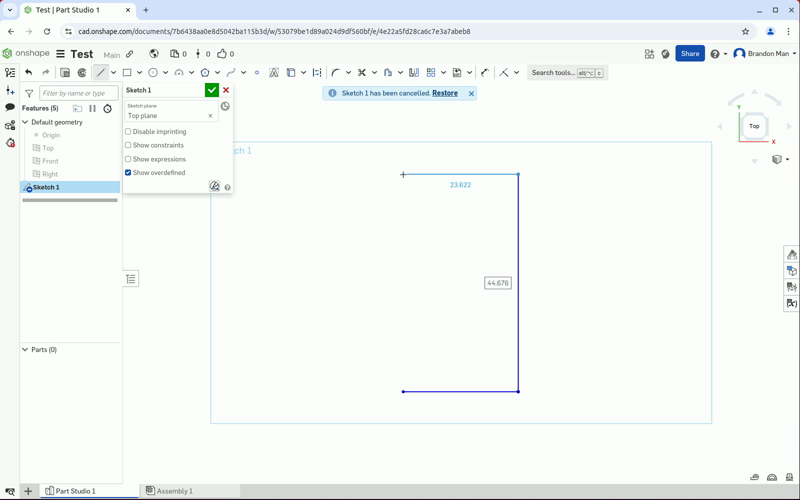
key_up(shift)
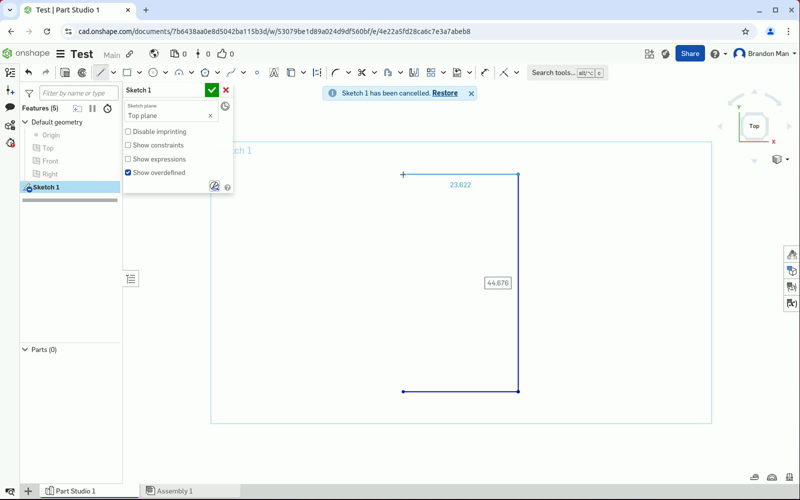
key_down(shift)
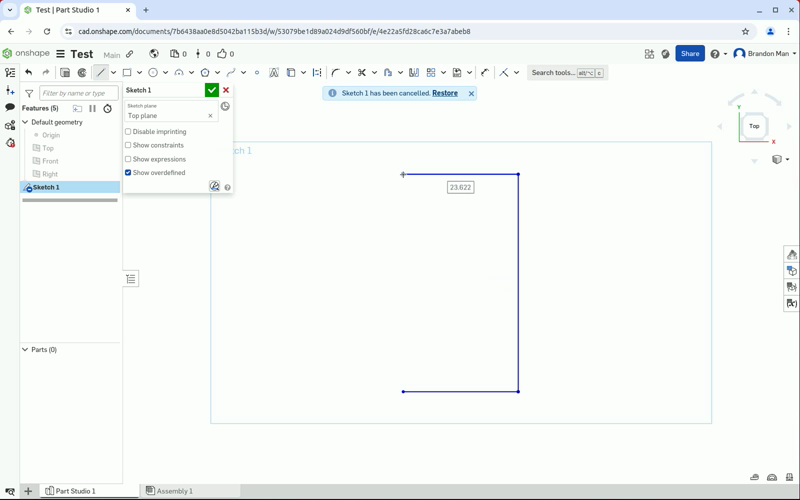
mouse_move(403, 391)
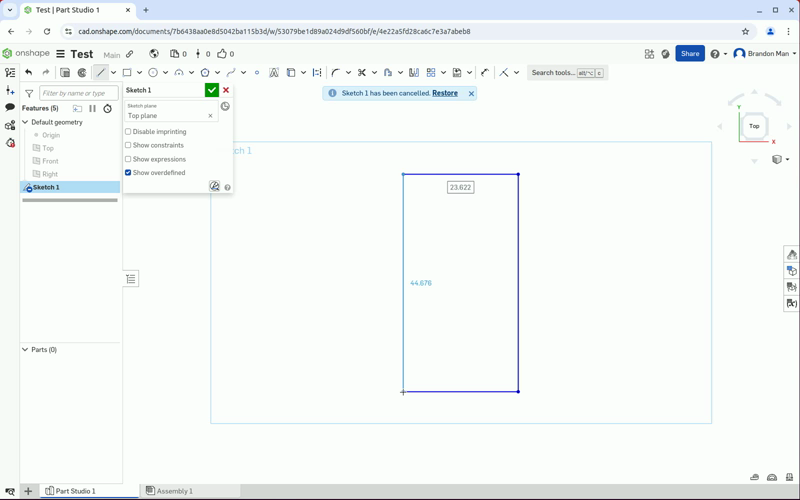
key_up(shift)
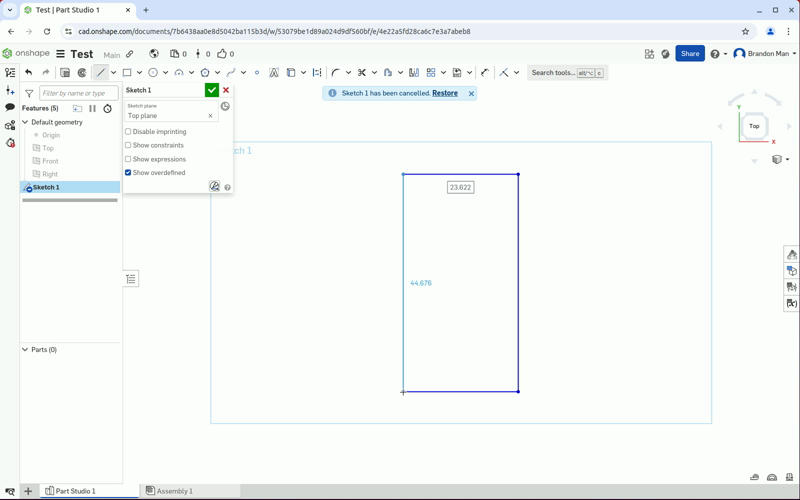
click(403, 391)
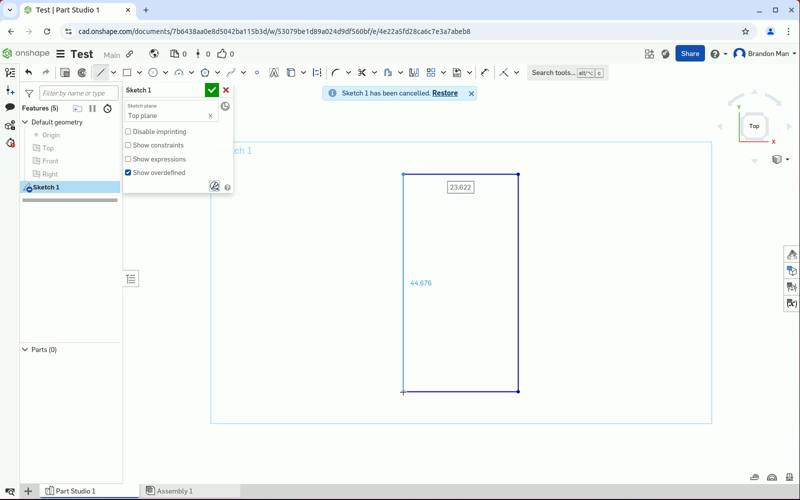
key(esc)
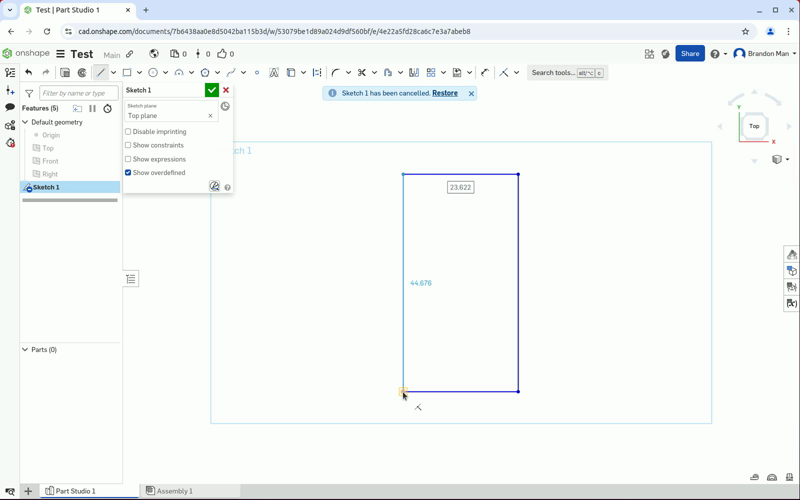
mouse_move(424, 219)
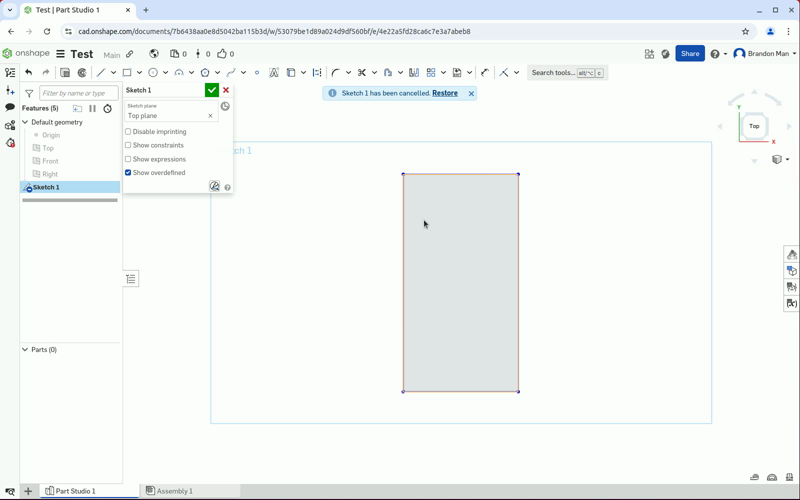
click(424, 219)
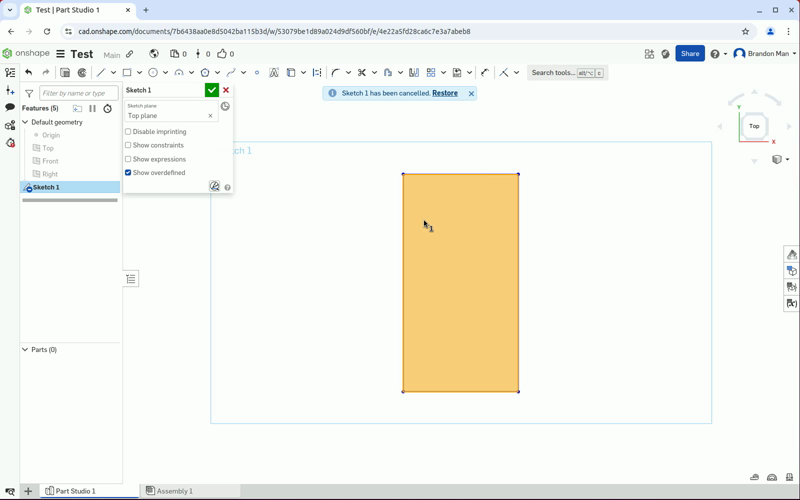
mouse_move(73, 352)
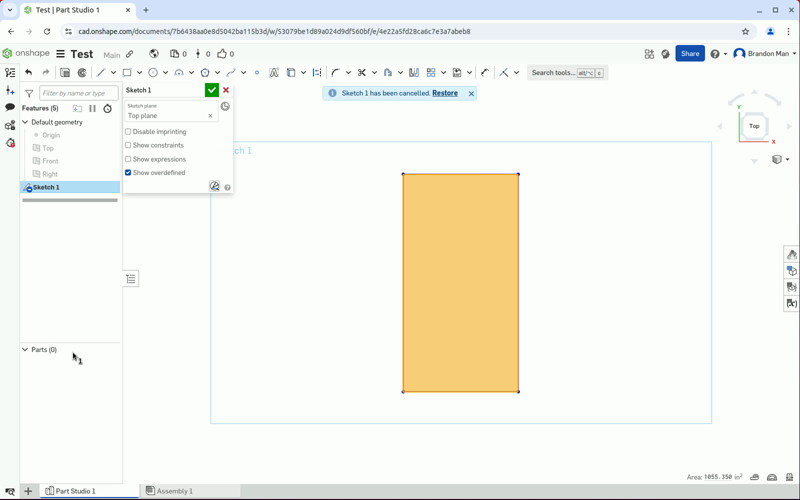
key(shift+y)
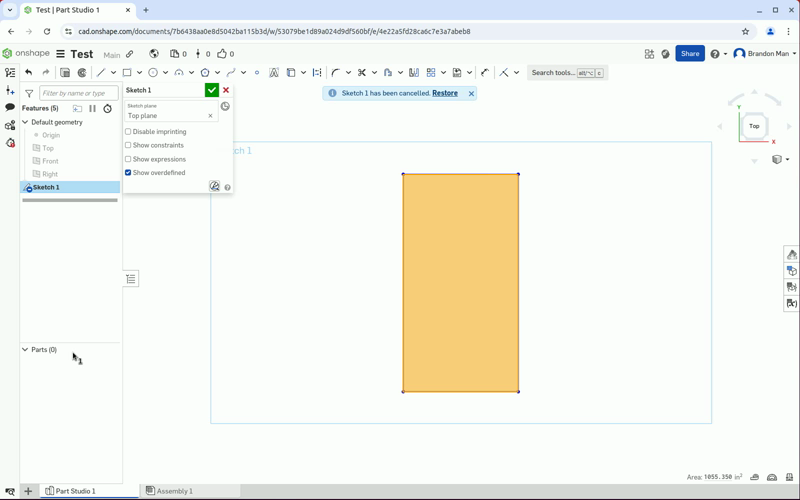
key(shift+e)
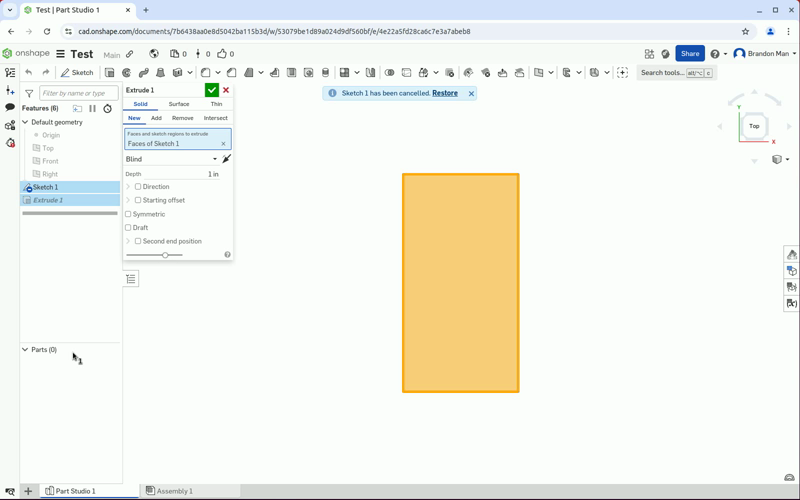
mouse_move(143, 106)
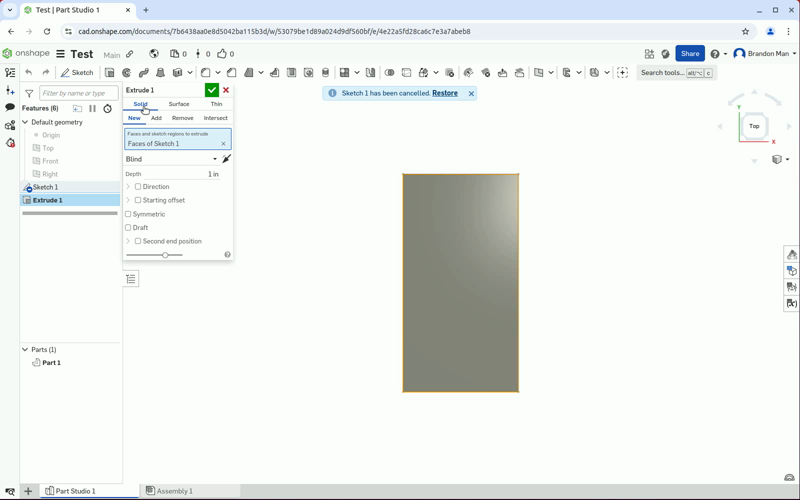
click(143, 106)
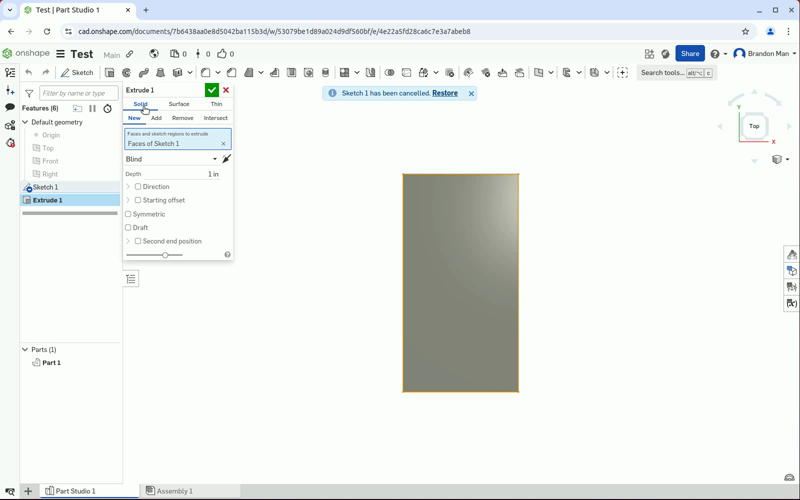
mouse_move(137, 120)
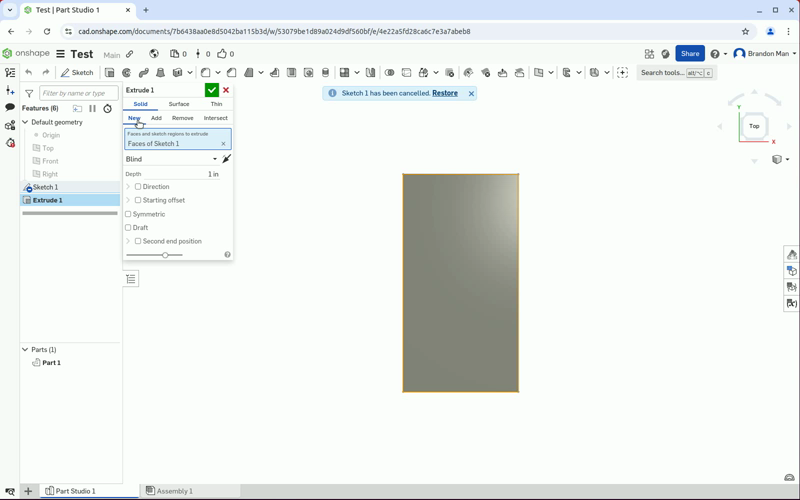
click(137, 120)
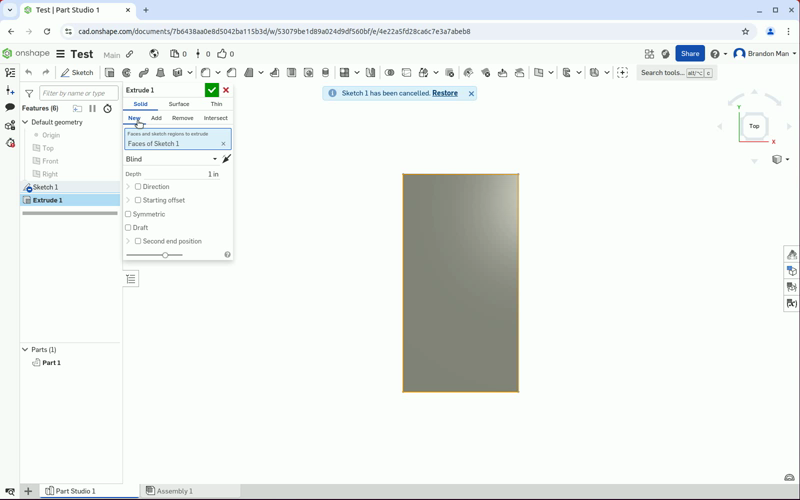
key(tab, 4)
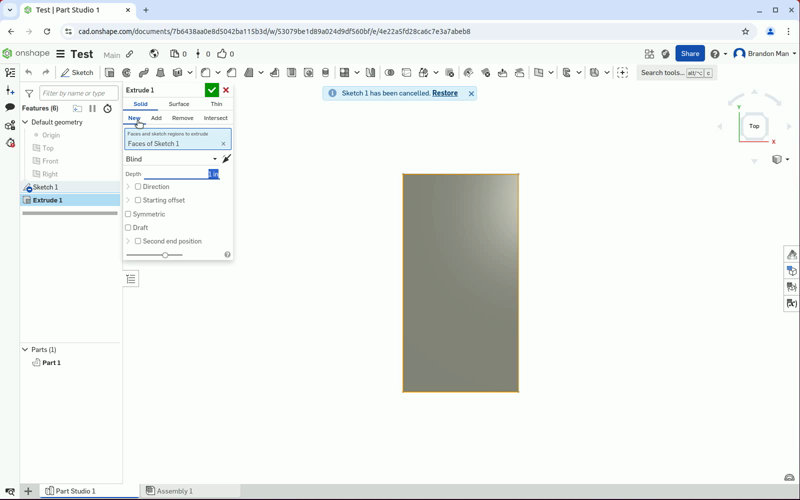
text(20.46)
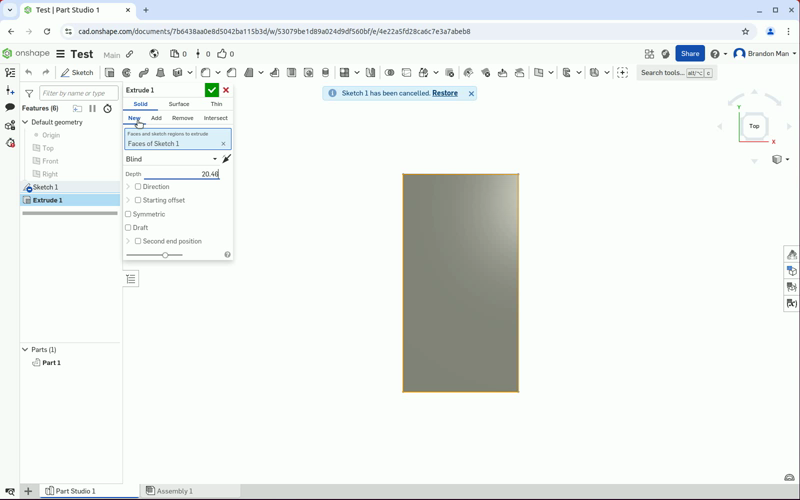
key(enter)
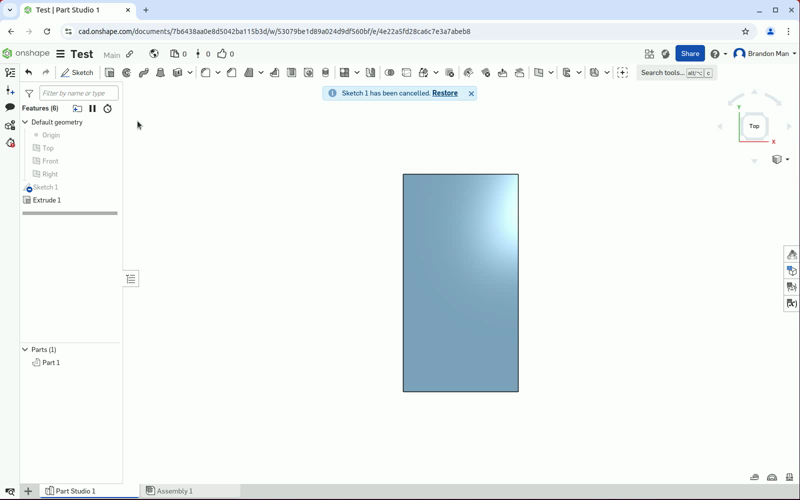
key(shift+h)
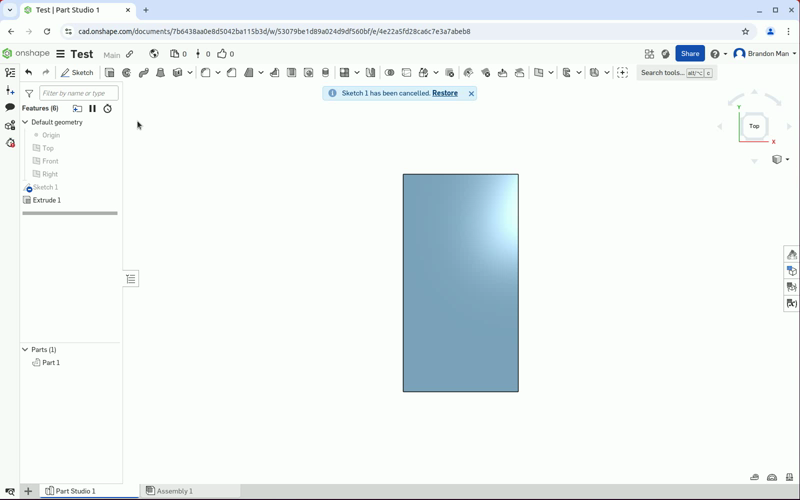
key(shift+h)
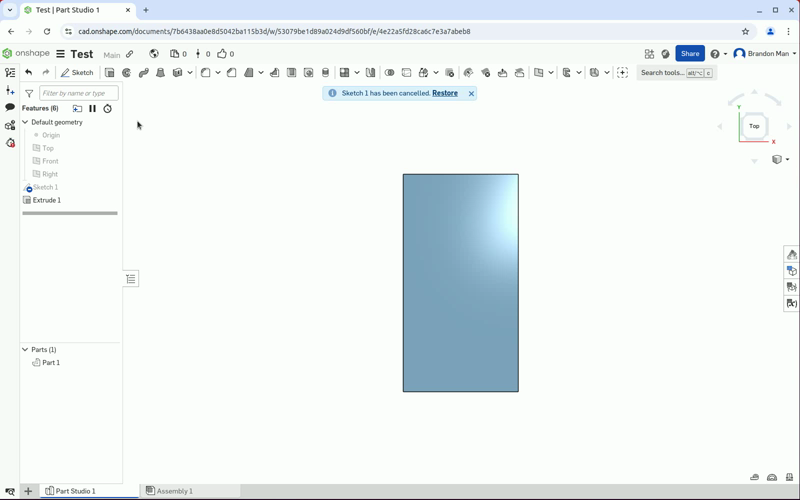
mouse_move(73, 189)
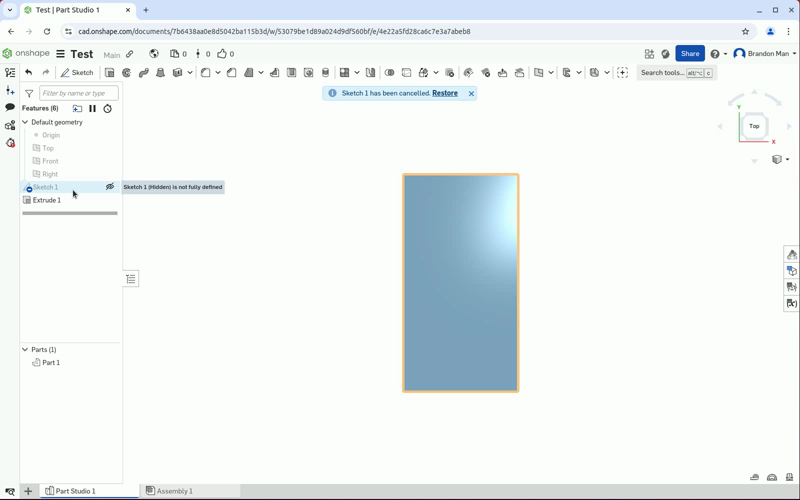
click(73, 189)
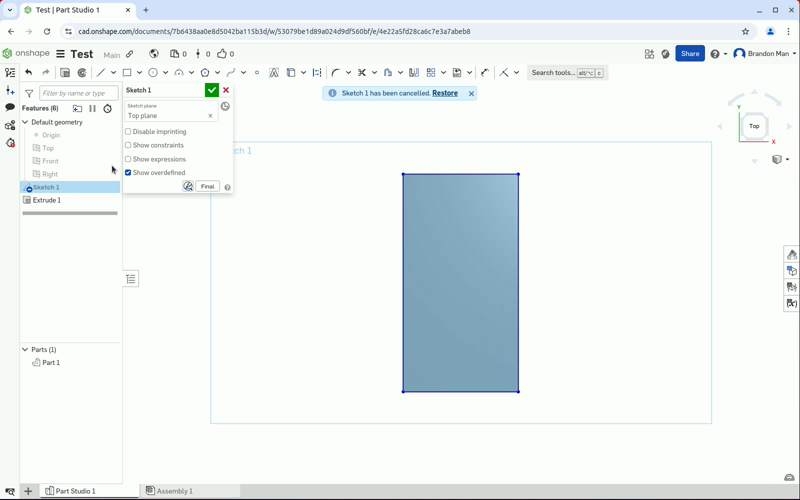
mouse_move(229, 92)
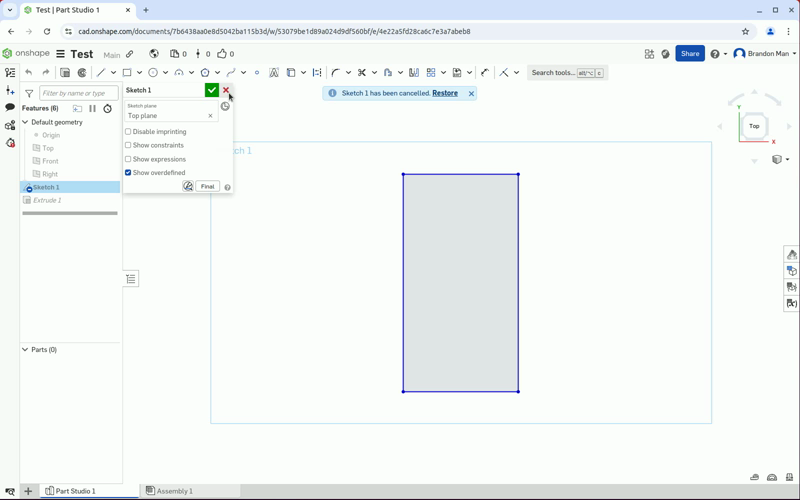
click(229, 92)
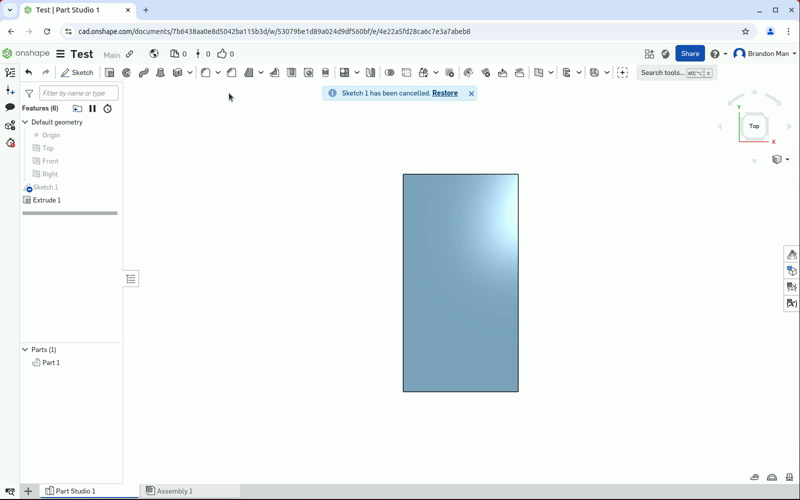
mouse_move(541, 75)
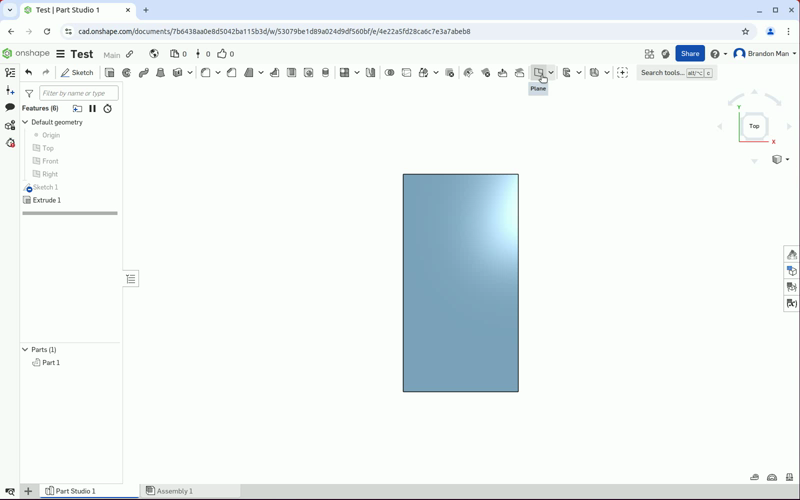
click(541, 75)
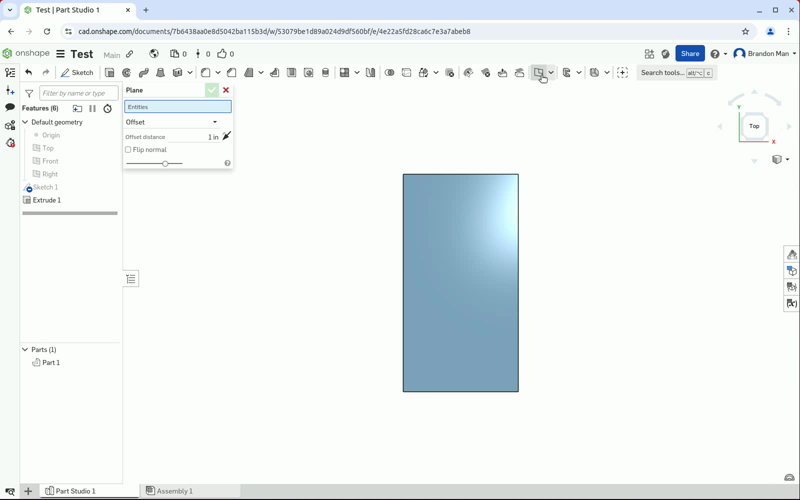
mouse_move(73, 150)
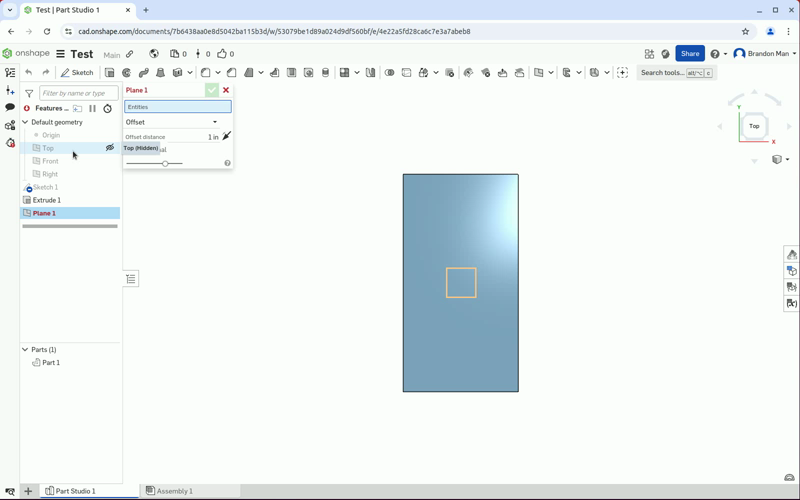
click(73, 150)
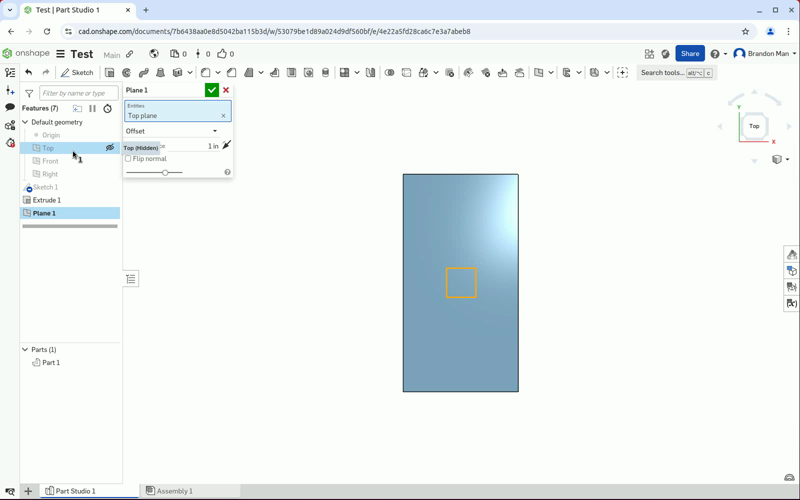
key(tab, 2)
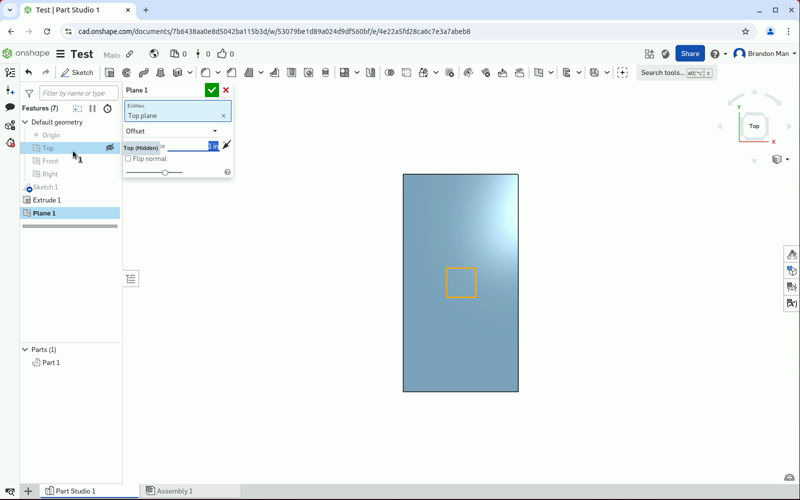
text(20.459)
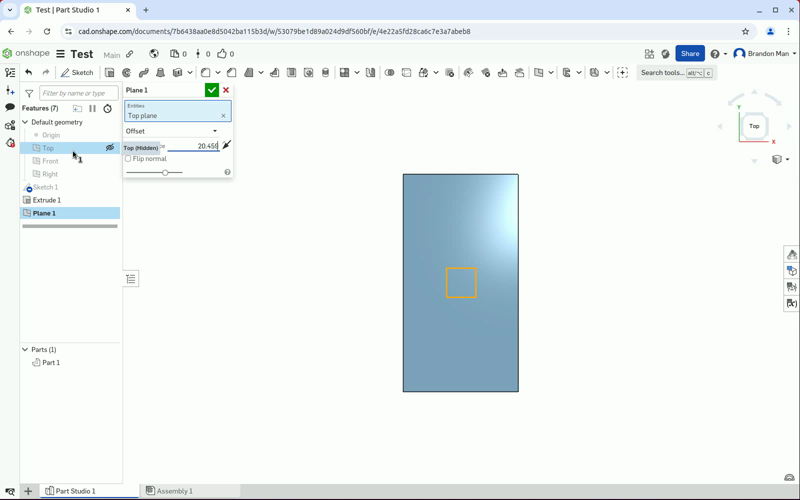
key(enter, 2)
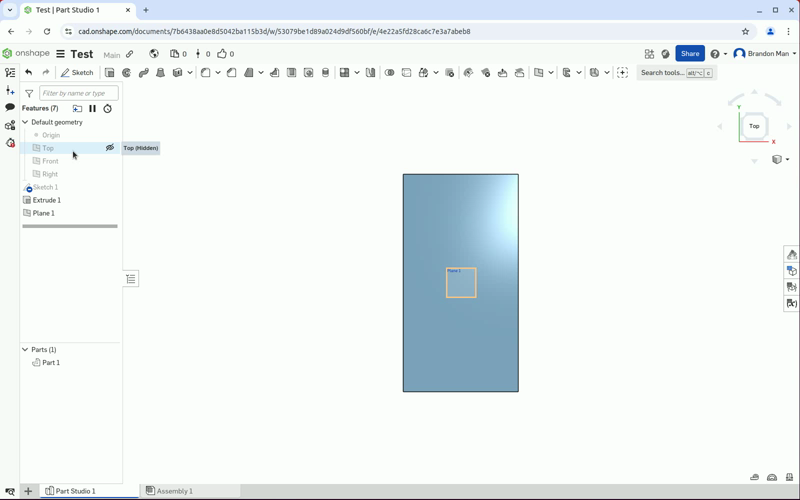
key(shift+s)
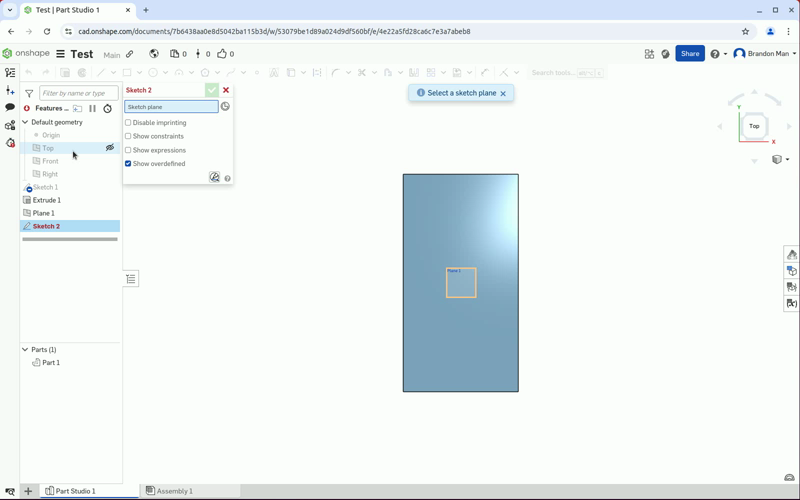
mouse_move(73, 215)
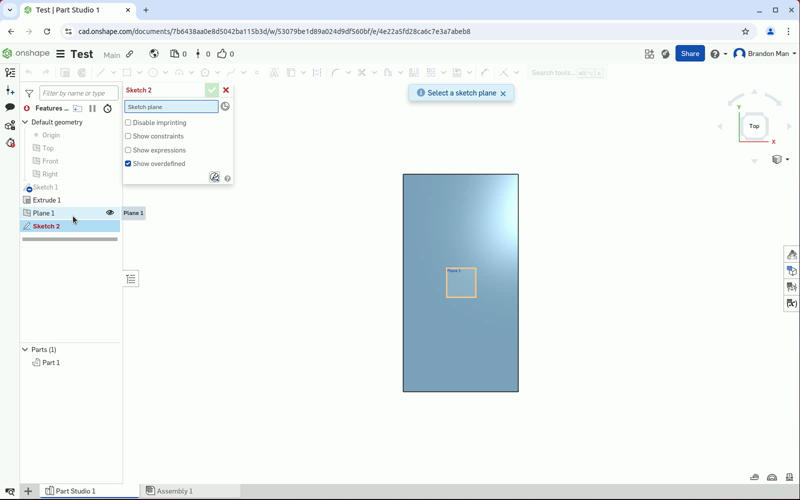
click(73, 215)
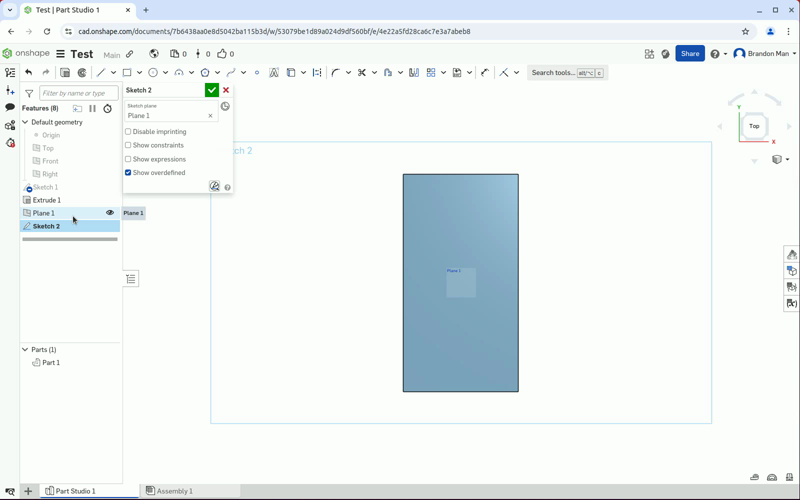
mouse_move(73, 352)
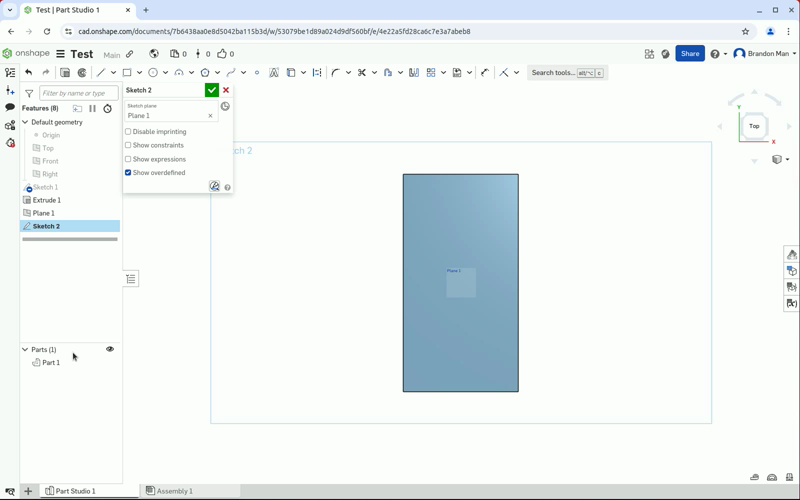
key(y)
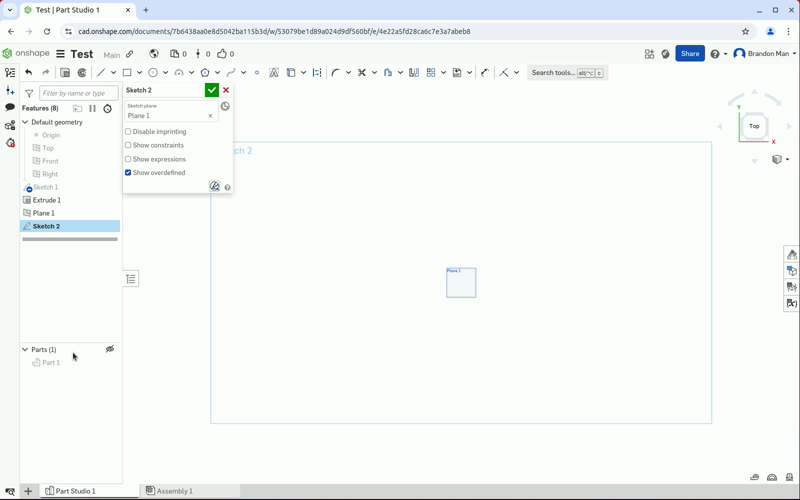
key(l)
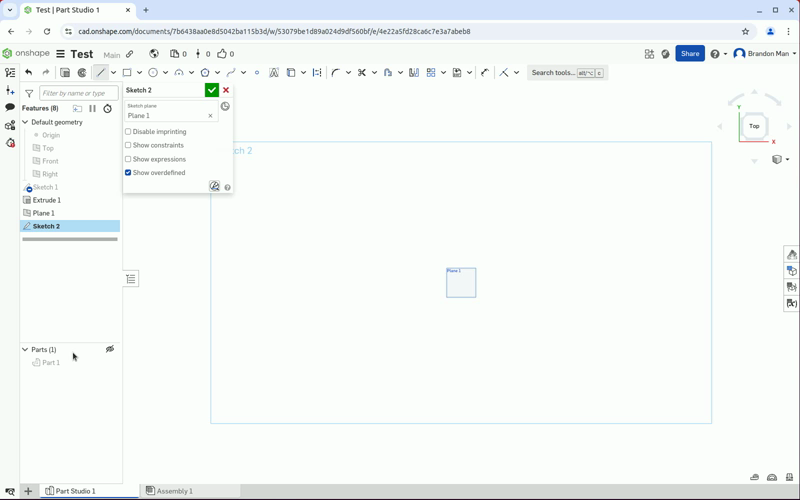
key_down(shift)
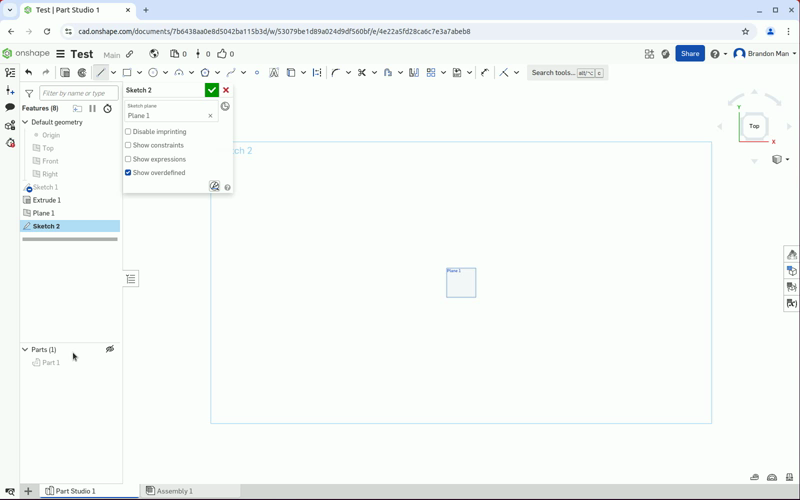
mouse_move(403, 391)
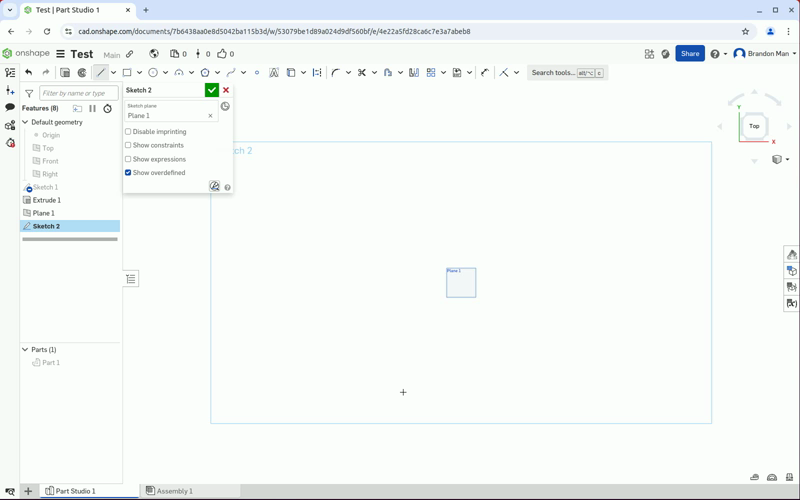
click(403, 391)
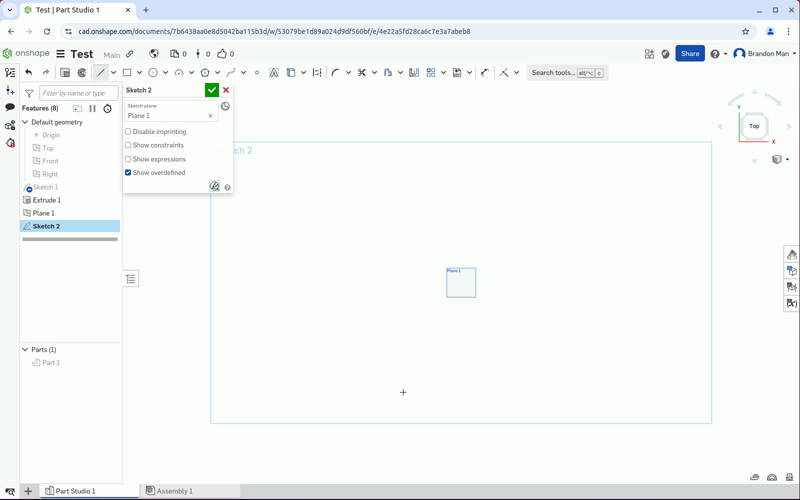
key_up(shift)
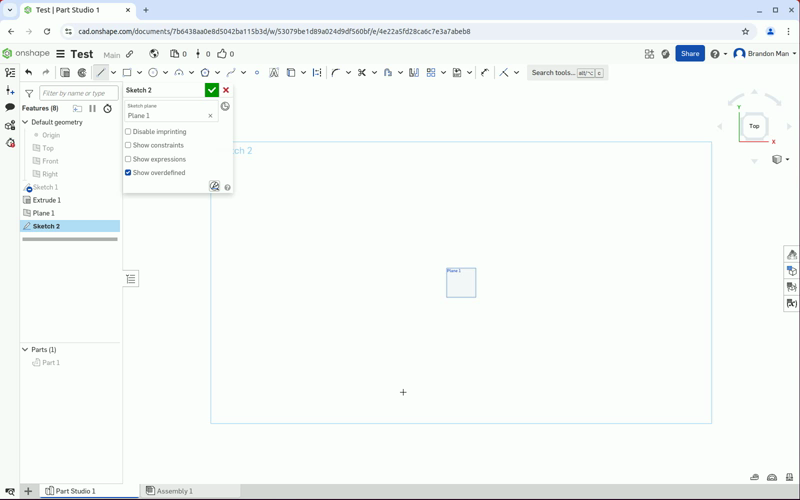
key_down(shift)
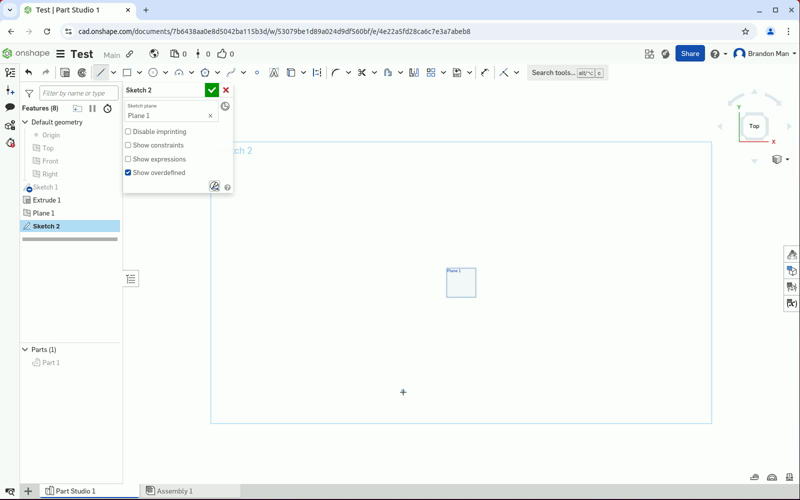
mouse_move(519, 391)
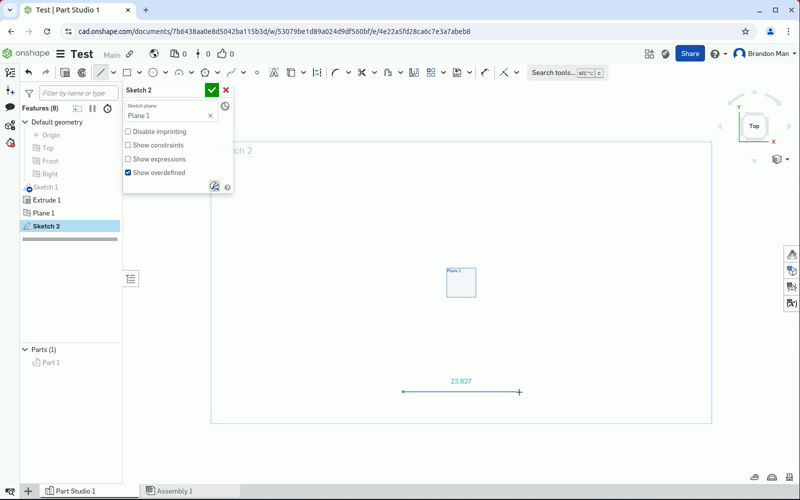
click(519, 391)
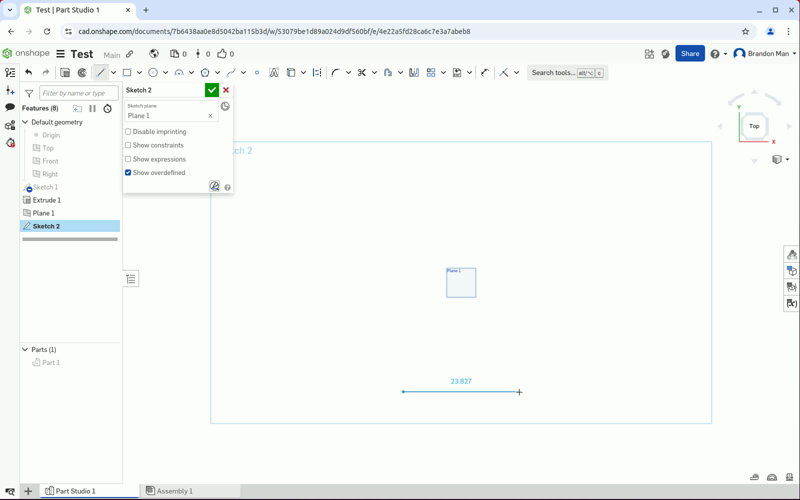
key_up(shift)
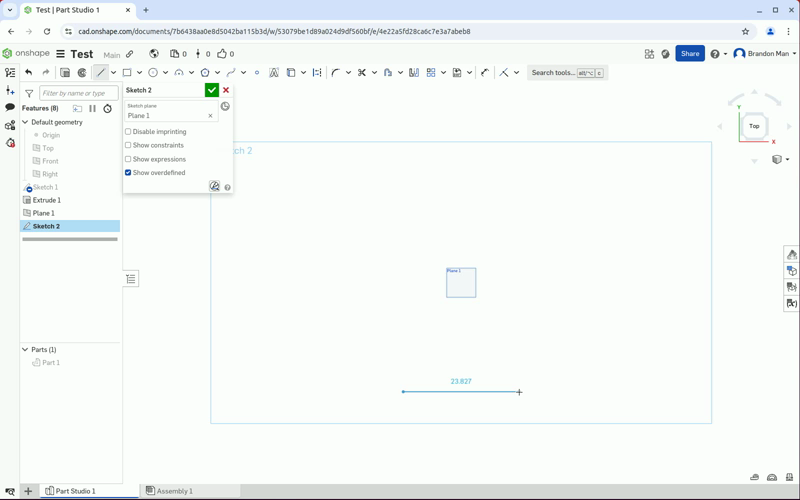
key_down(shift)
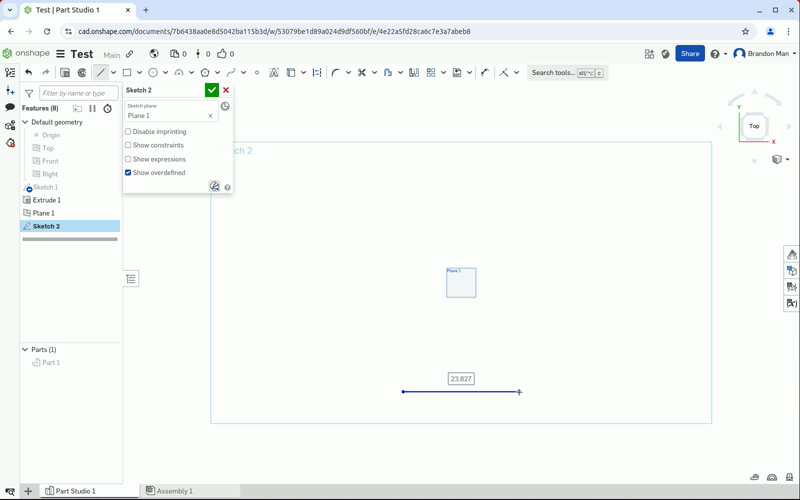
mouse_move(519, 327)
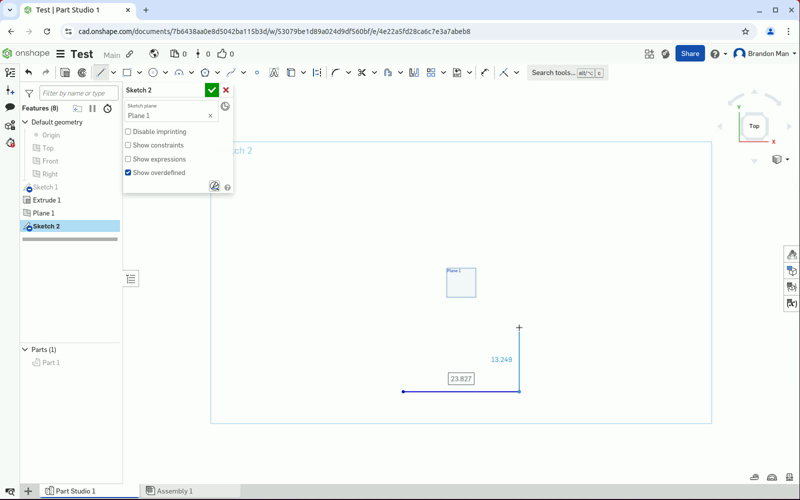
click(519, 327)
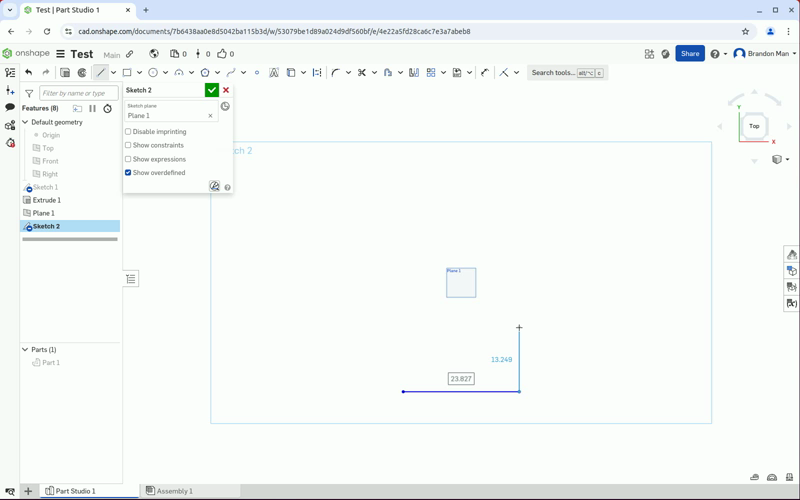
key_up(shift)
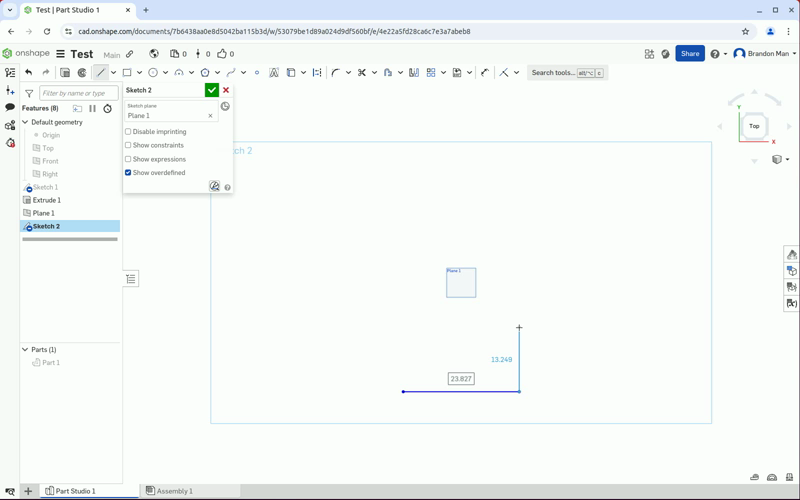
key_down(shift)
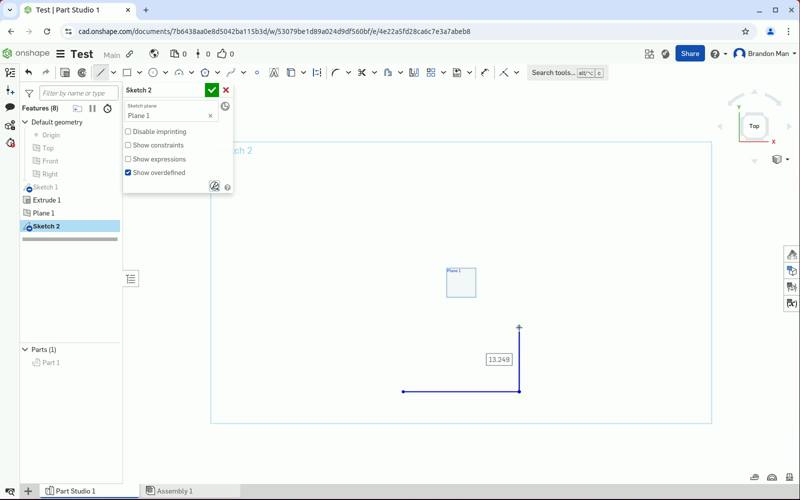
mouse_move(403, 327)
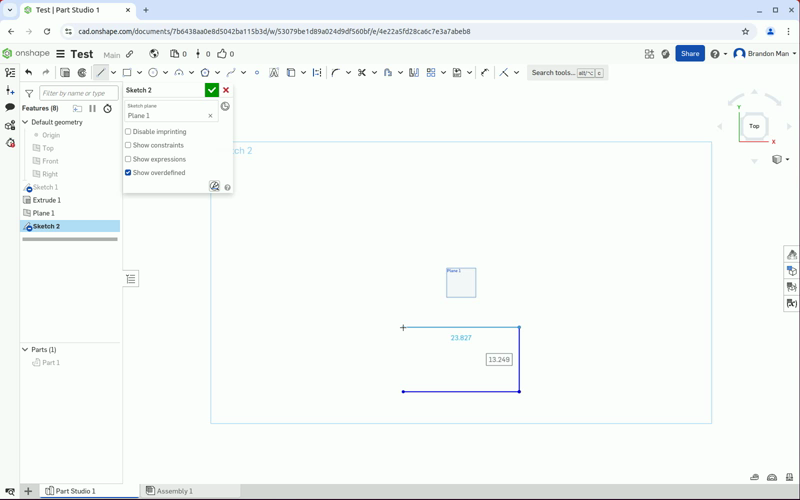
click(403, 327)
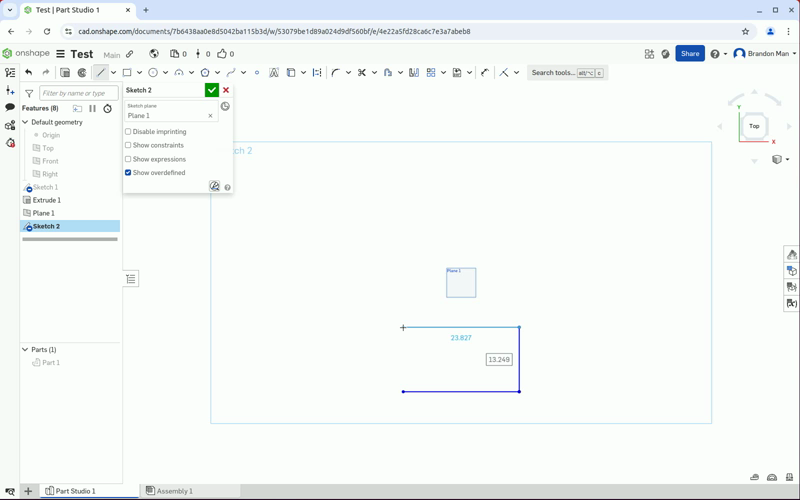
key_up(shift)
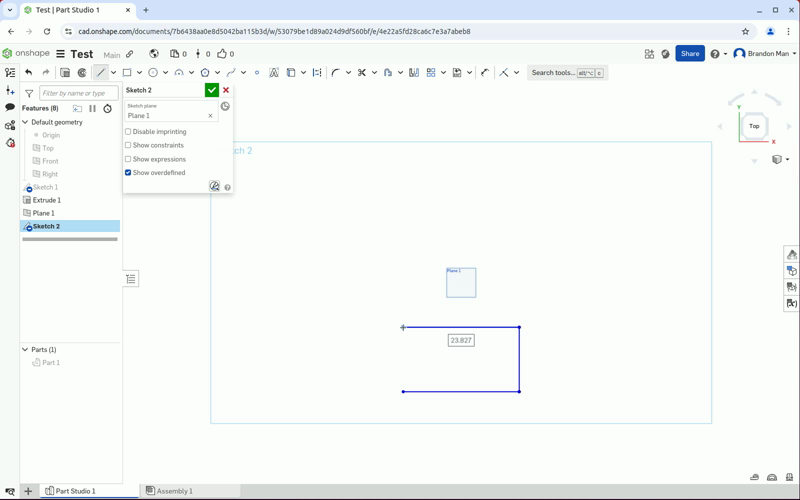
key_down(shift)
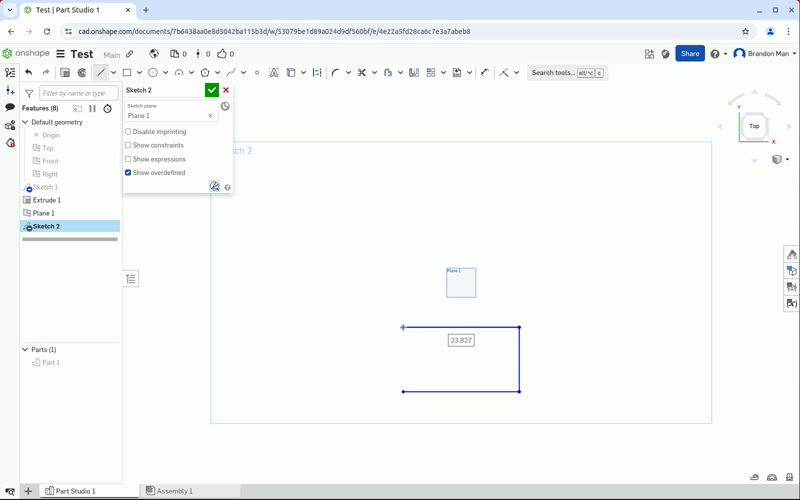
mouse_move(403, 391)
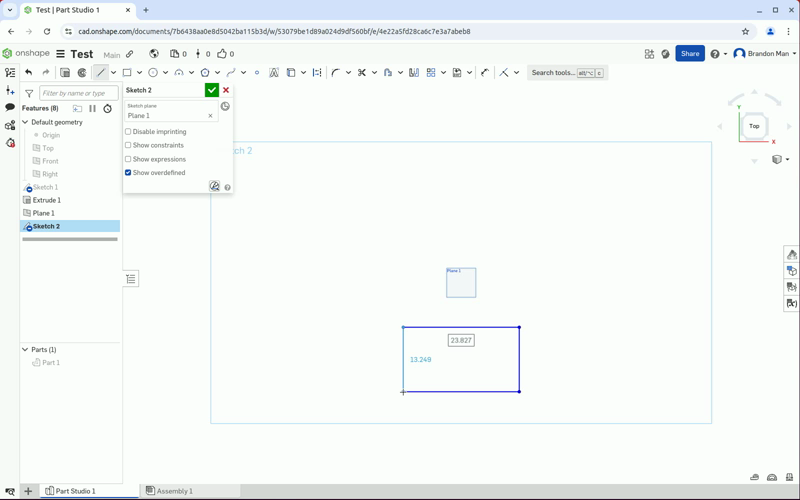
key_up(shift)
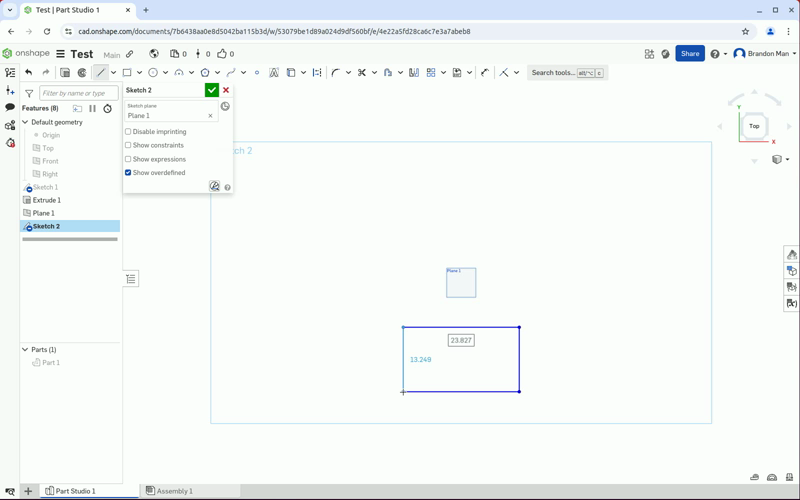
click(403, 391)
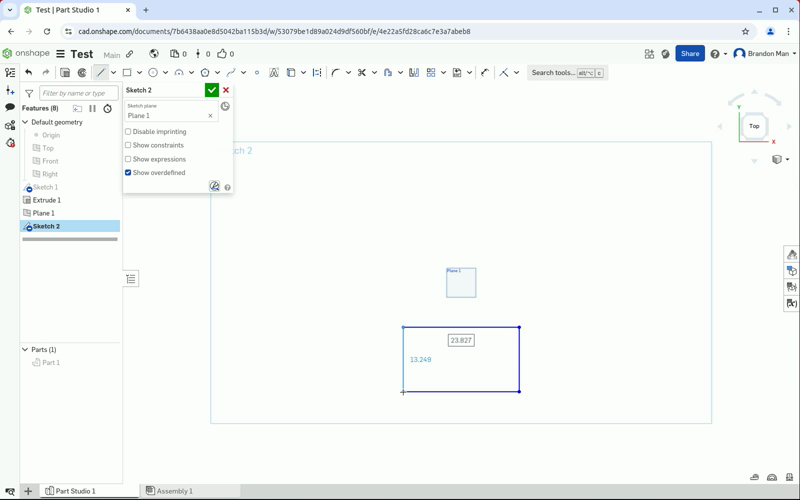
key(esc)
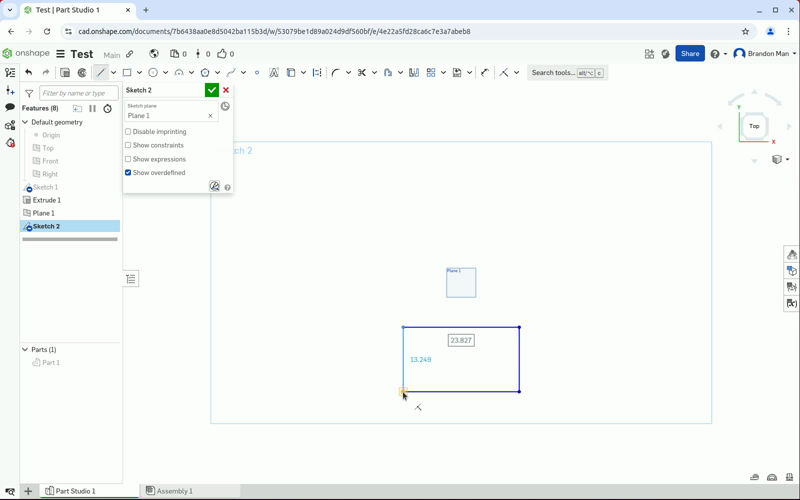
mouse_move(410, 333)
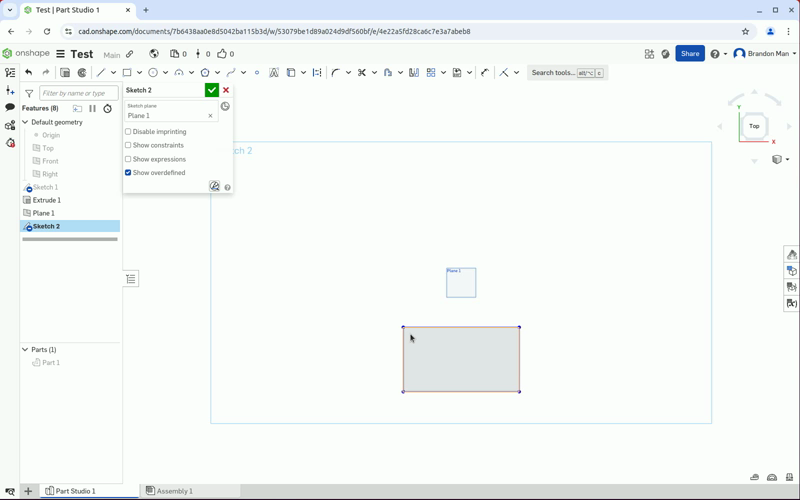
click(410, 333)
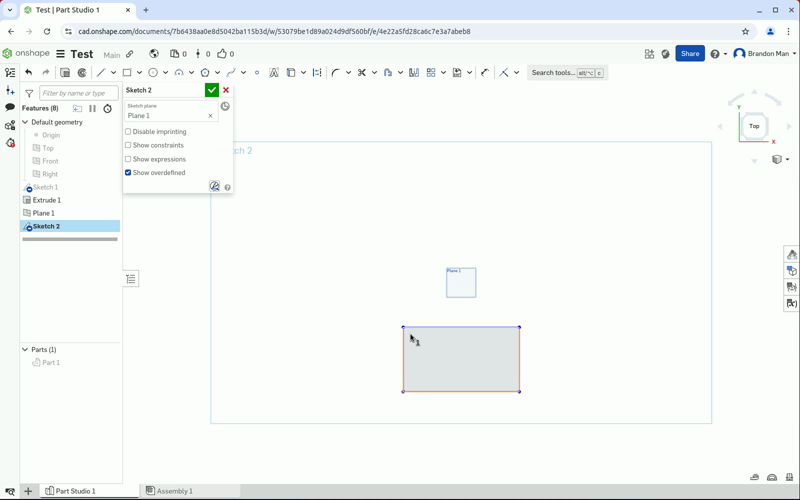
mouse_move(73, 352)
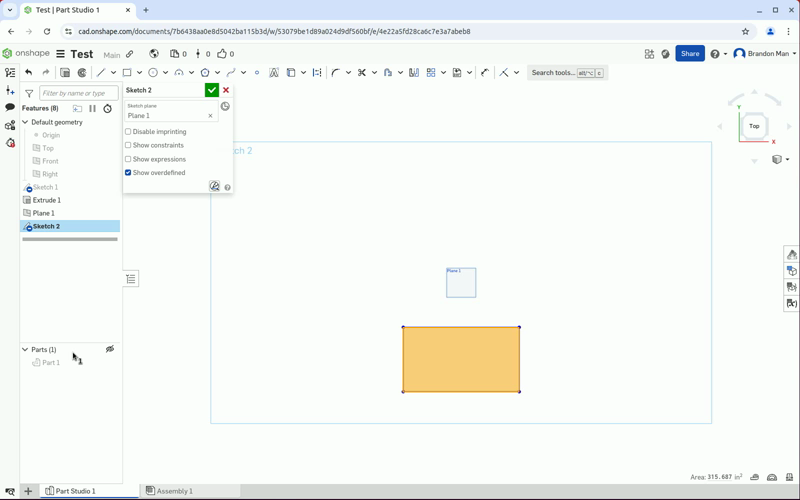
key(shift+y)
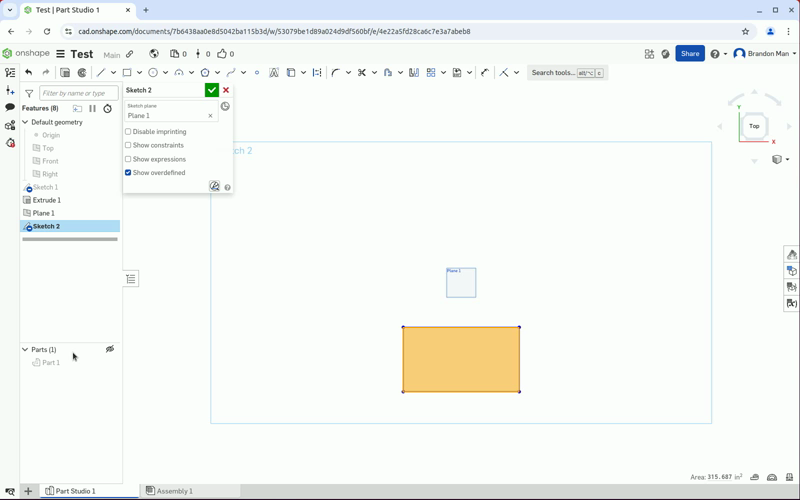
key(shift+e)
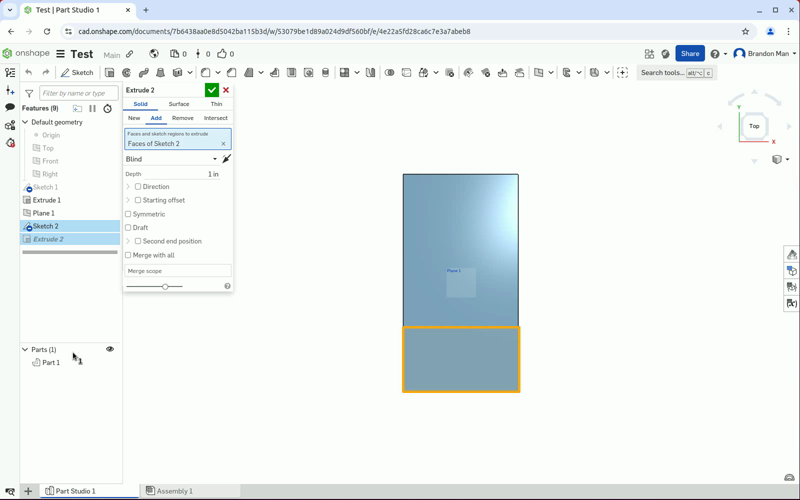
mouse_move(143, 106)
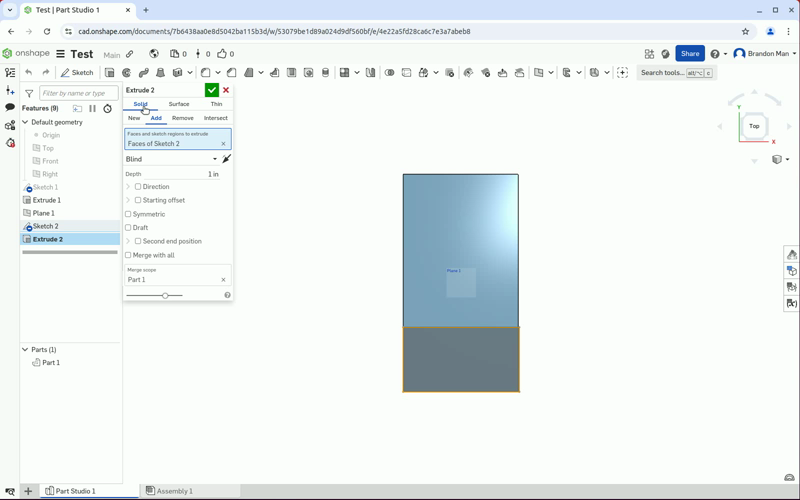
click(143, 106)
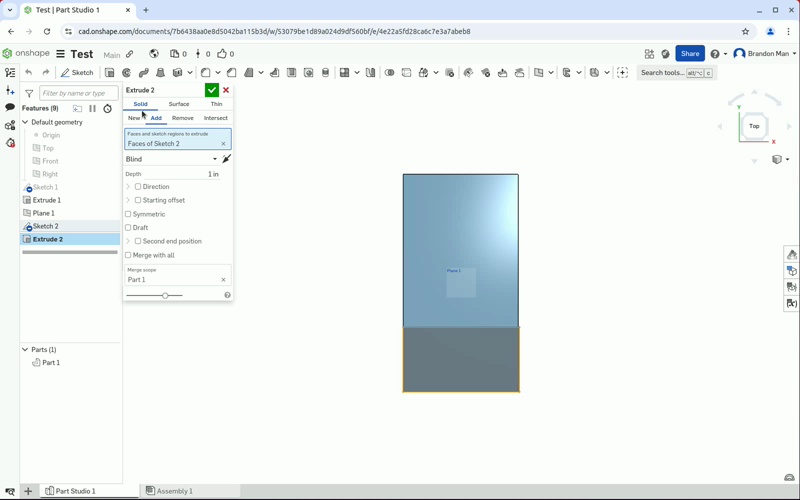
mouse_move(137, 120)
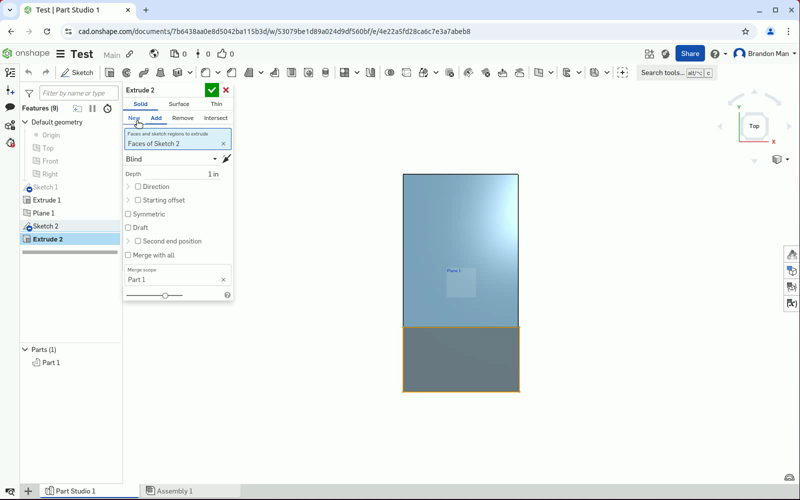
click(137, 120)
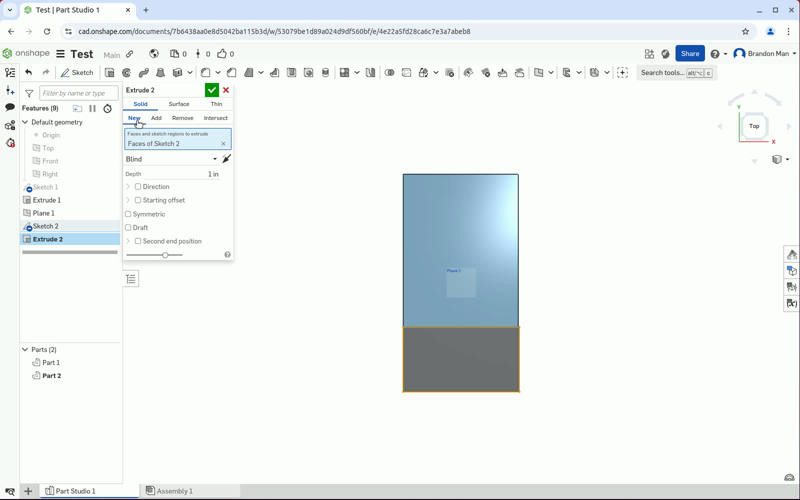
key(tab, 4)
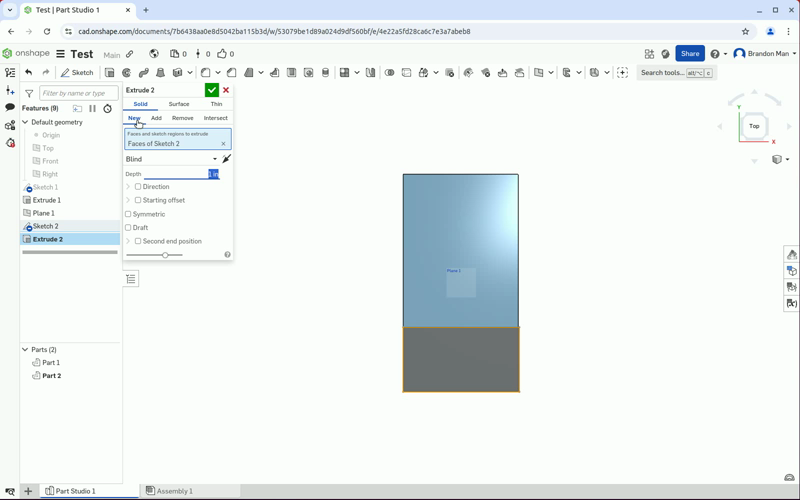
text(0.481)
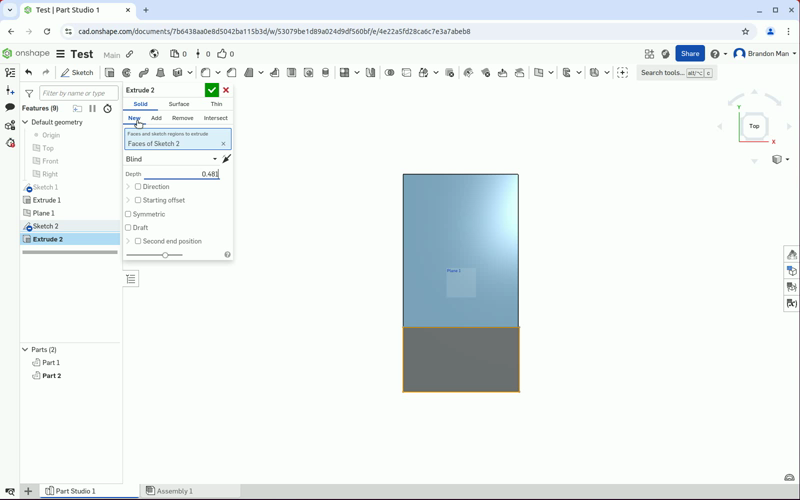
key(enter)
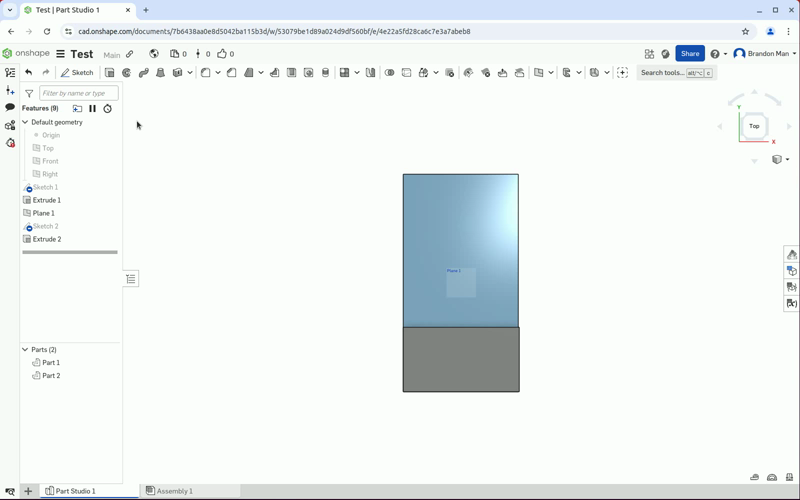
key(shift+h)
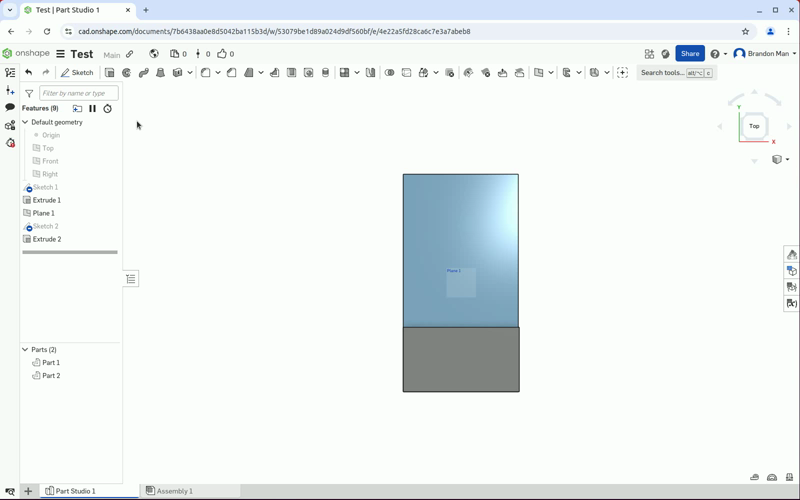
key(shift+h)
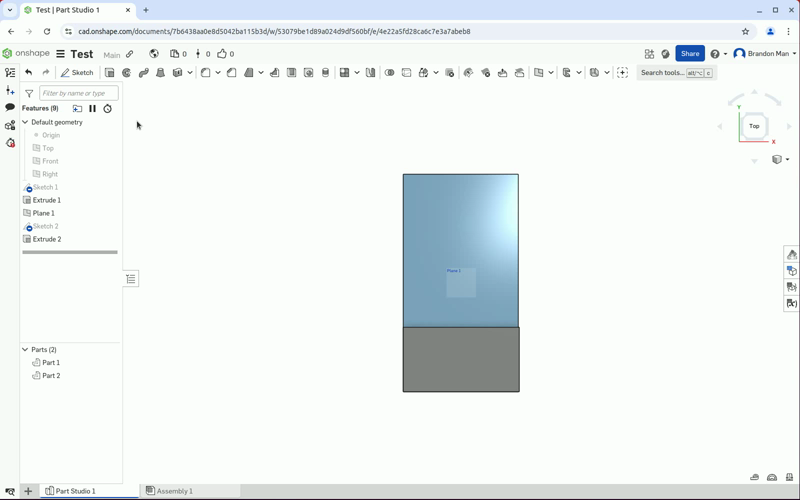
mouse_move(73, 189)
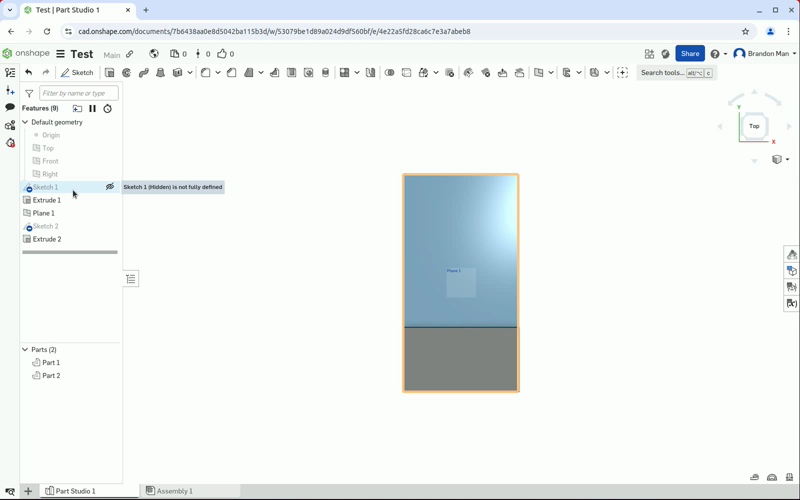
click(73, 189)
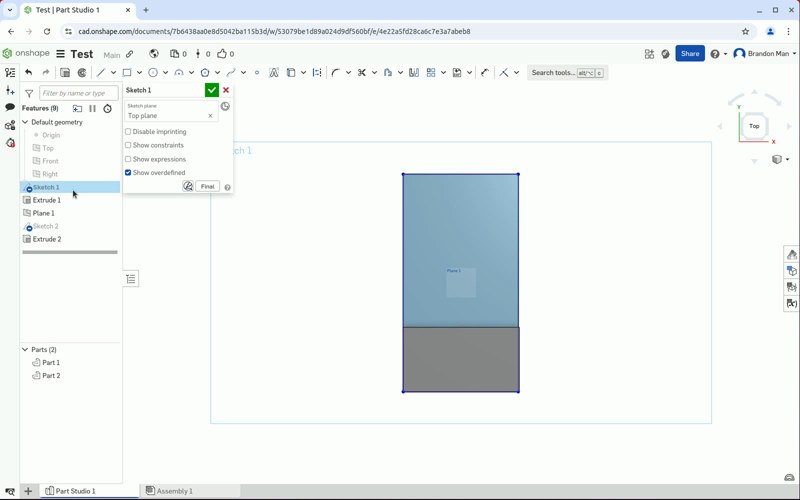
mouse_move(229, 92)
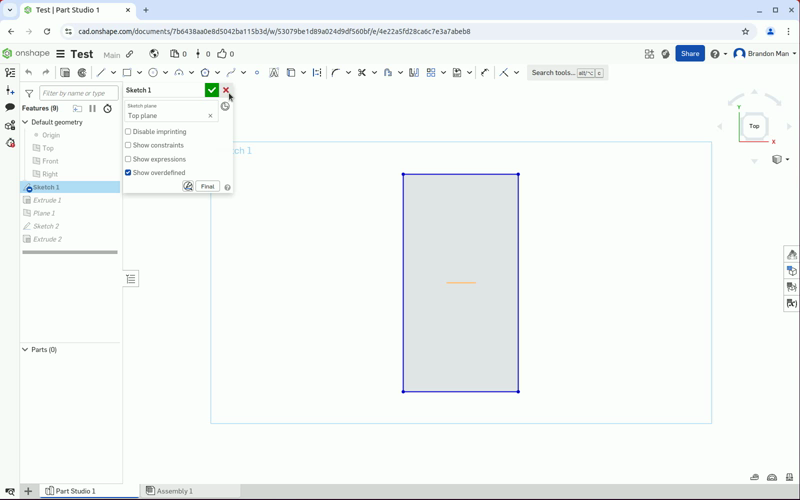
click(229, 92)
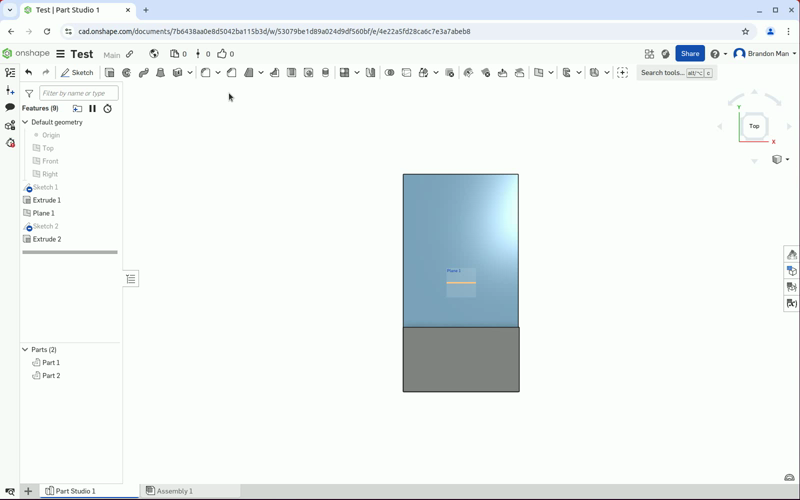
mouse_move(73, 352)
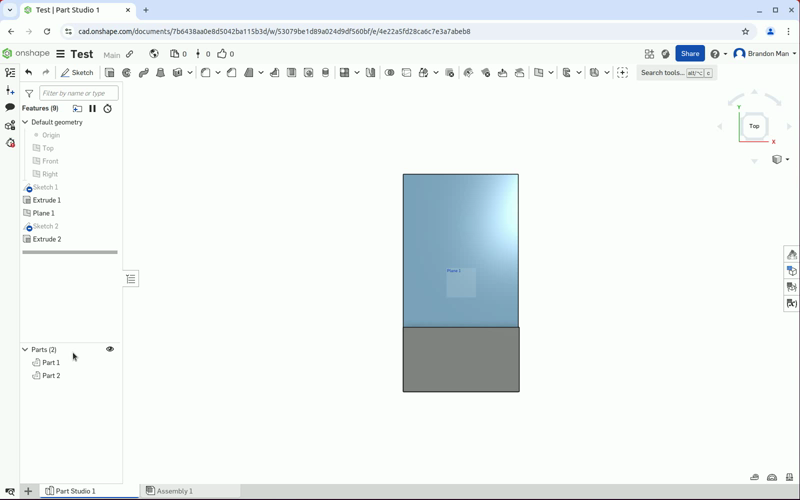
key(y)
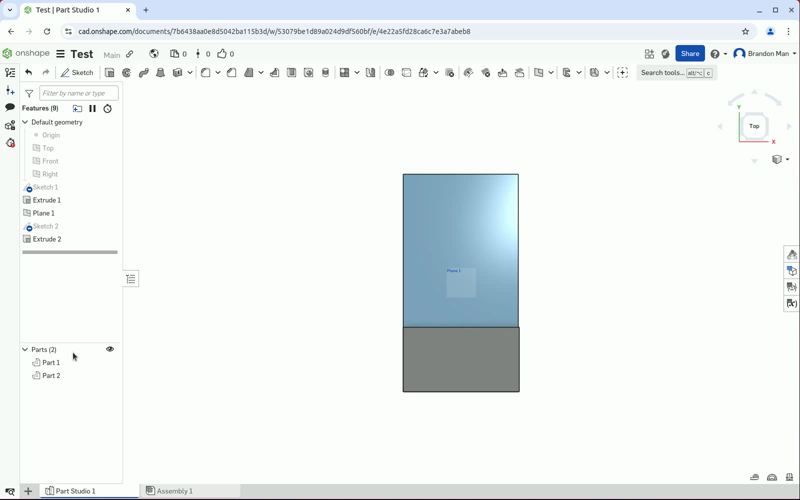
key(shift+p)
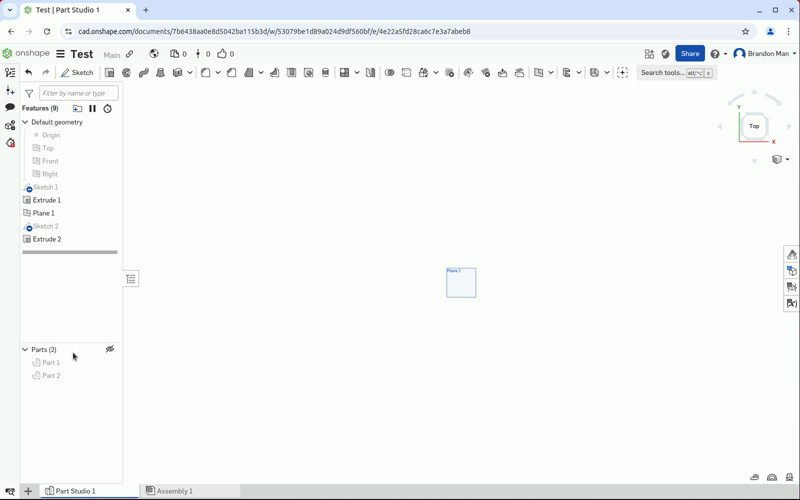
key(space)
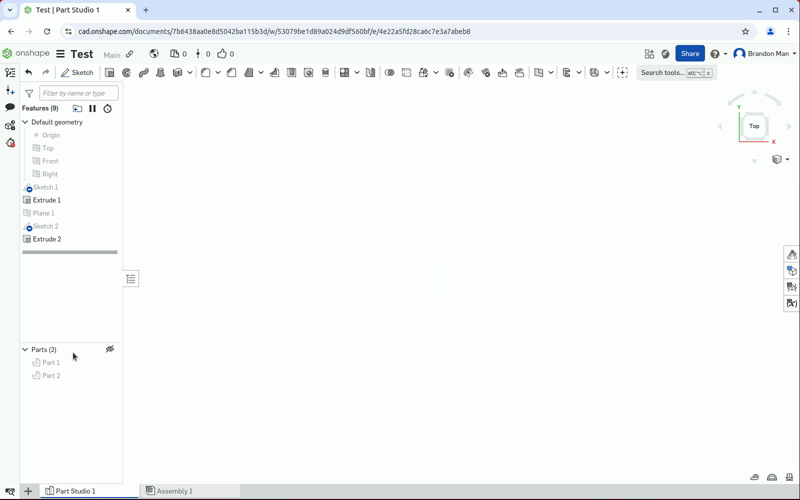
key_down(shift)
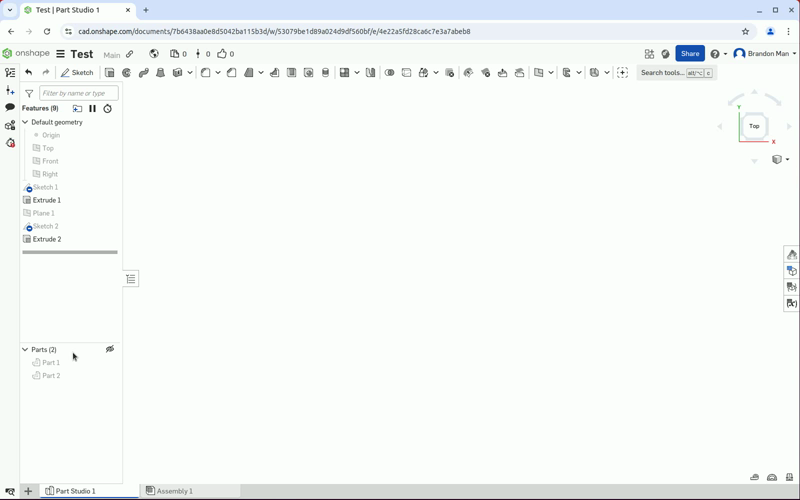
key(up)
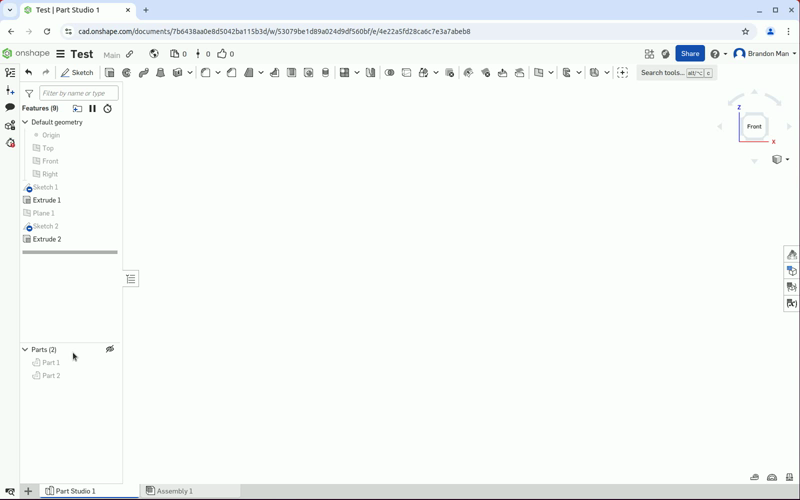
key_up(shift)
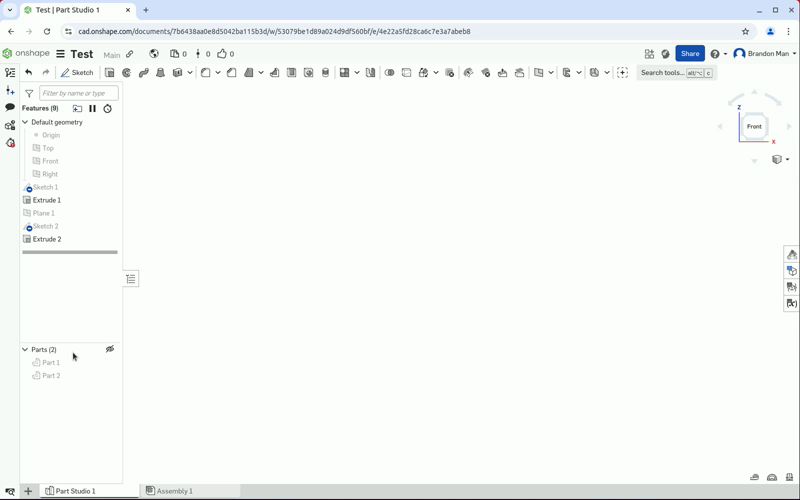
key(space)
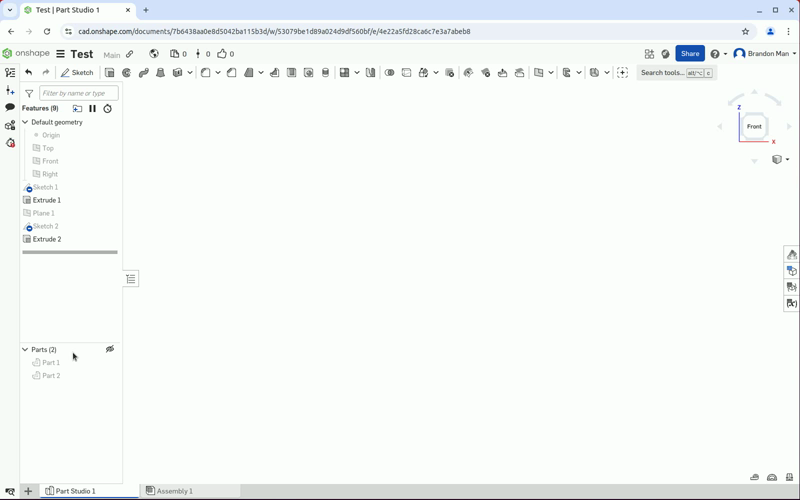
key_down(shift)
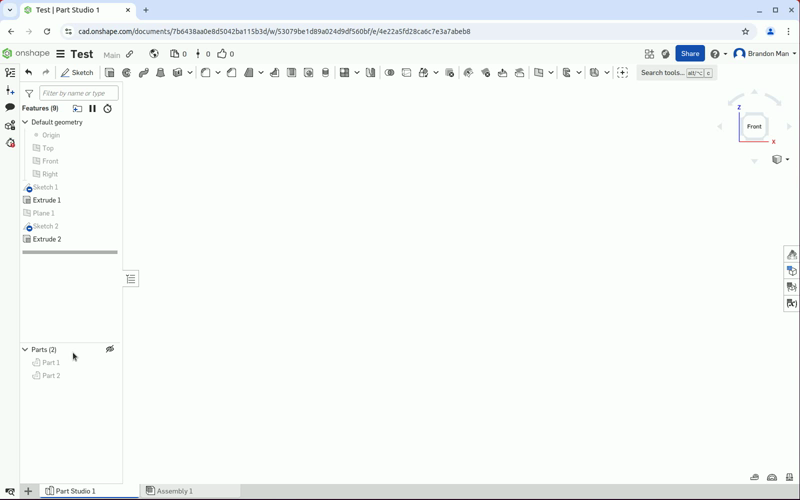
key(left)
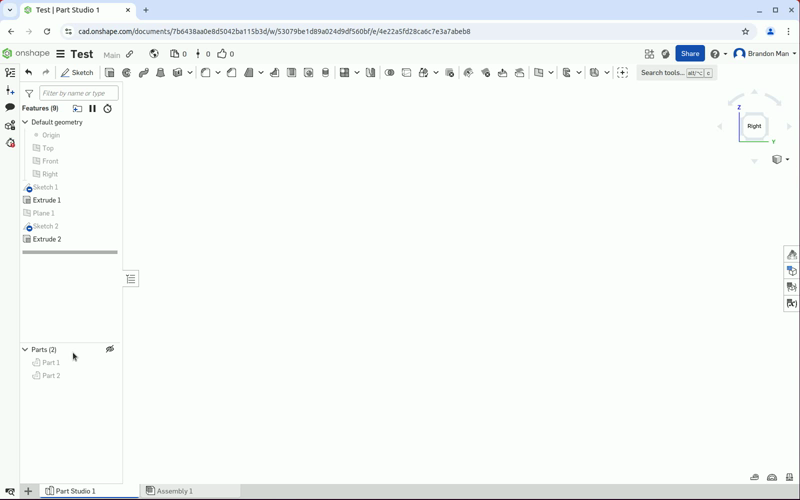
key_up(shift)
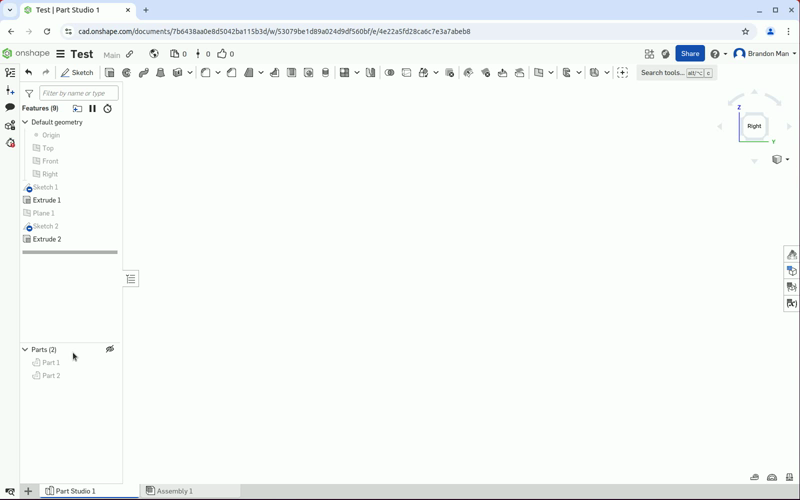
mouse_move(73, 352)
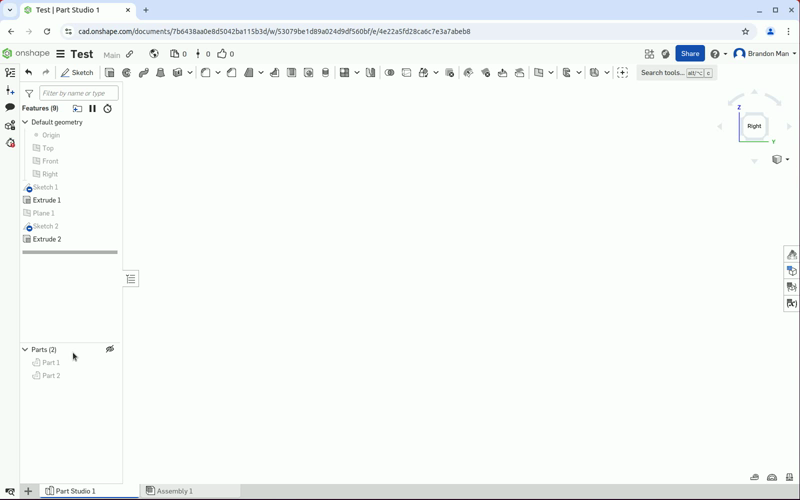
key(shift+y)
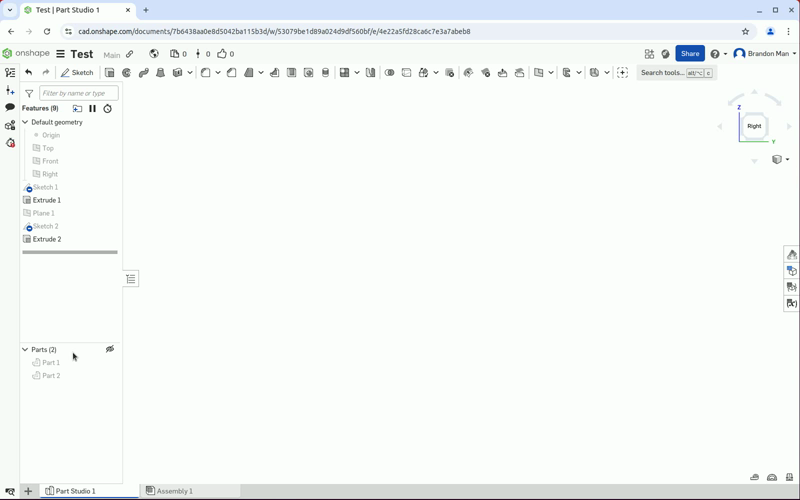
key(shift+s)
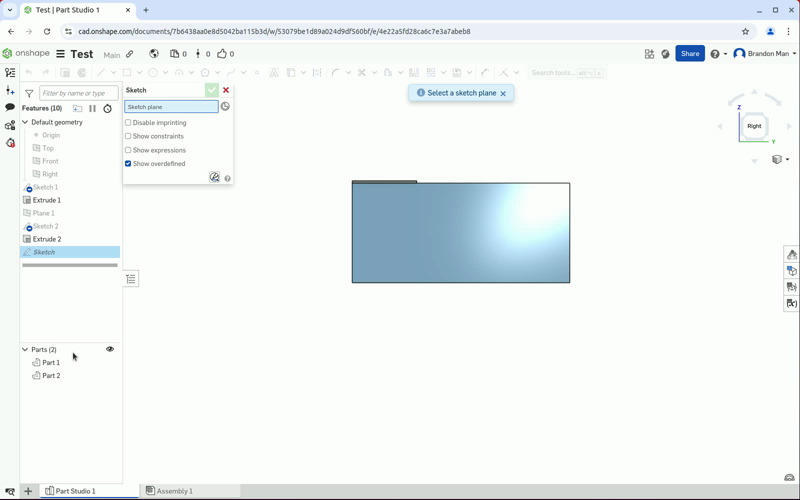
mouse_move(73, 176)
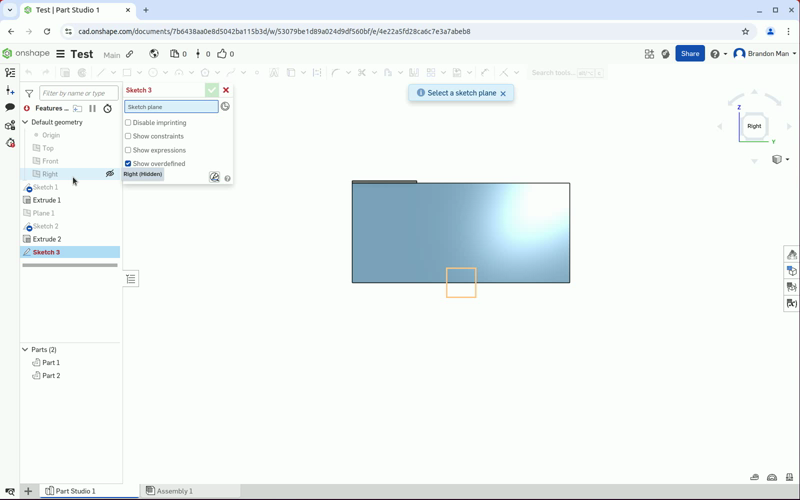
click(73, 176)
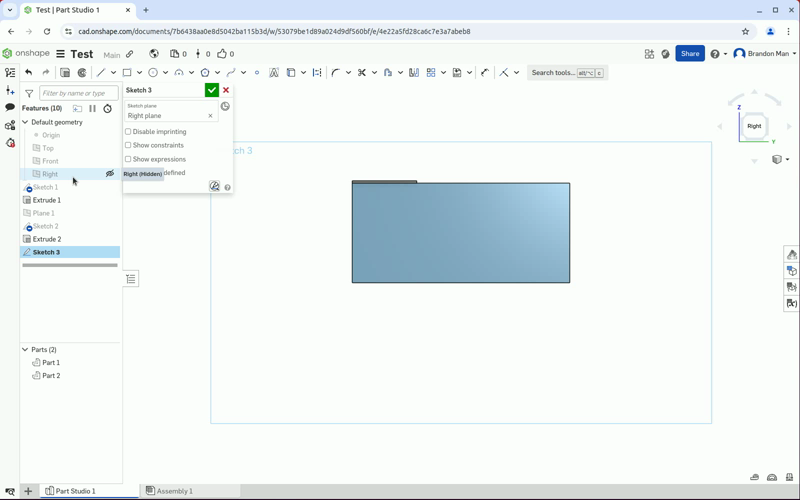
mouse_move(73, 352)
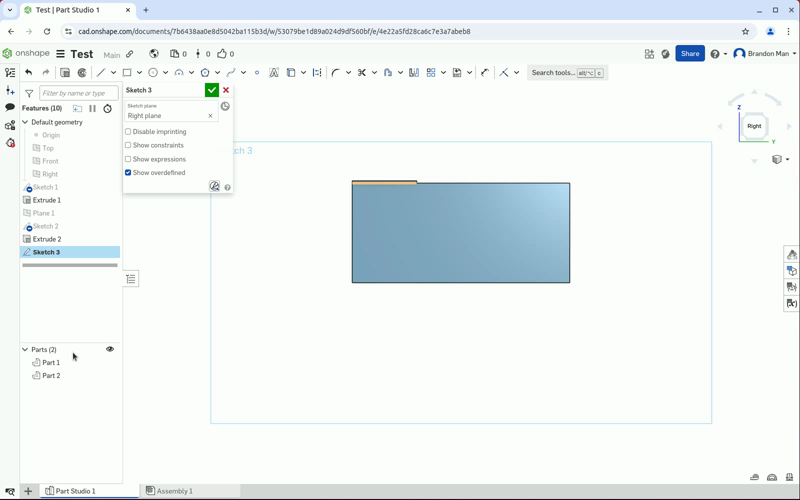
key(y)
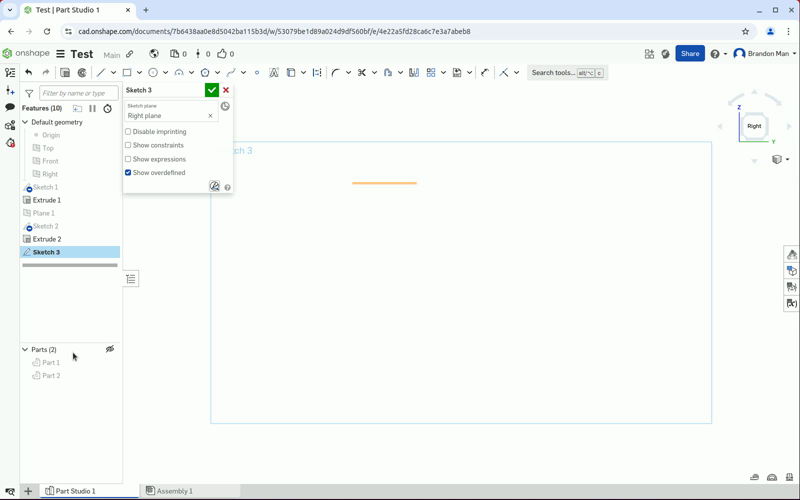
key(l)
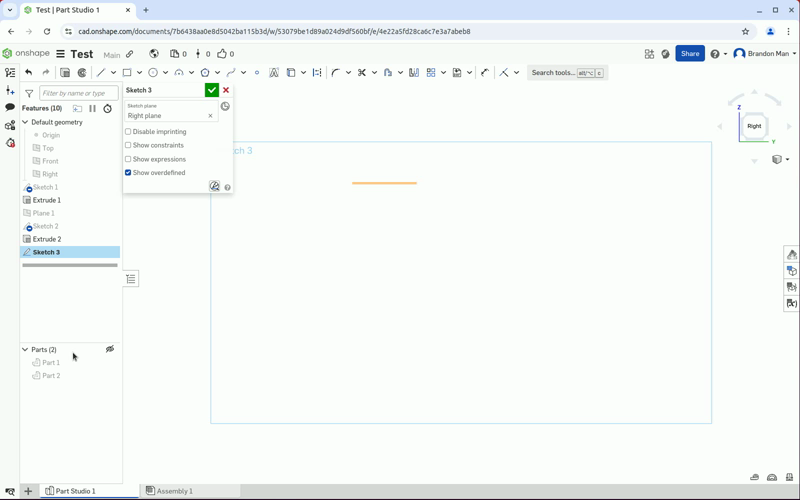
key_down(shift)
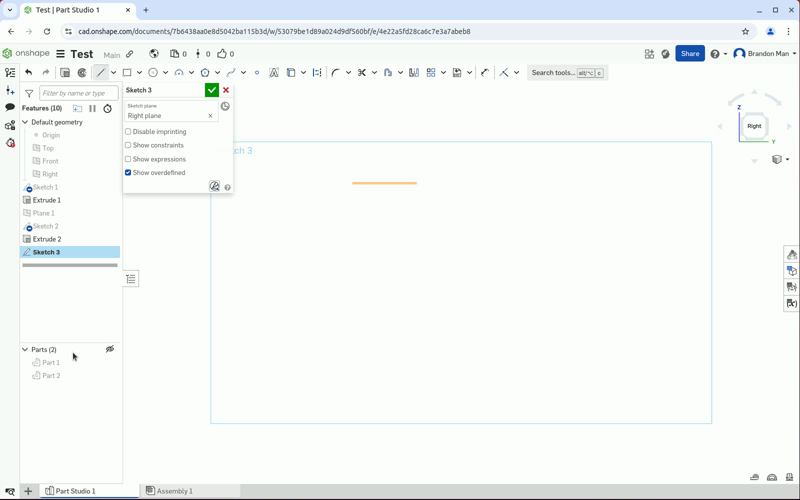
mouse_move(348, 286)
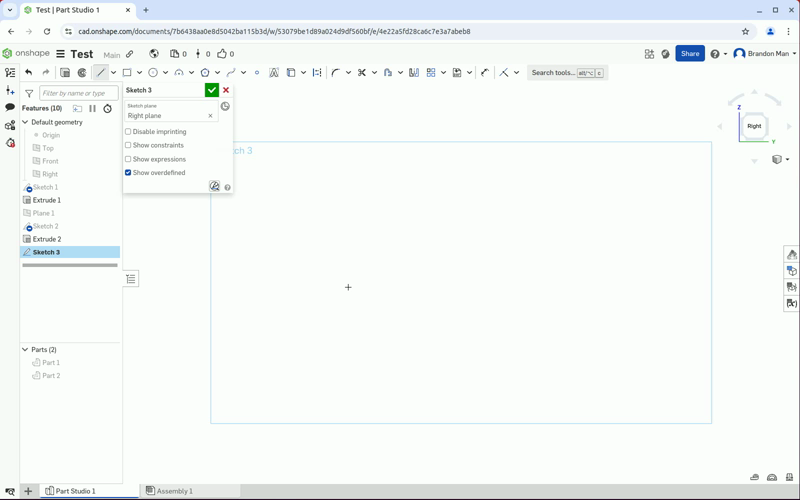
click(348, 286)
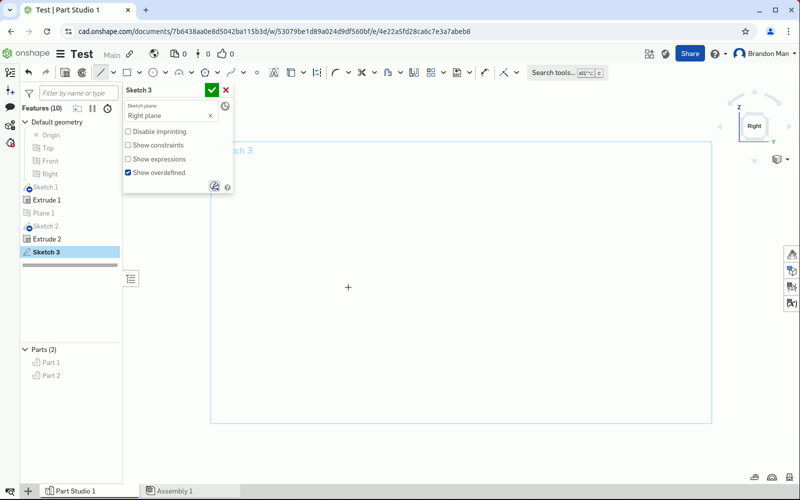
key_up(shift)
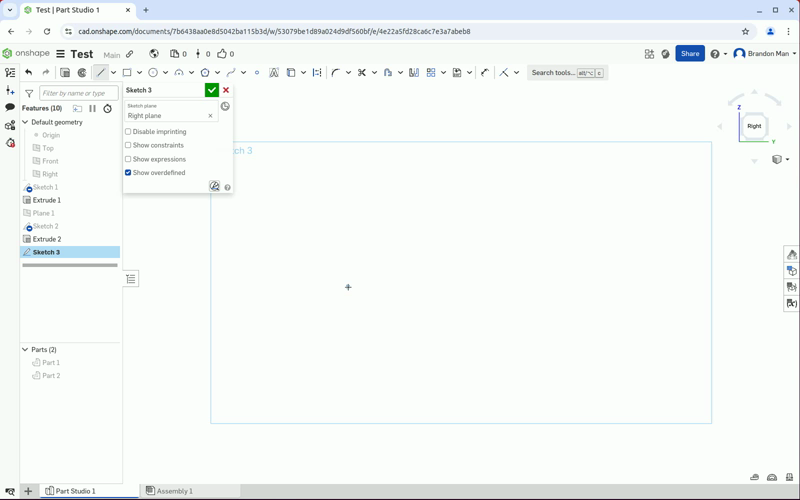
key_down(shift)
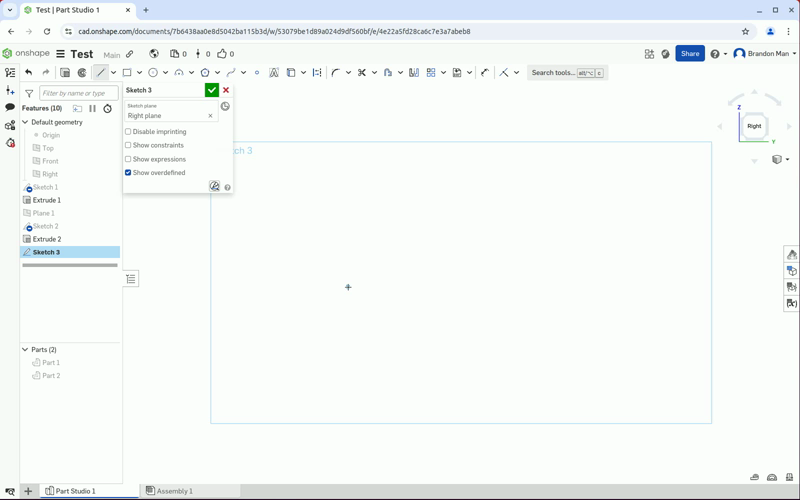
mouse_move(378, 286)
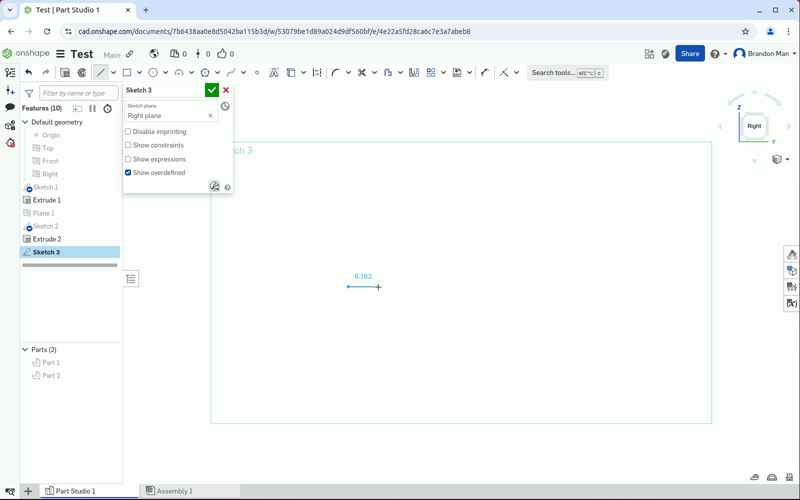
mouse_move(396, 286)
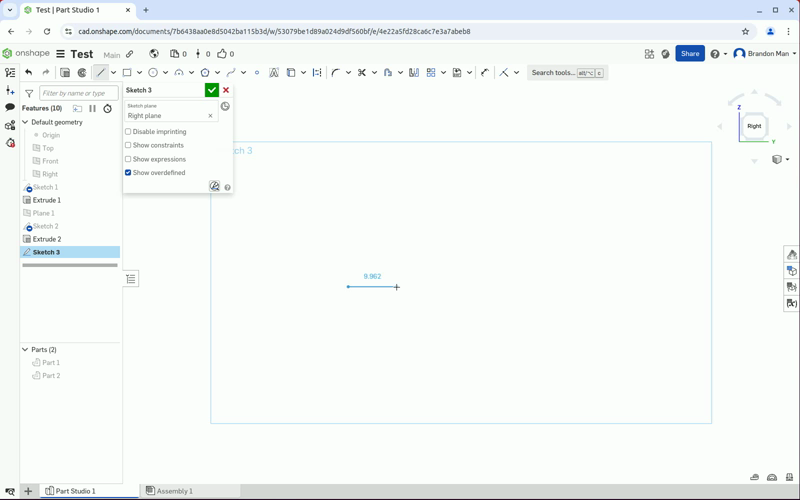
click(396, 286)
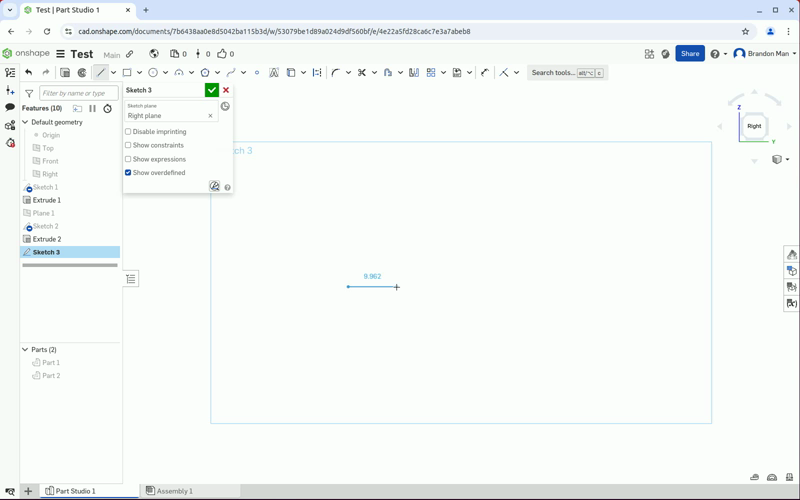
key_up(shift)
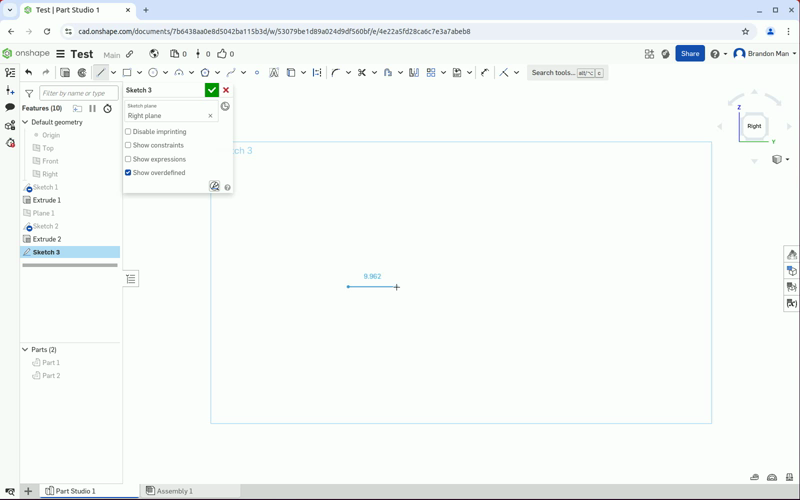
key_down(shift)
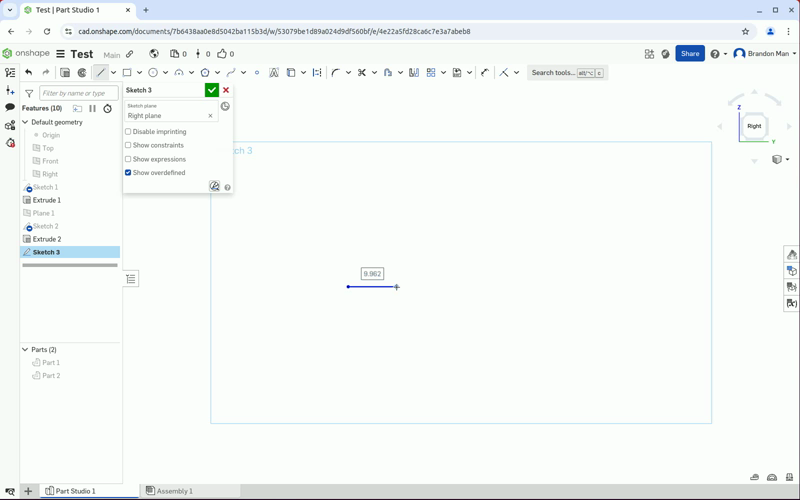
mouse_move(426, 286)
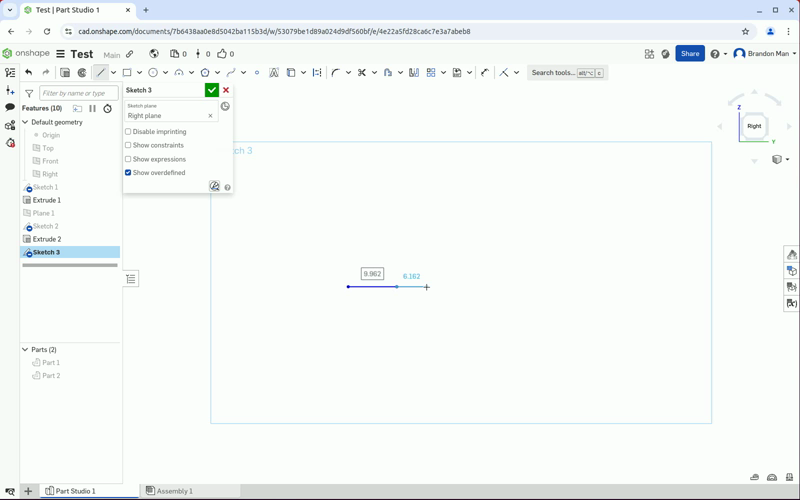
mouse_move(396, 278)
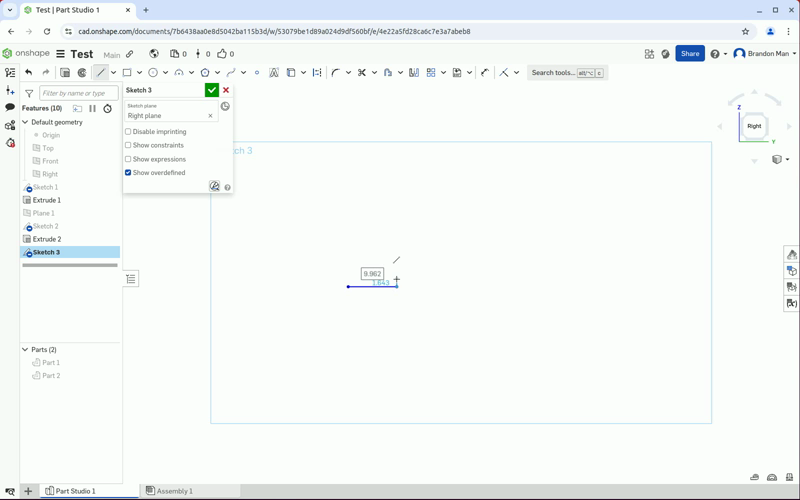
click(396, 278)
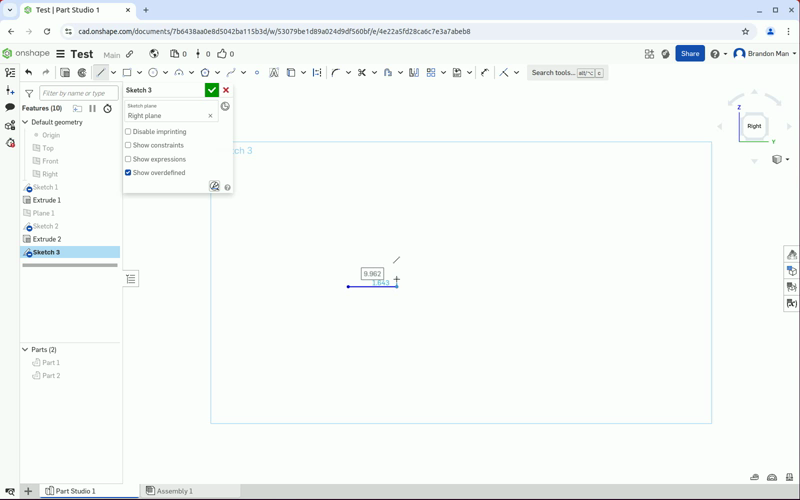
key_up(shift)
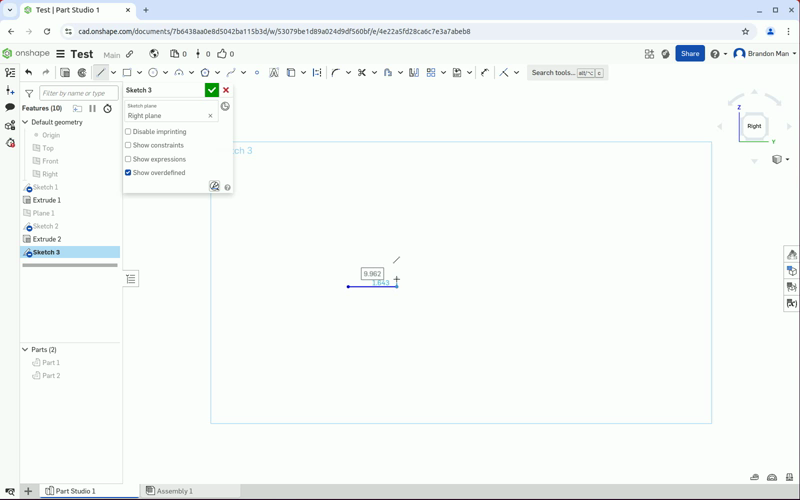
key_down(shift)
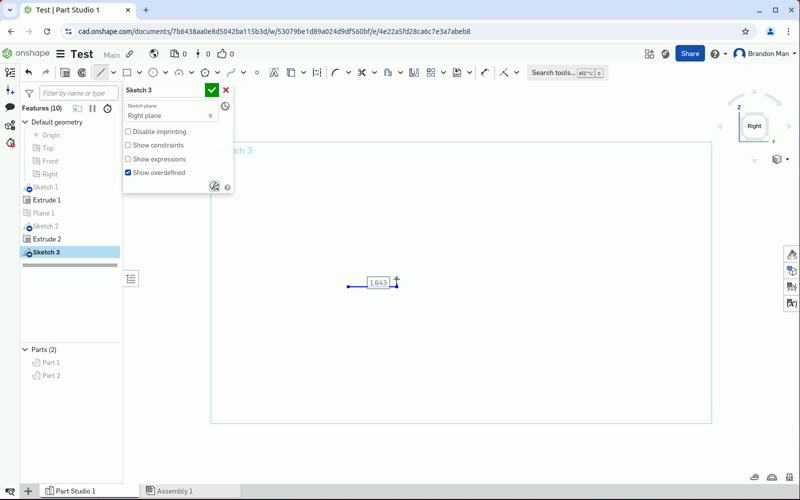
mouse_move(426, 278)
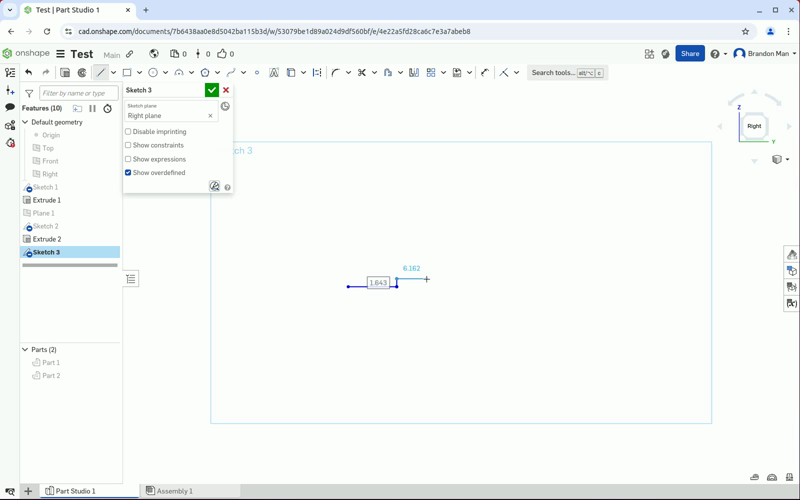
mouse_move(356, 278)
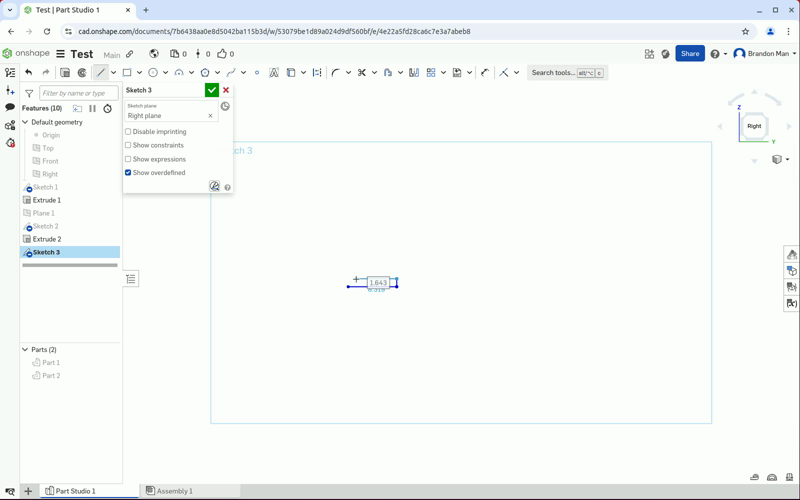
click(356, 278)
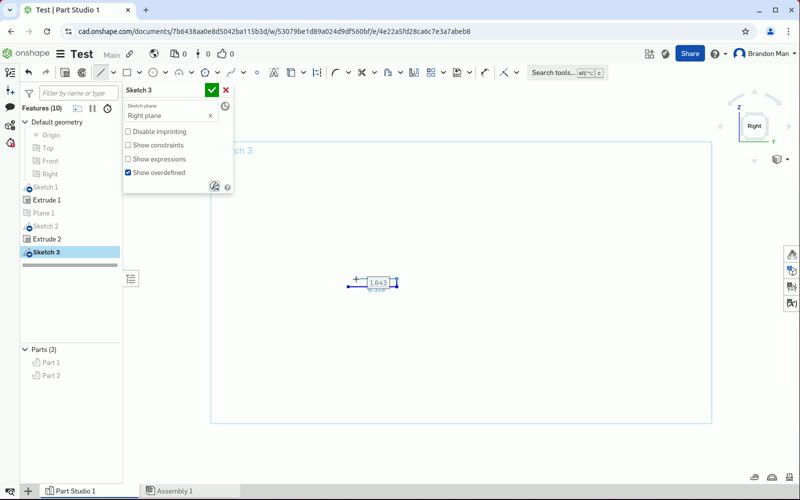
key_up(shift)
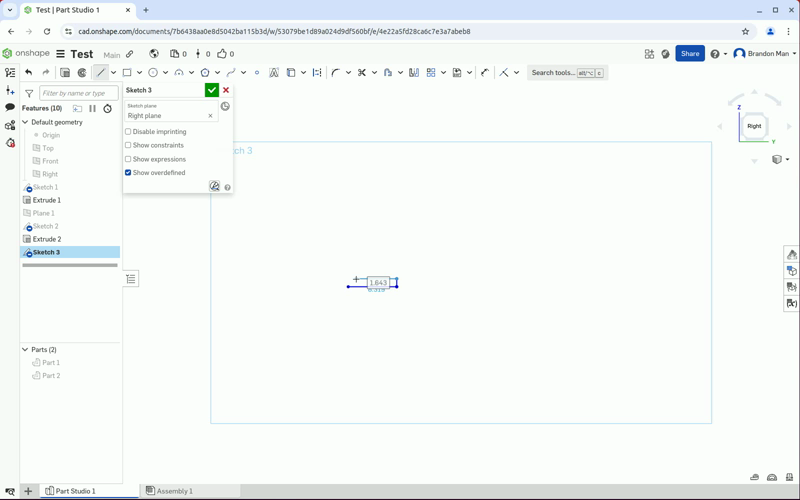
key_down(shift)
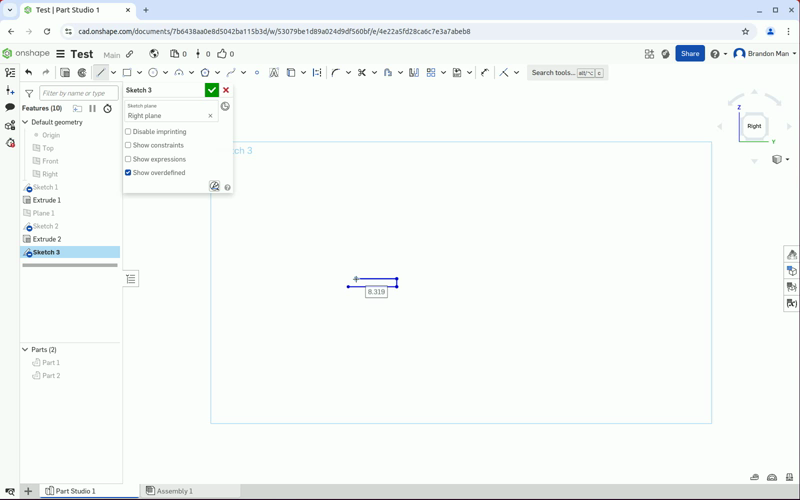
mouse_move(386, 278)
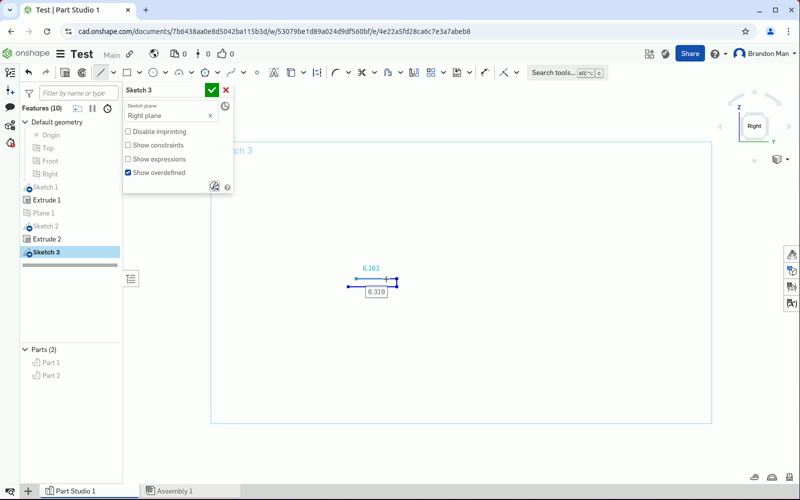
mouse_move(356, 247)
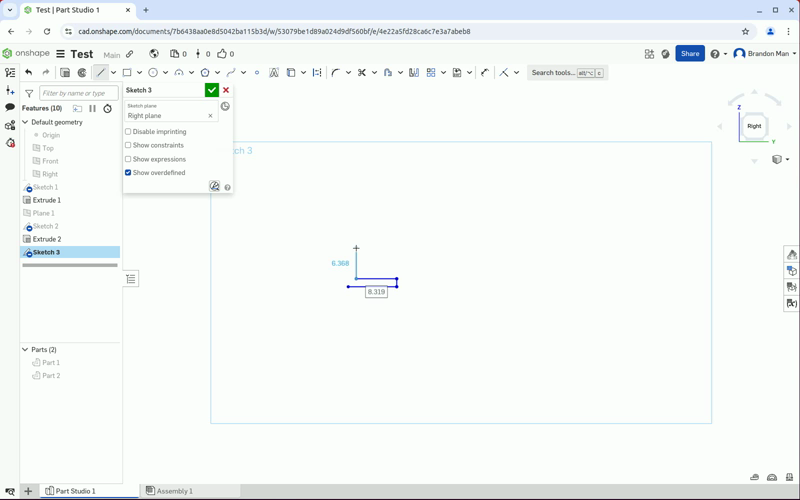
click(356, 247)
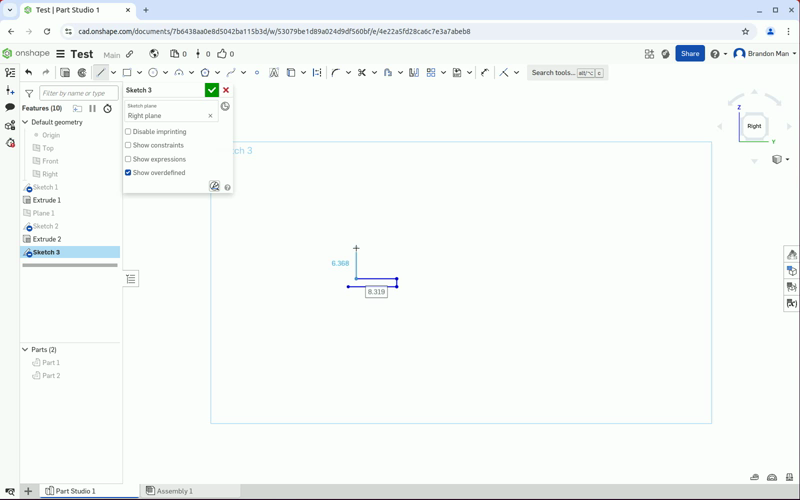
key_up(shift)
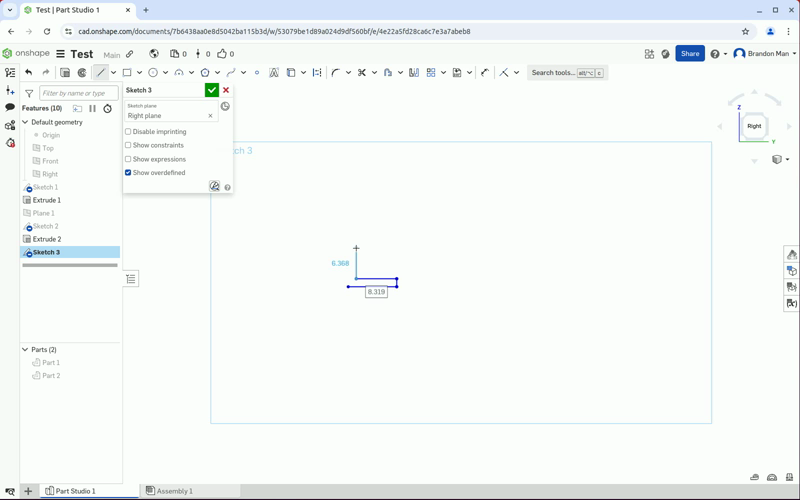
key_down(shift)
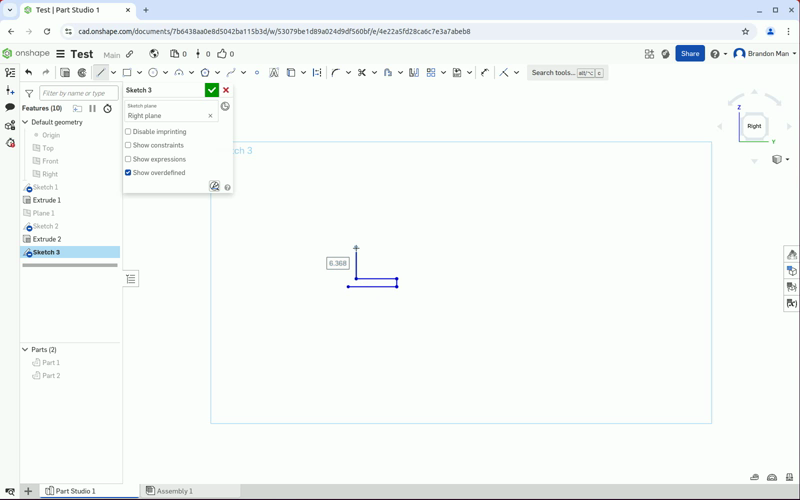
mouse_move(386, 247)
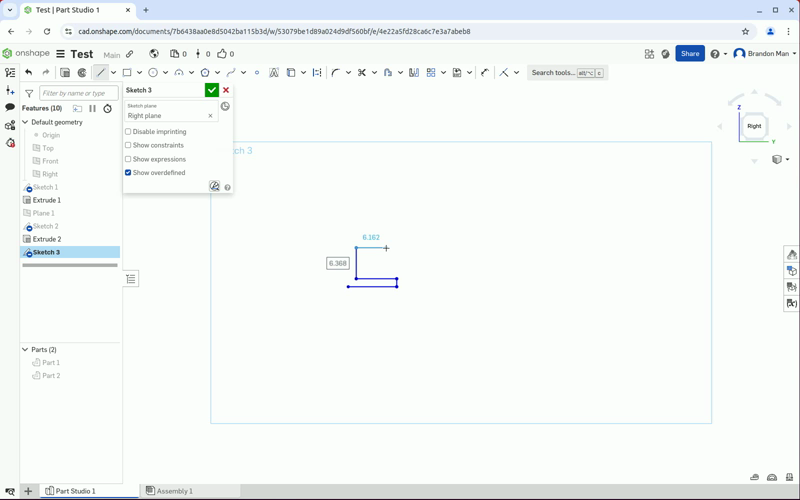
mouse_move(348, 247)
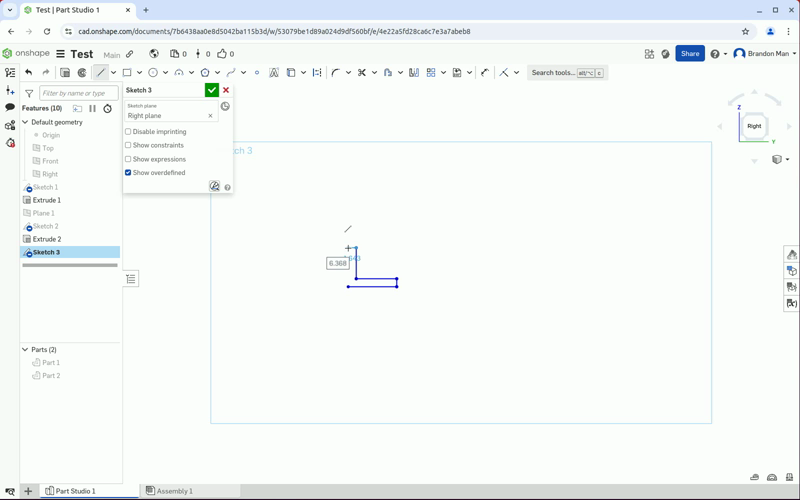
click(348, 247)
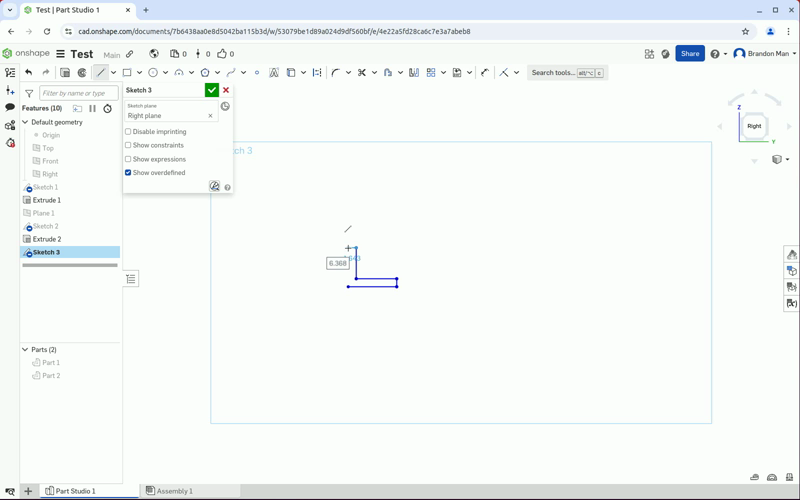
key_up(shift)
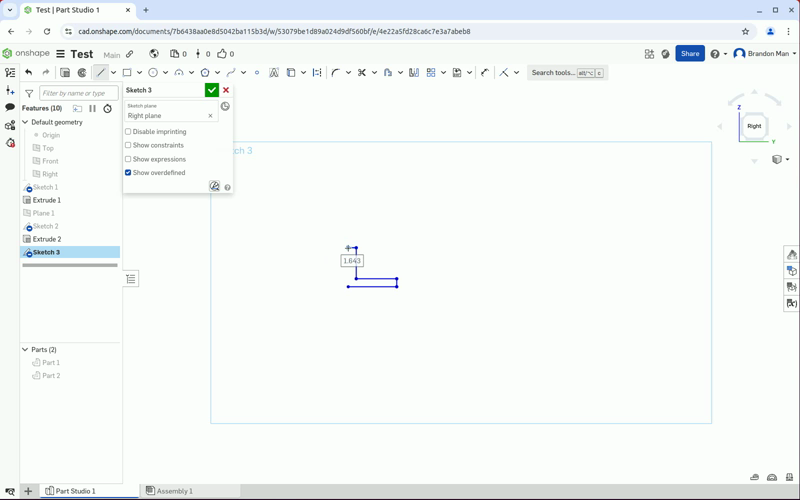
mouse_move(378, 247)
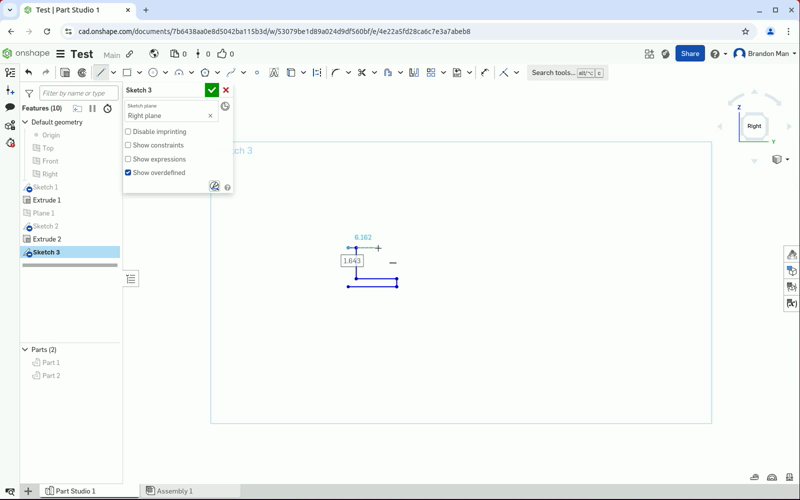
key_down(shift)
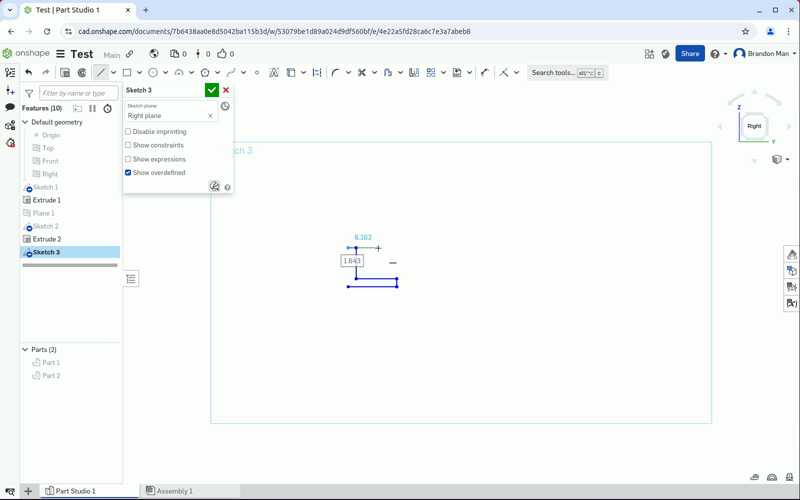
mouse_move(348, 286)
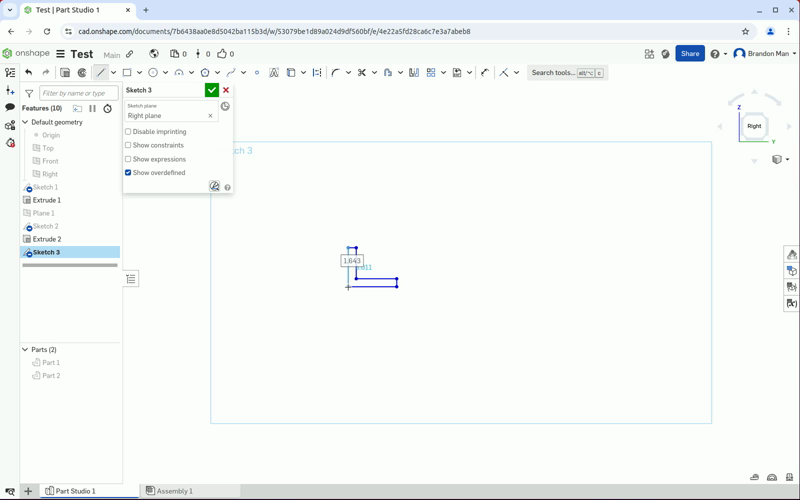
key_up(shift)
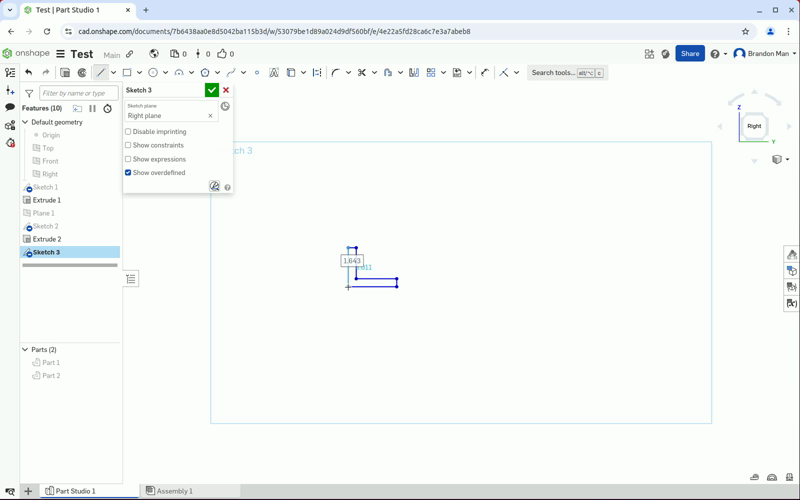
click(348, 286)
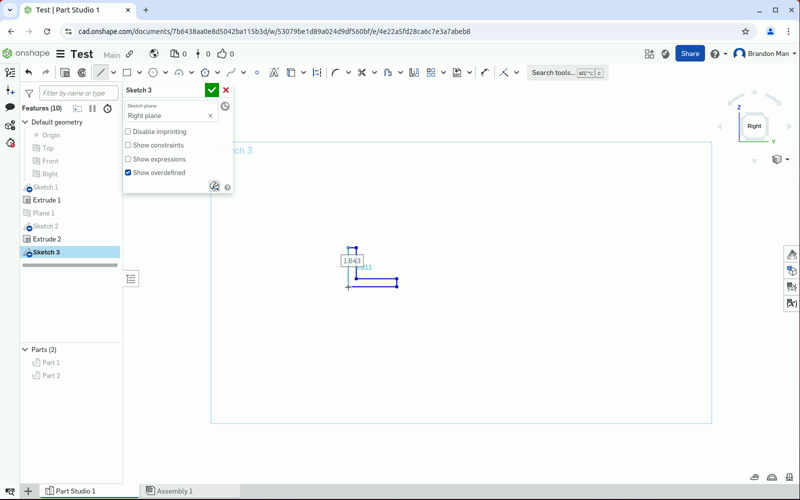
key(esc)
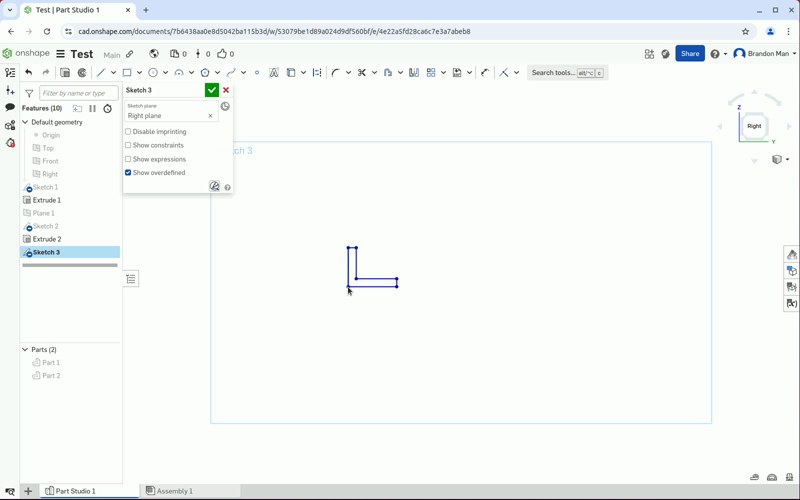
mouse_move(354, 251)
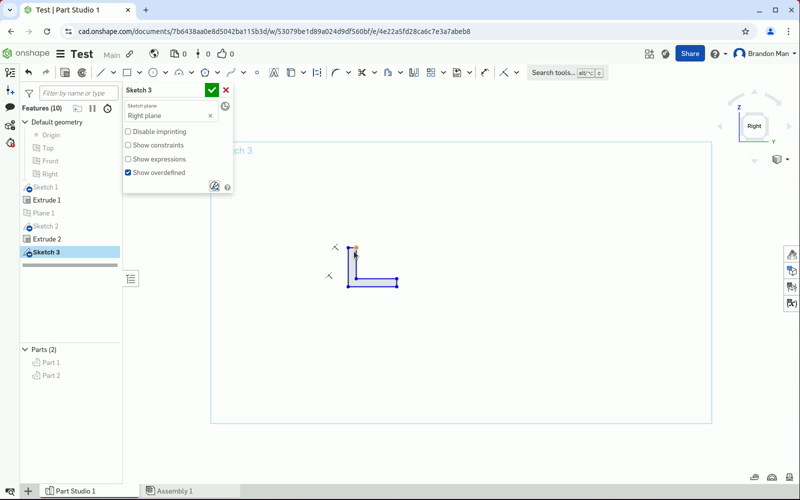
scroll(6)
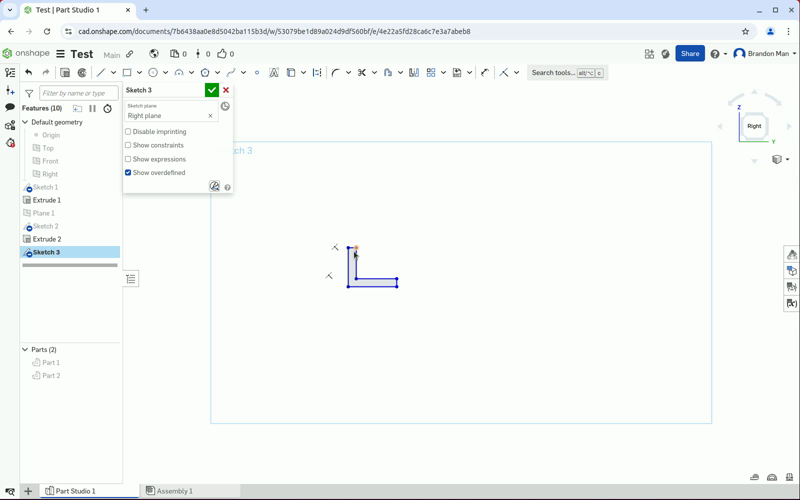
scroll(6)
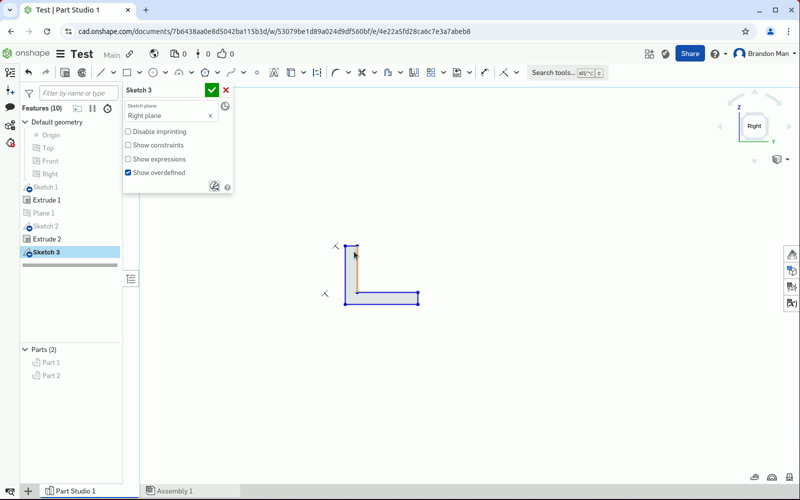
scroll(6)
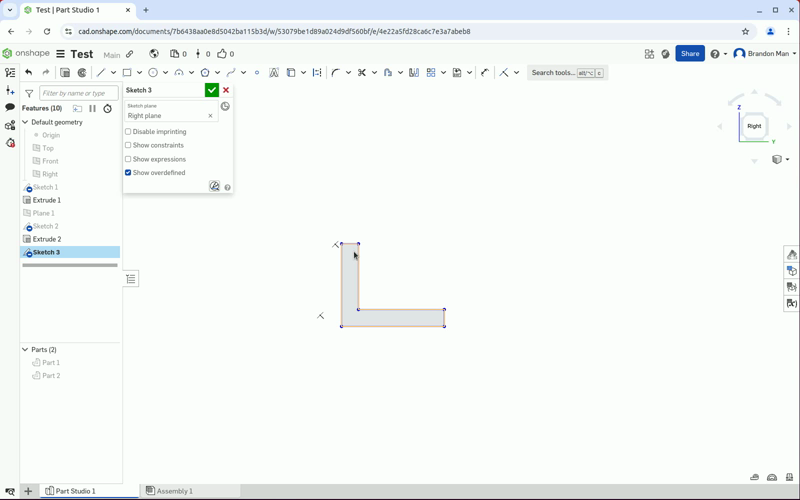
scroll(6)
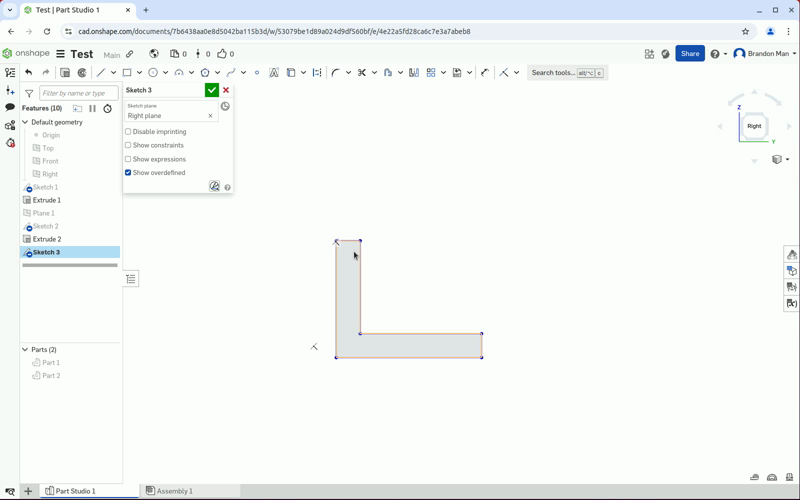
scroll(6)
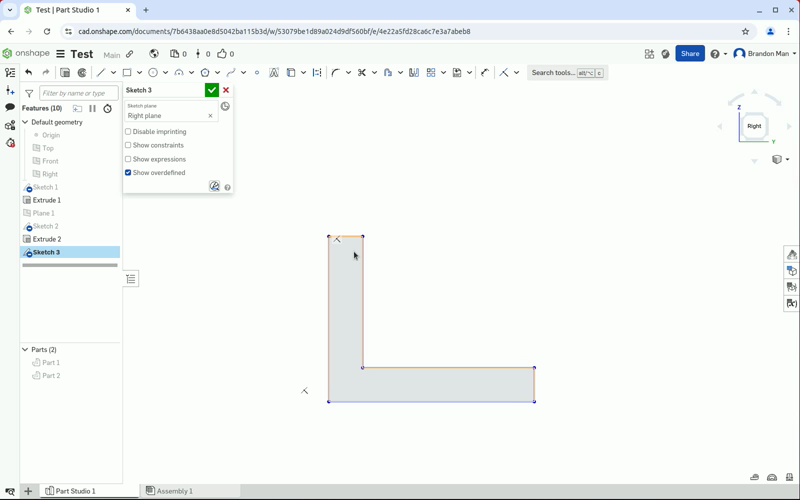
scroll(6)
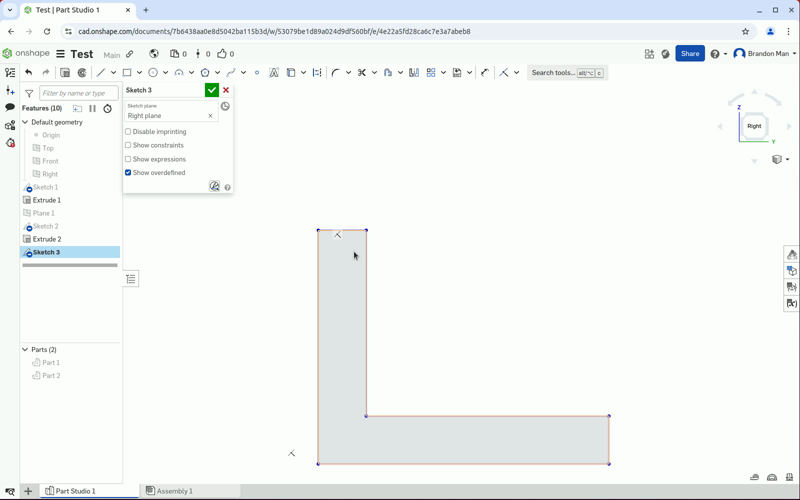
scroll(6)
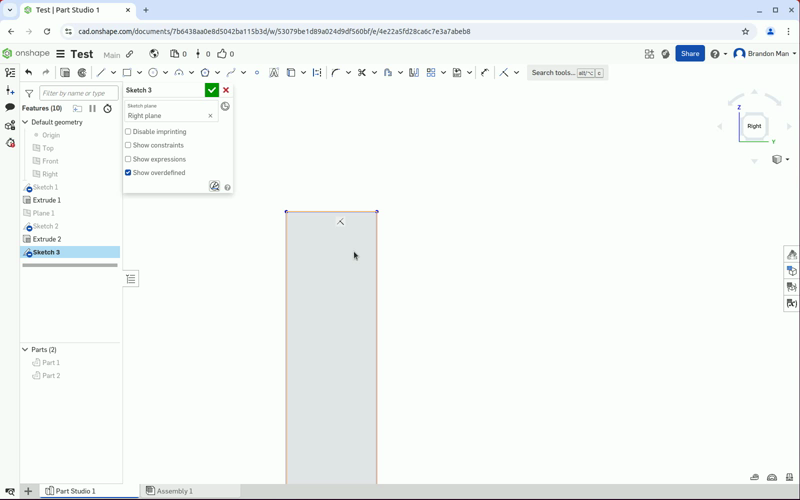
click(354, 251)
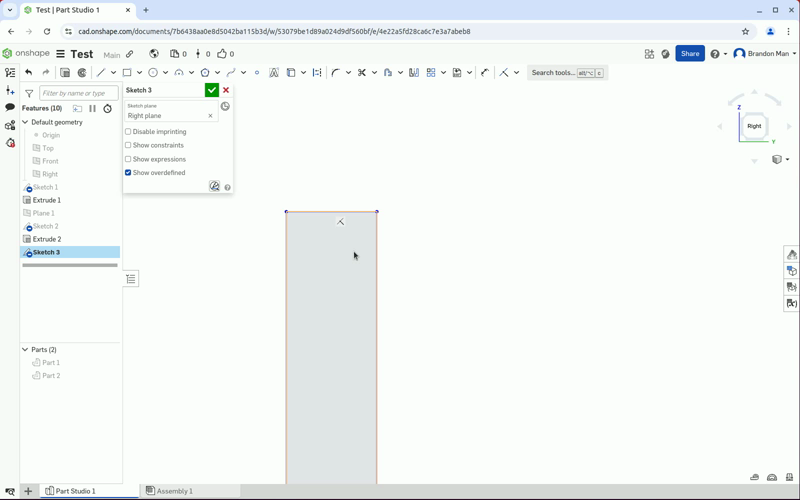
scroll(-6)
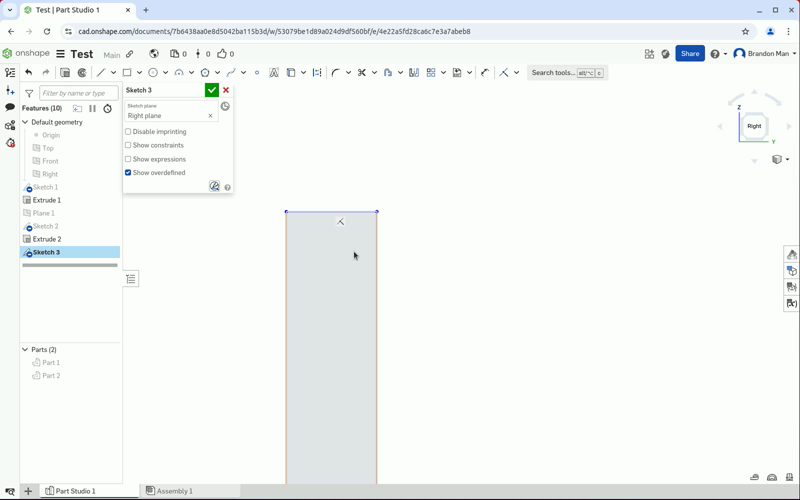
scroll(-6)
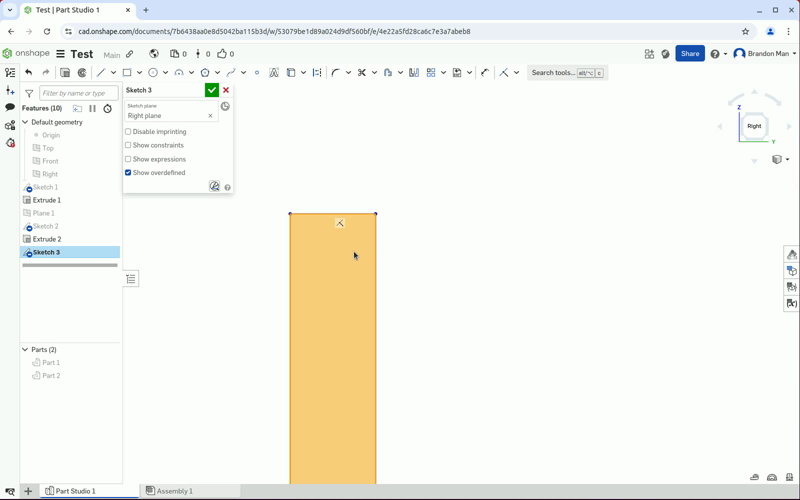
scroll(-6)
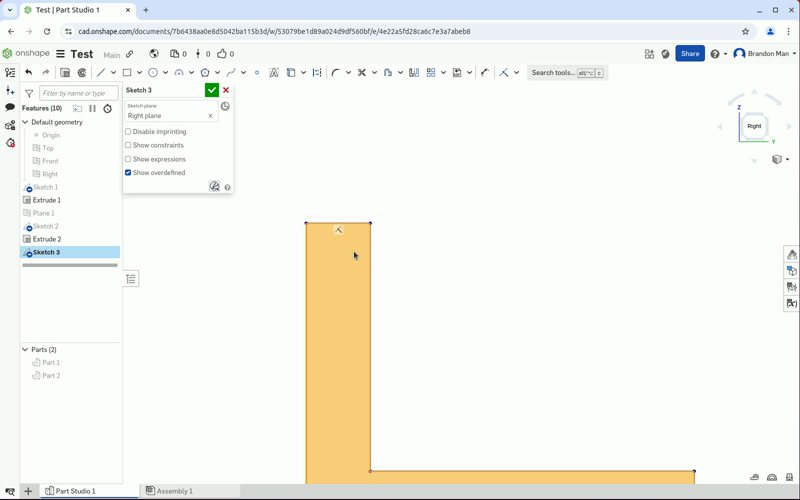
scroll(-6)
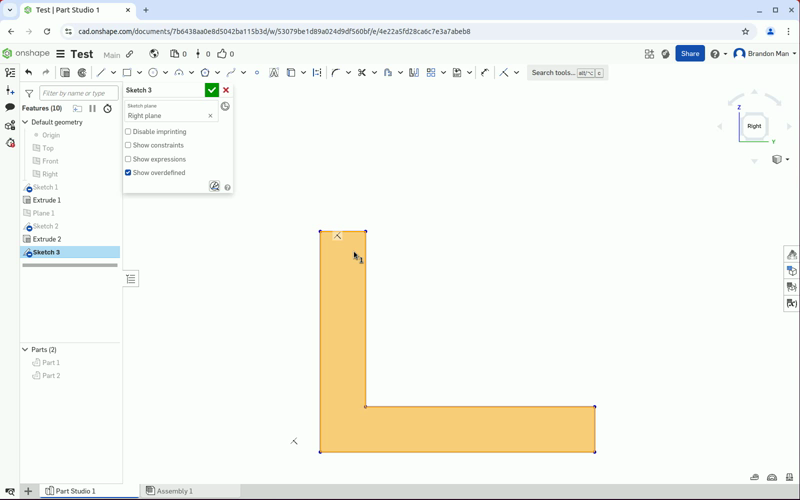
scroll(-6)
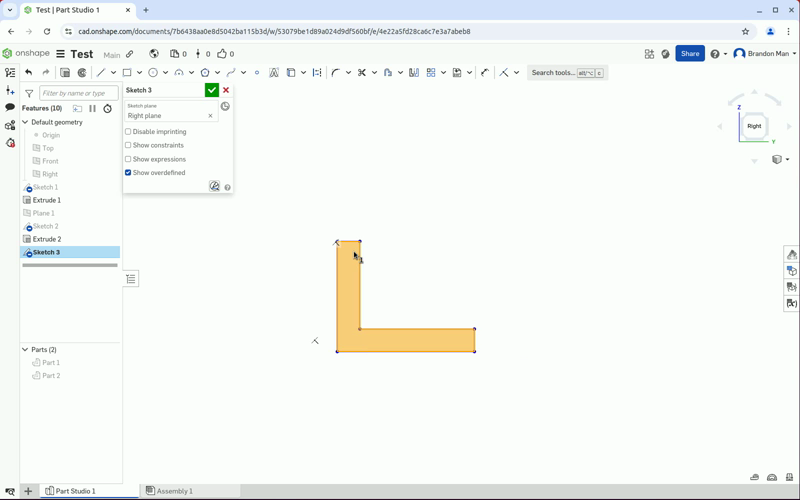
scroll(-6)
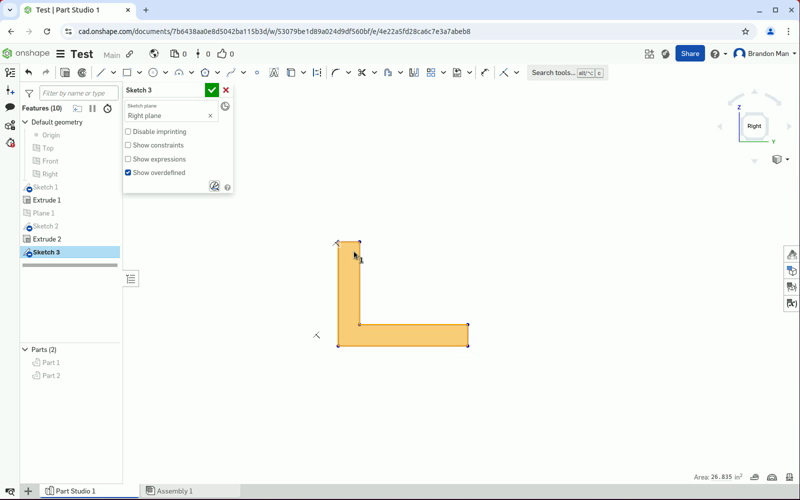
scroll(-6)
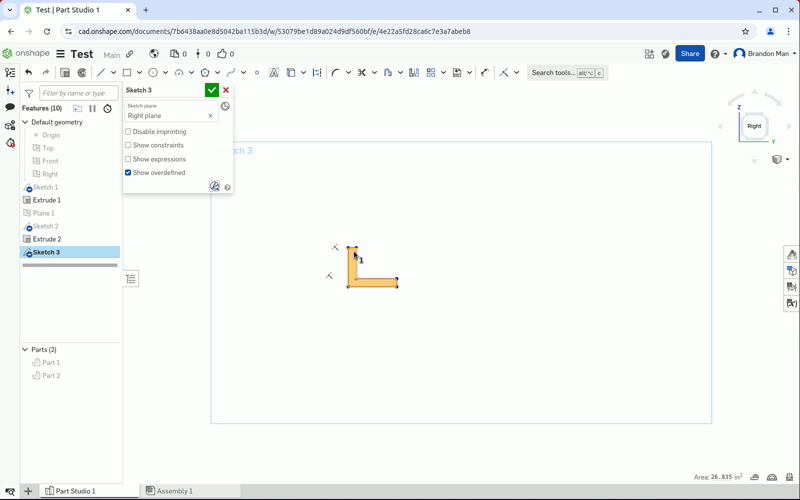
mouse_move(73, 352)
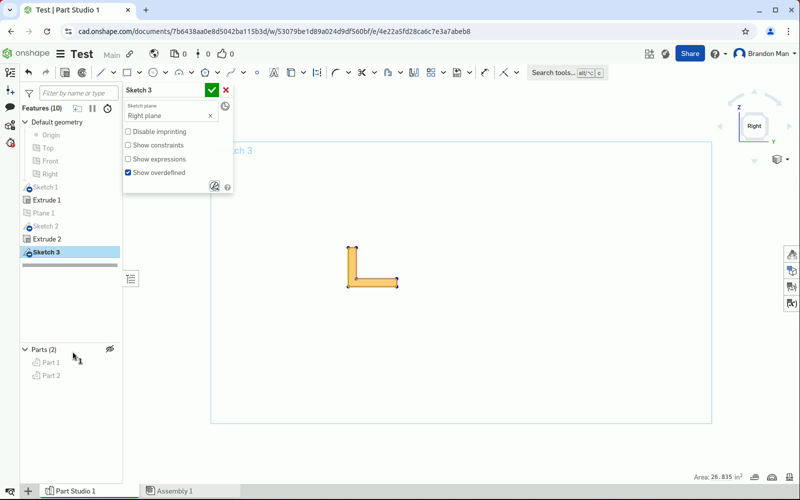
key(shift+y)
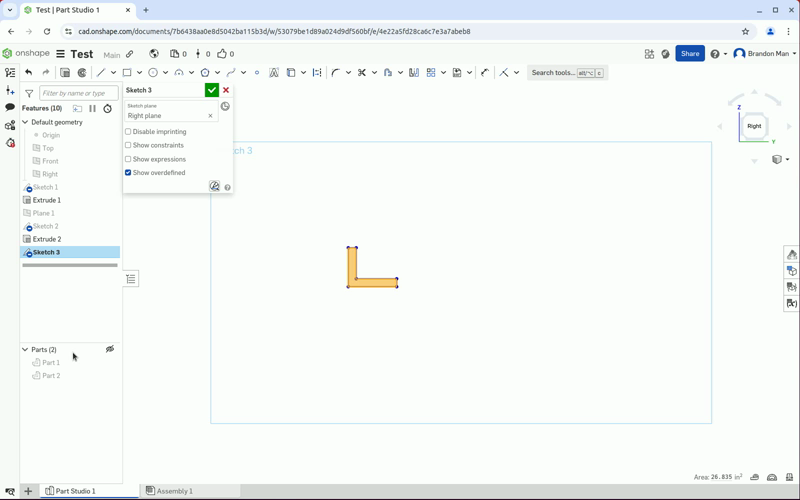
key(shift+e)
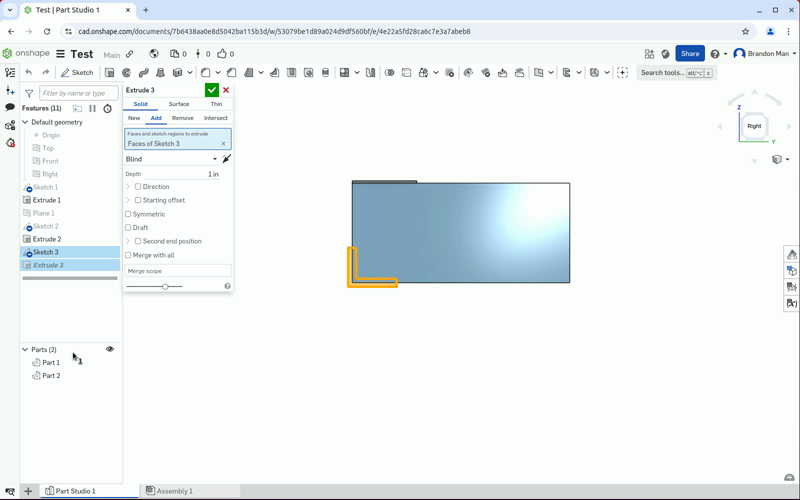
mouse_move(143, 106)
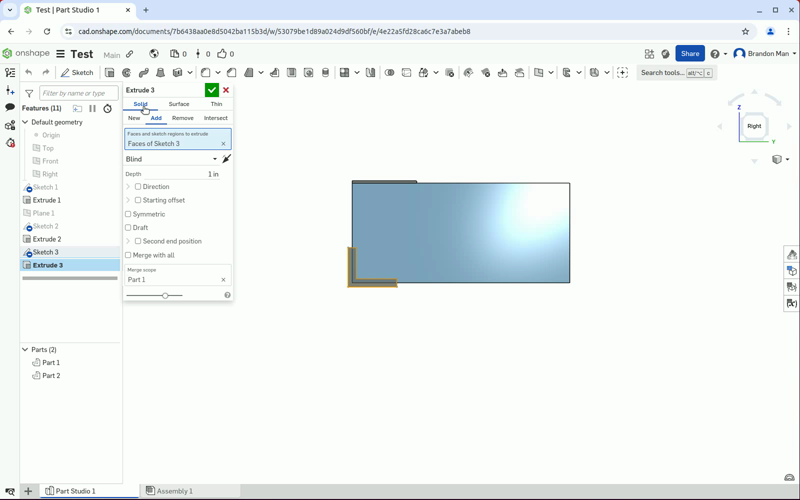
click(143, 106)
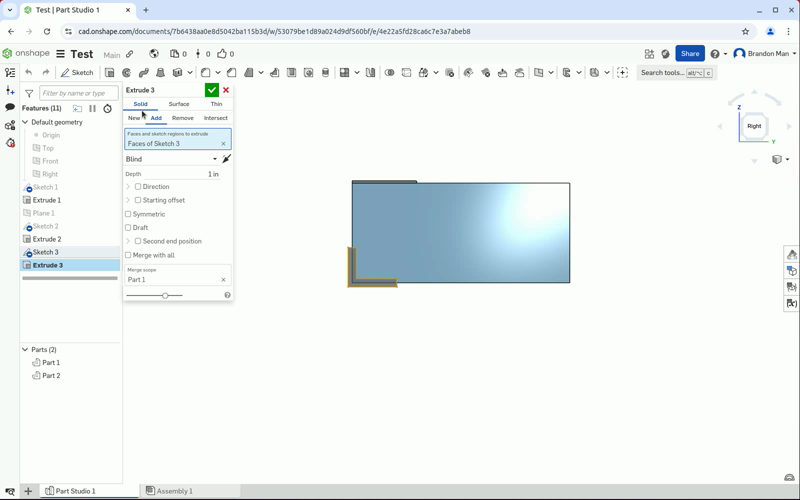
mouse_move(137, 120)
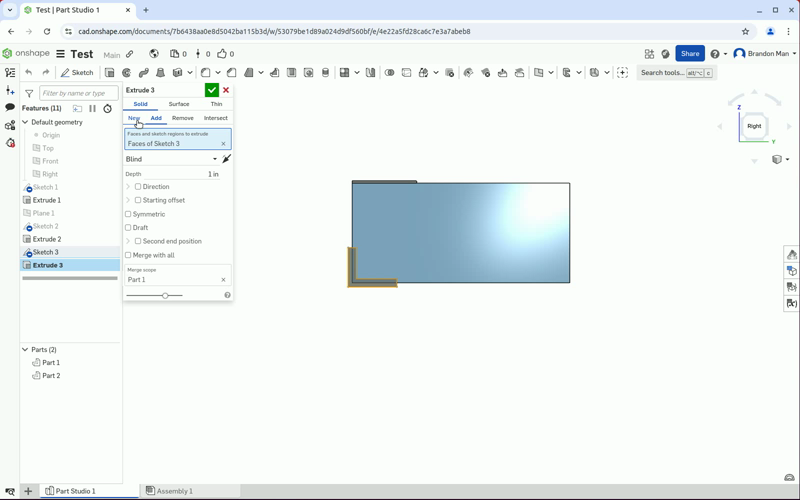
click(137, 120)
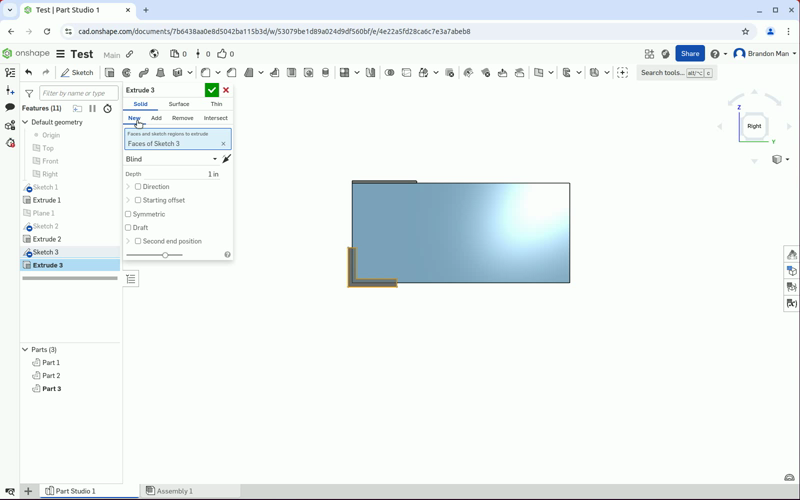
key(tab, 4)
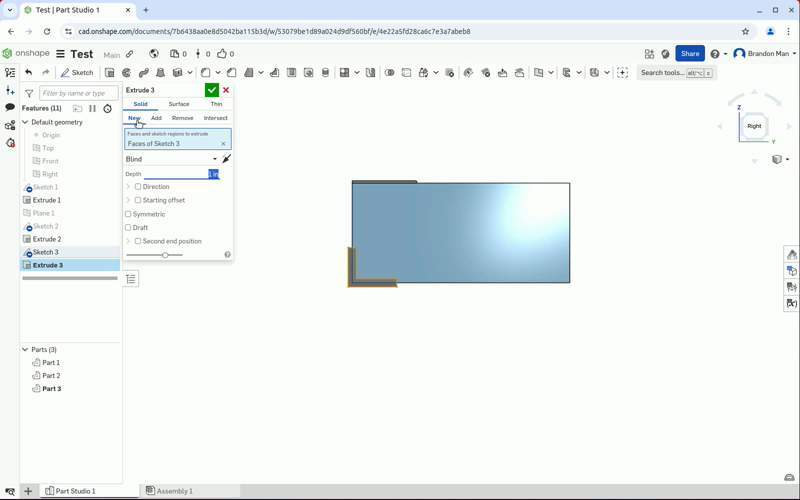
text(24.072)
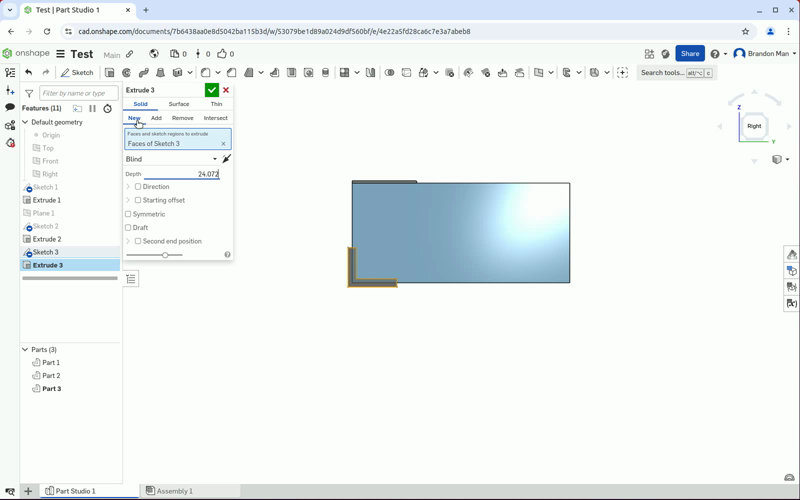
key(tab, 3)
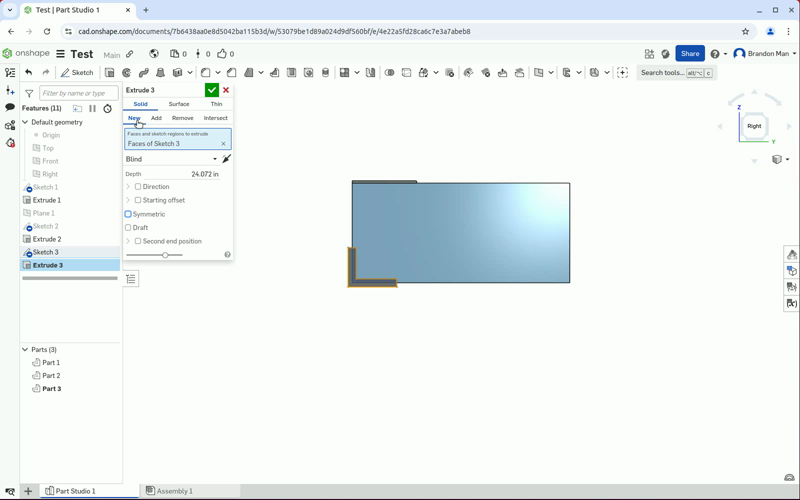
key(space)
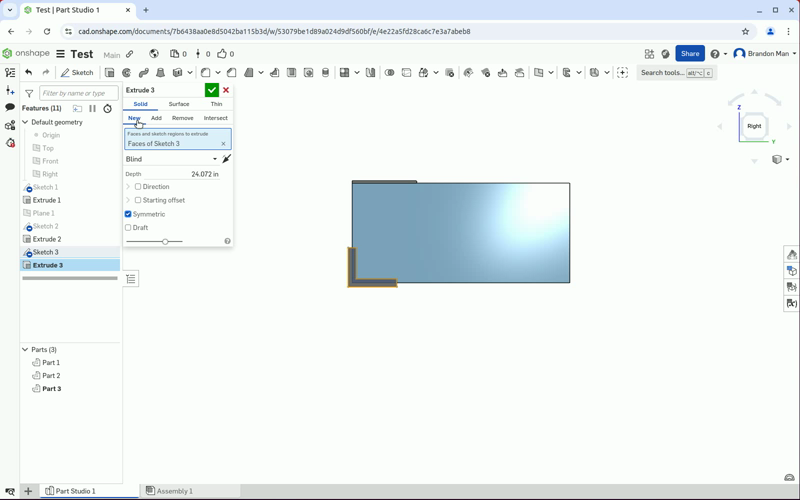
key(enter)
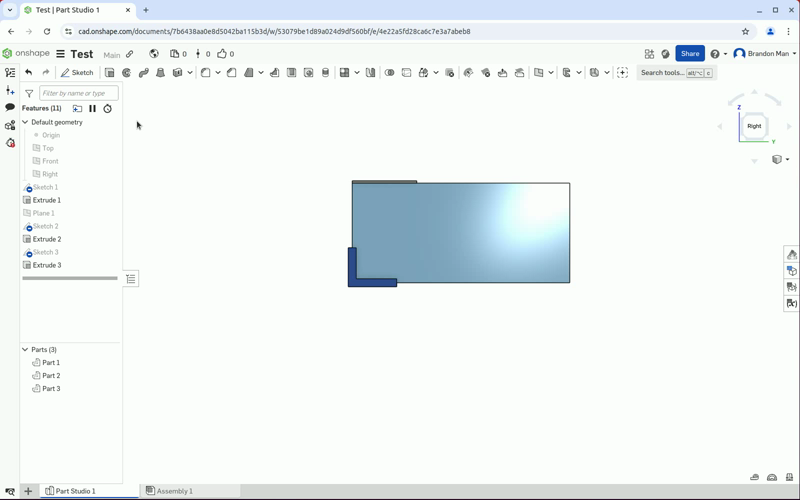
key(shift+h)
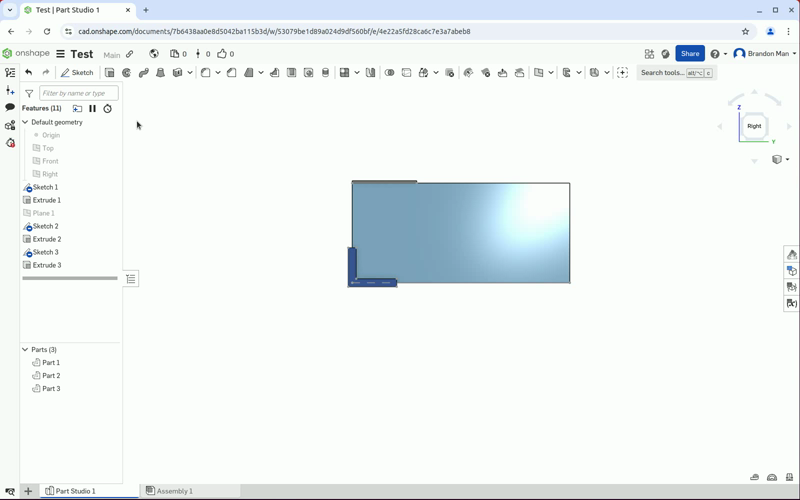
key(shift+h)
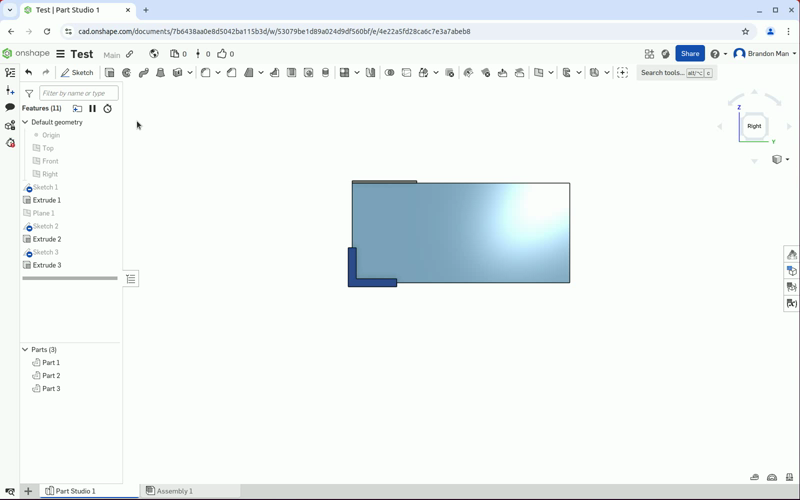
mouse_move(73, 189)
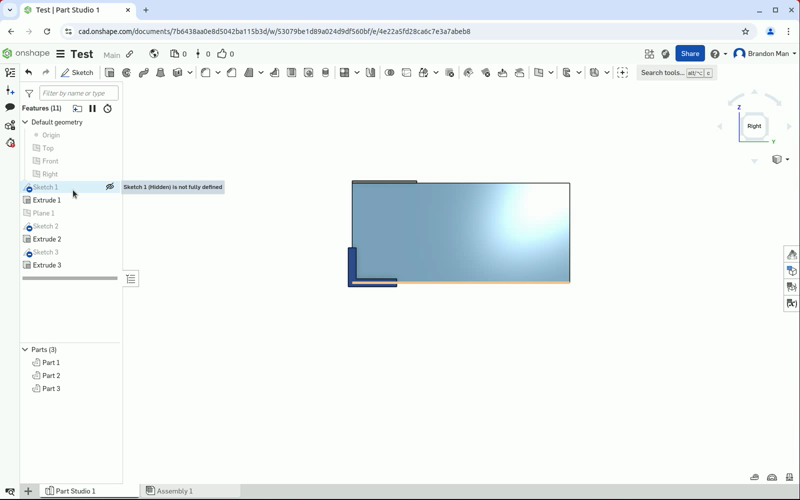
click(73, 189)
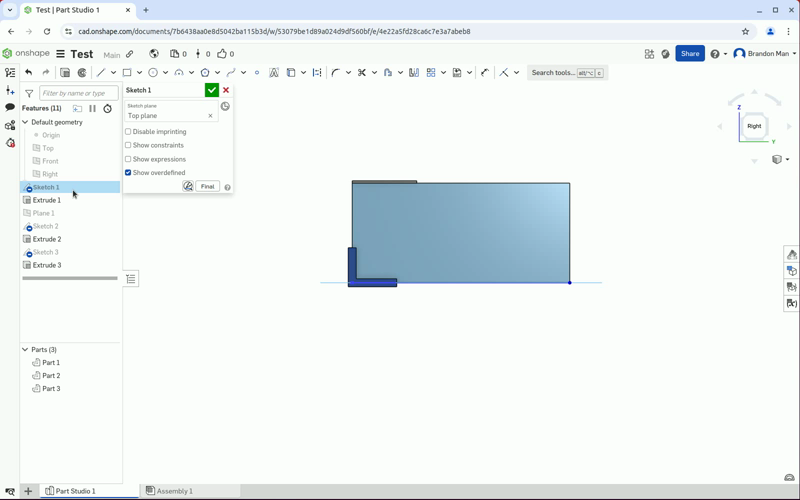
mouse_move(229, 92)
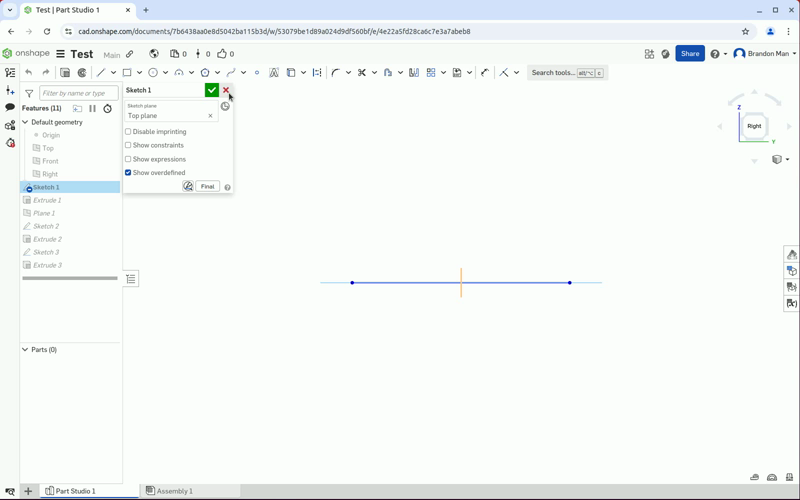
click(229, 92)
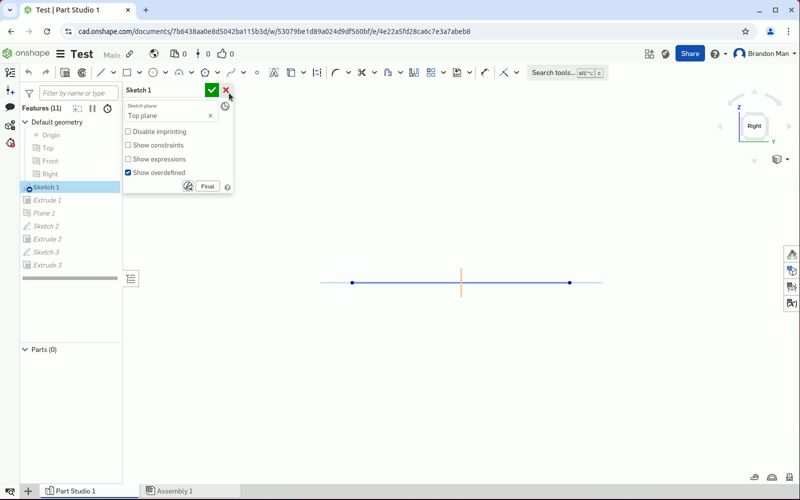
key(shift+s)
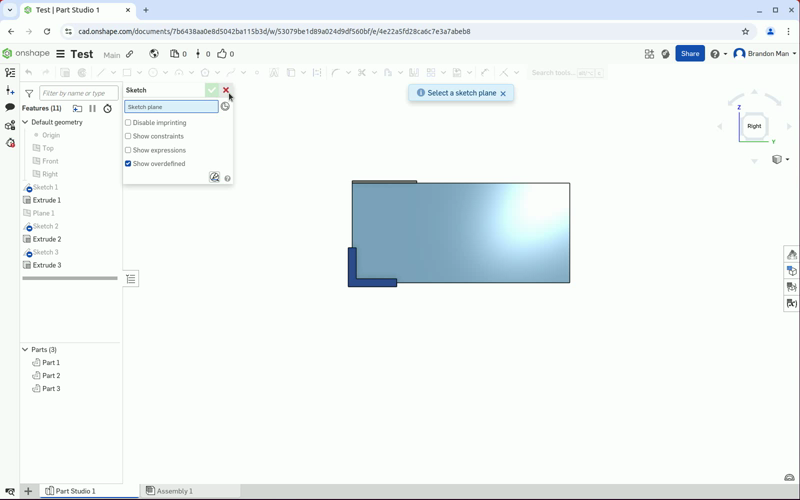
mouse_move(73, 176)
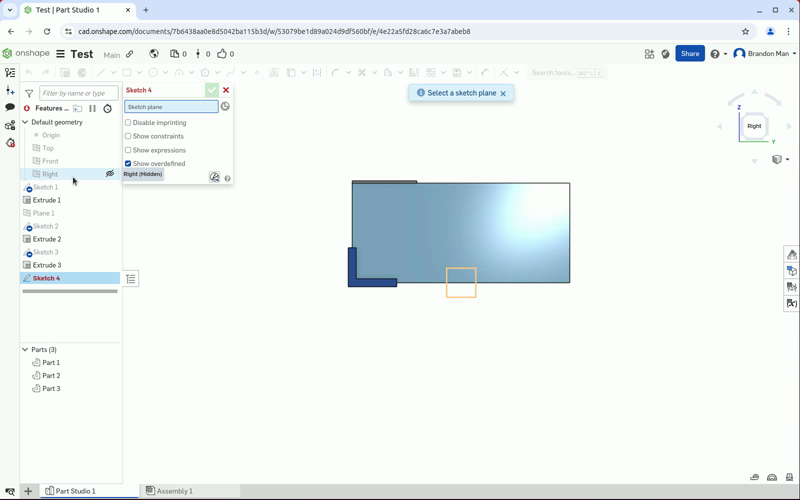
click(73, 176)
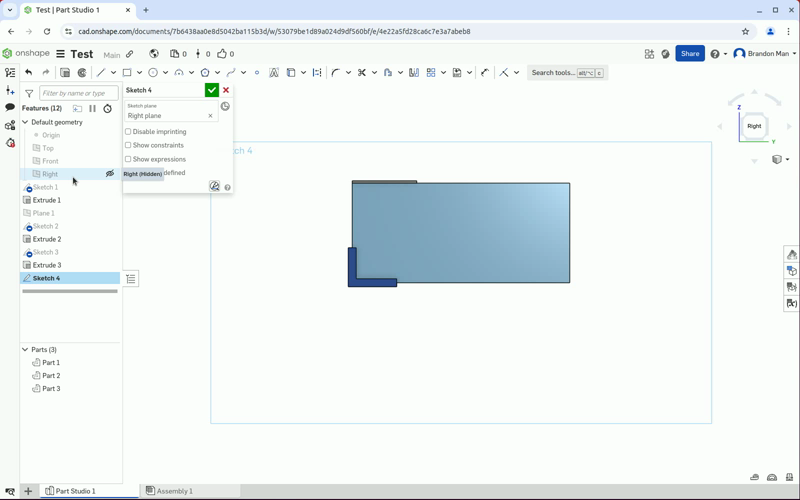
mouse_move(73, 352)
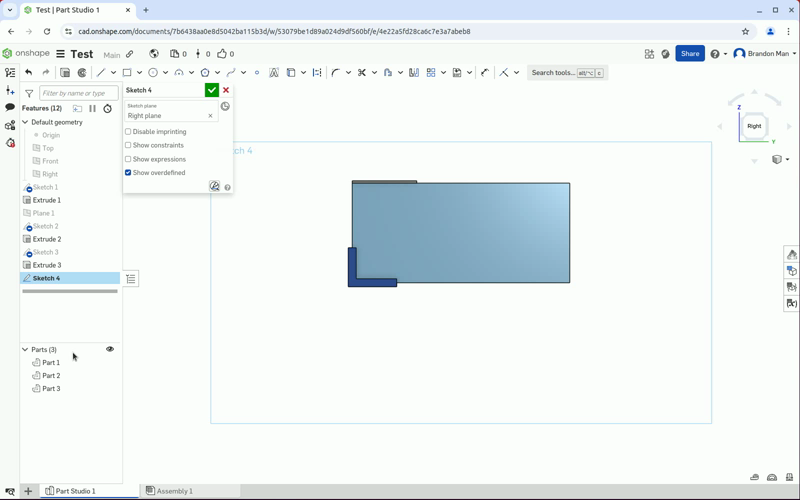
key(y)
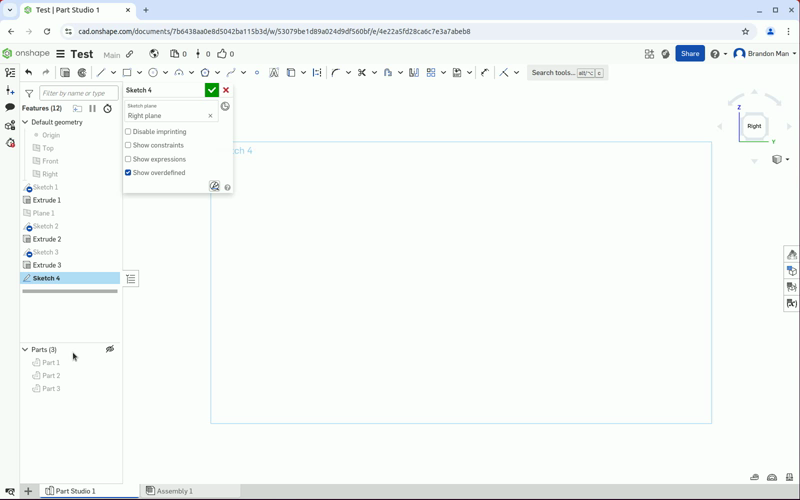
key(l)
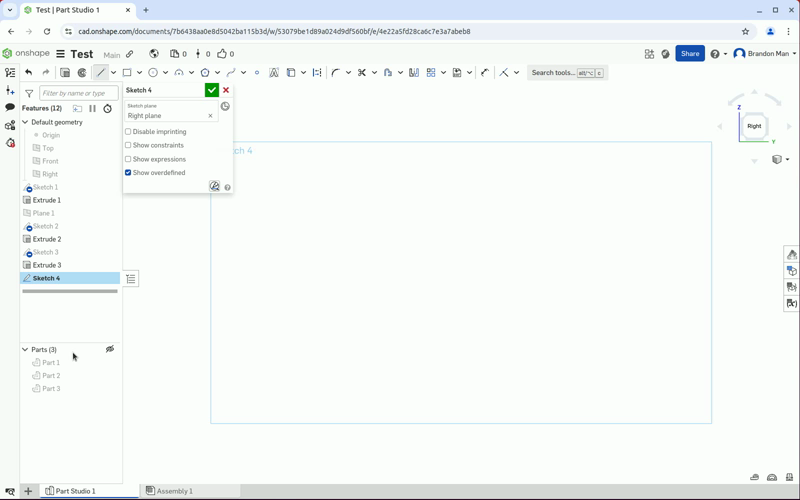
key_down(shift)
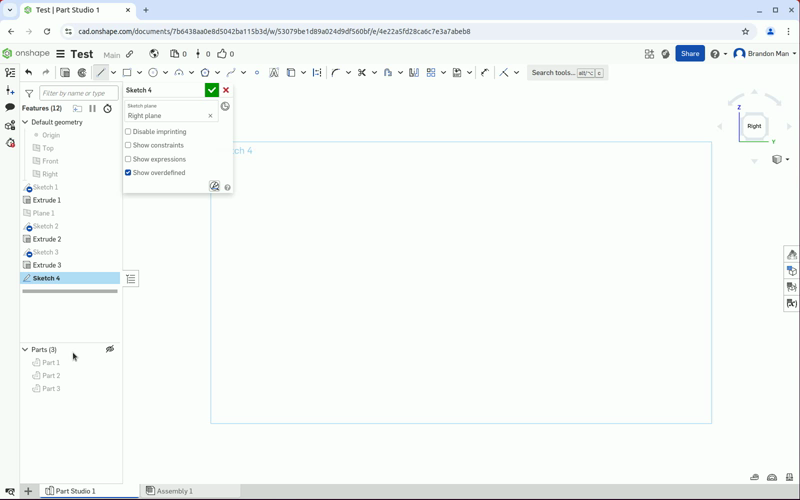
mouse_move(525, 286)
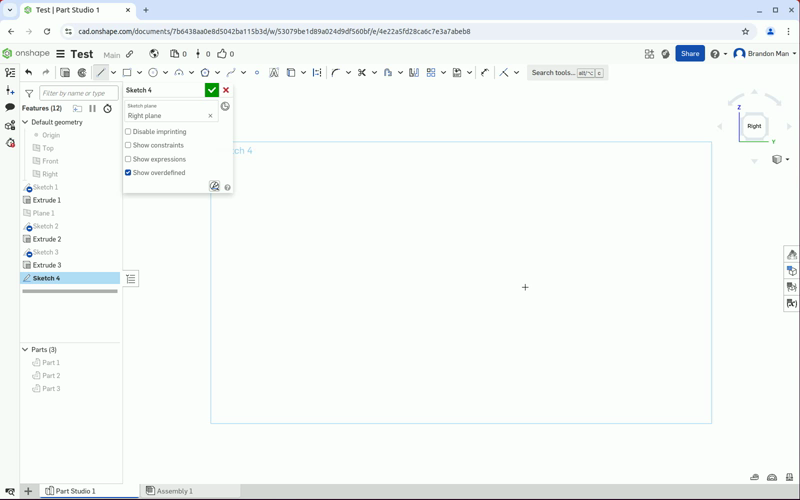
click(525, 286)
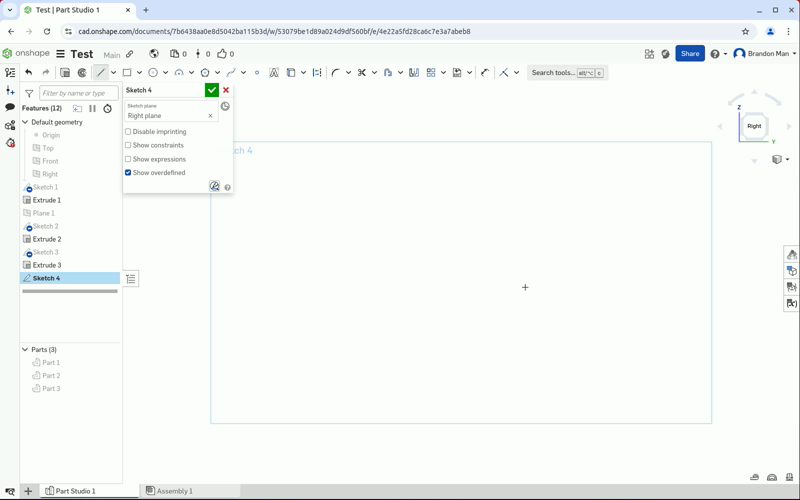
key_up(shift)
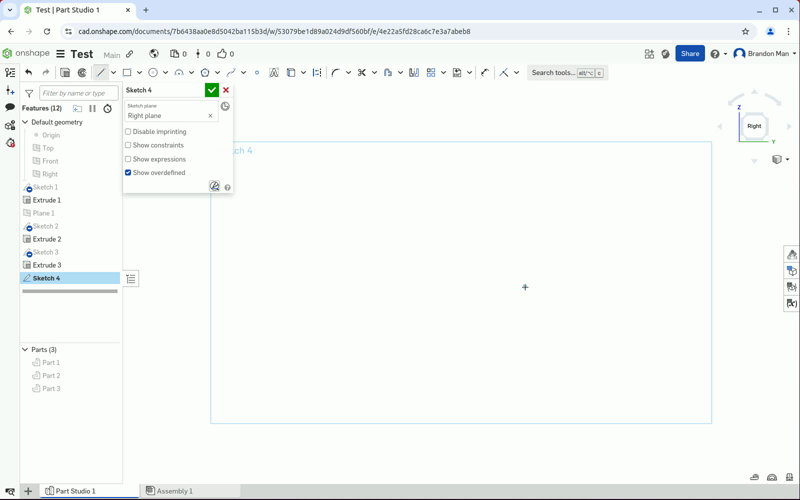
key_down(shift)
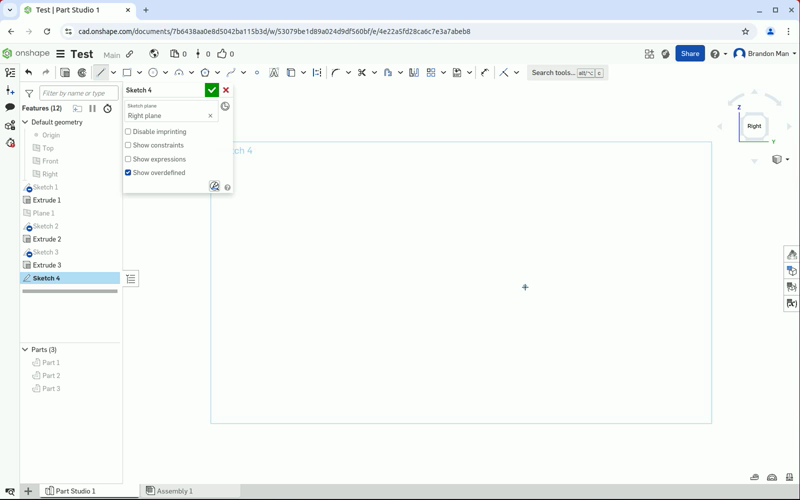
mouse_move(555, 286)
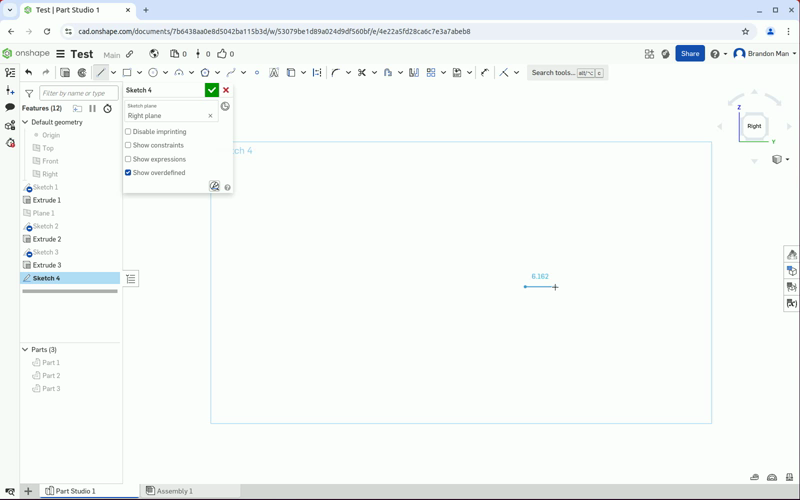
mouse_move(573, 286)
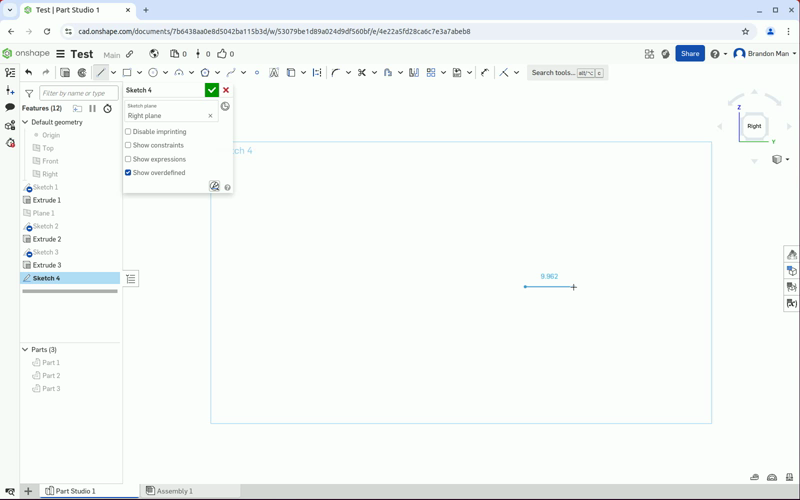
click(573, 286)
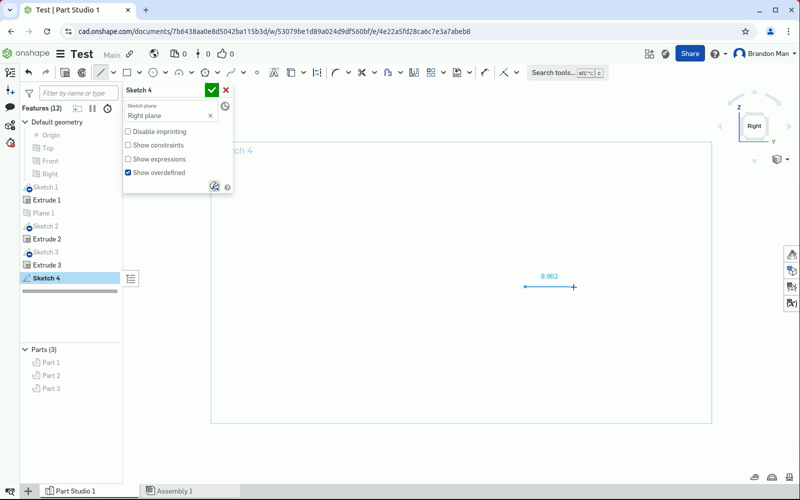
key_up(shift)
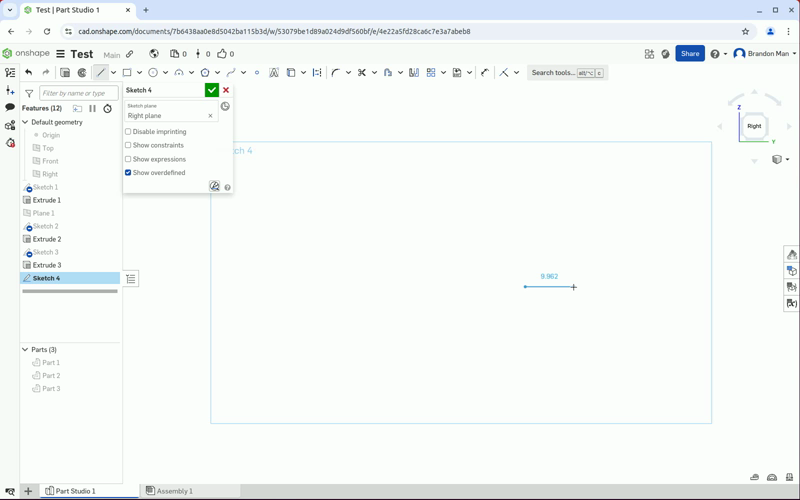
key_down(shift)
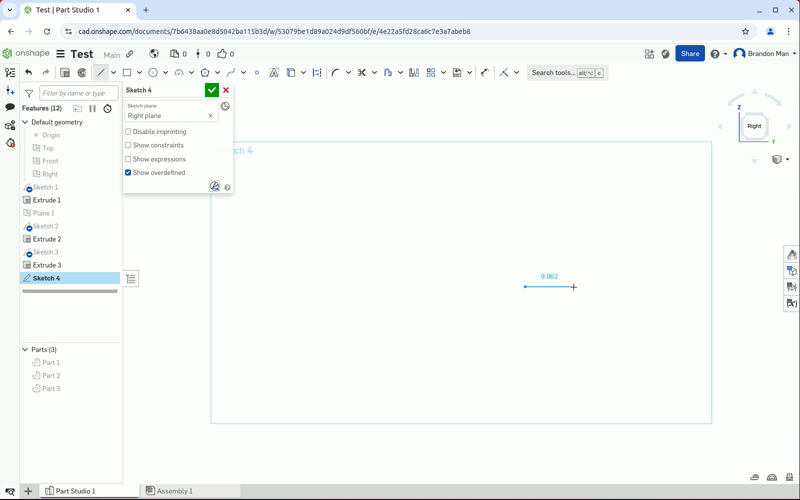
mouse_move(589, 286)
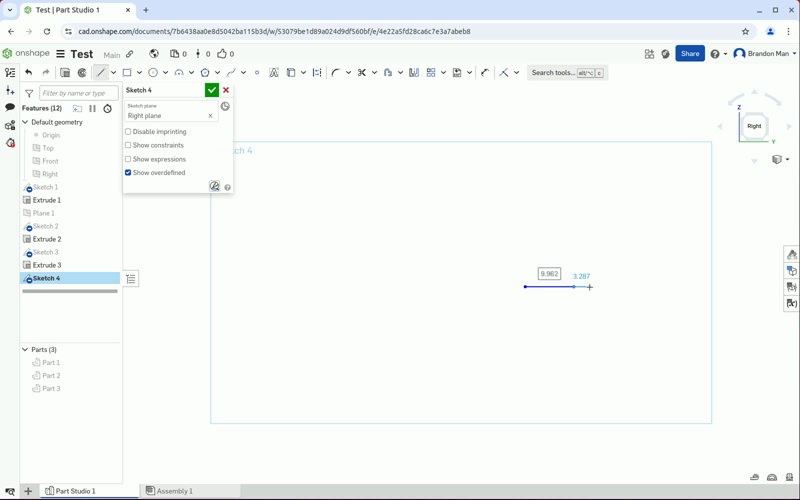
mouse_move(573, 247)
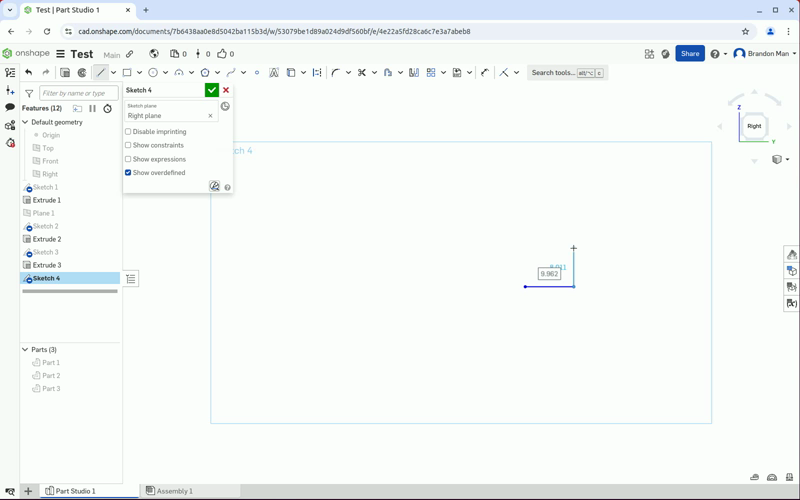
click(573, 247)
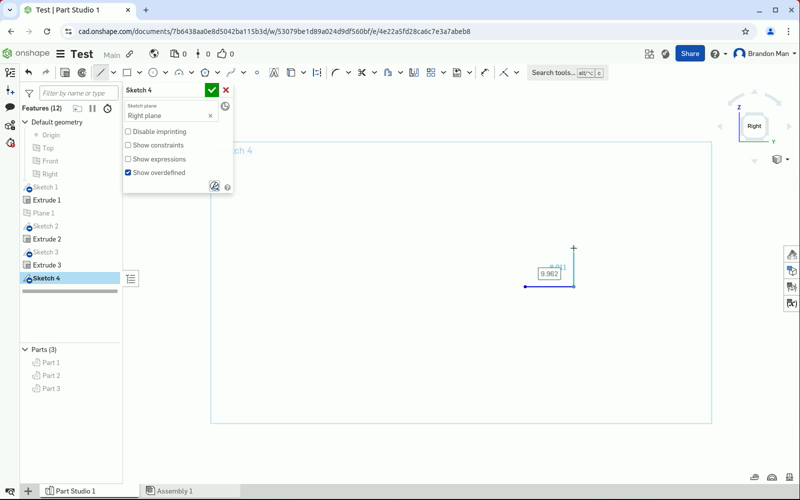
key_up(shift)
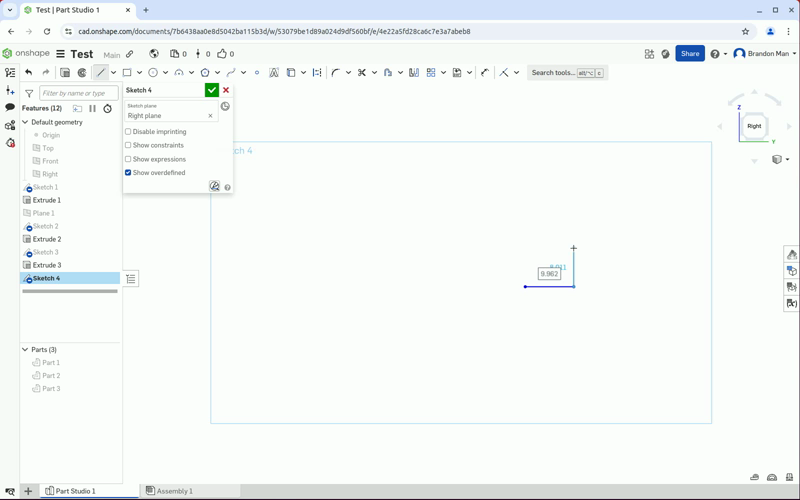
key_down(shift)
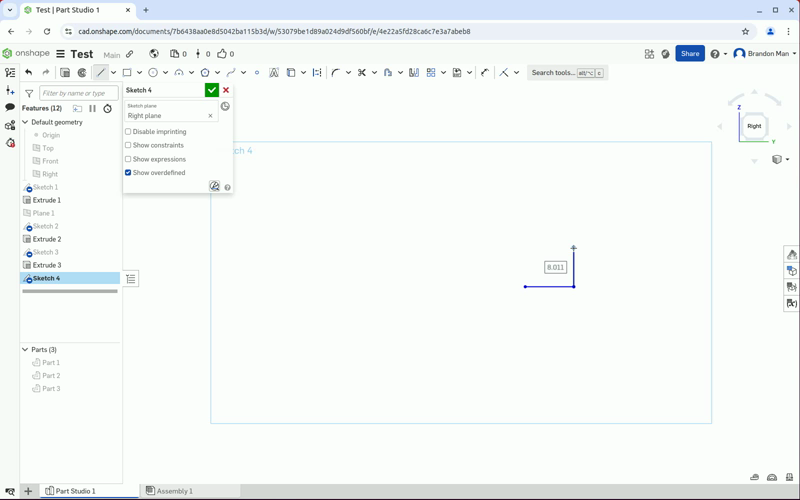
mouse_move(589, 247)
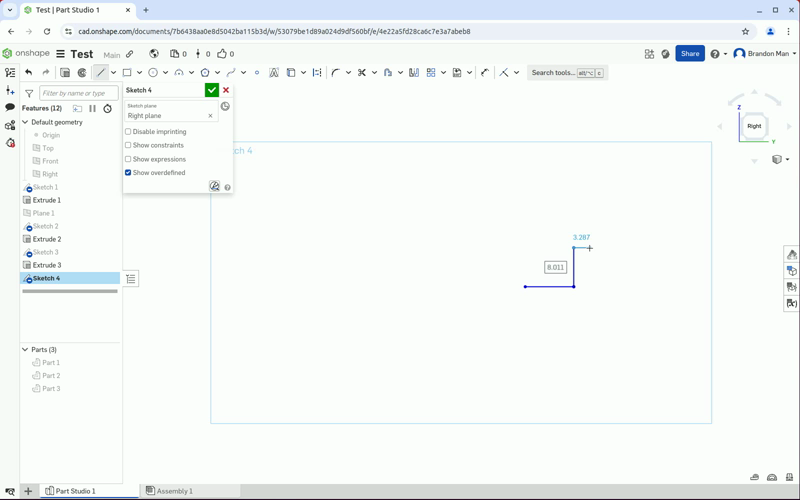
mouse_move(566, 247)
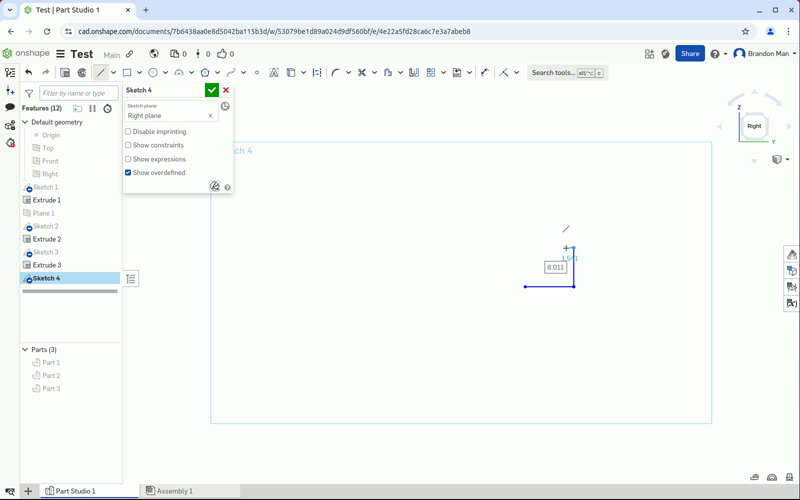
scroll(6)
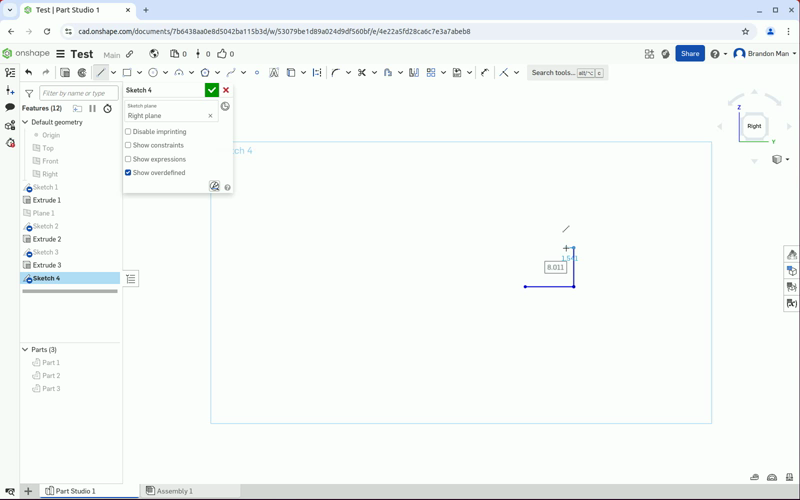
scroll(6)
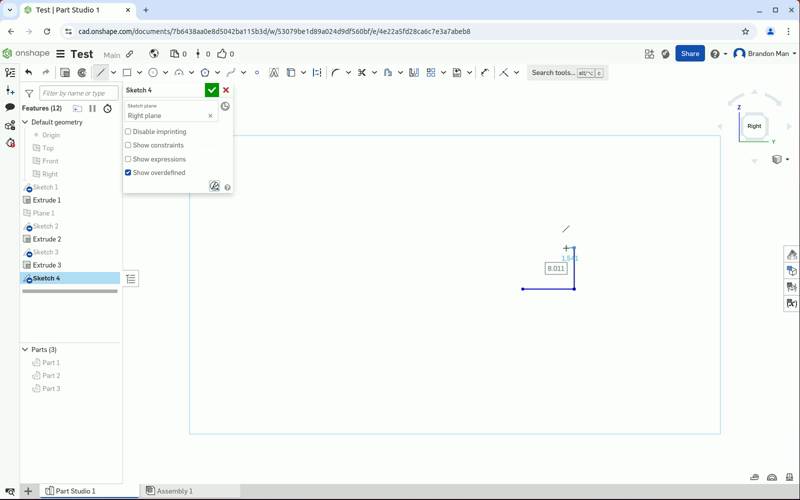
scroll(6)
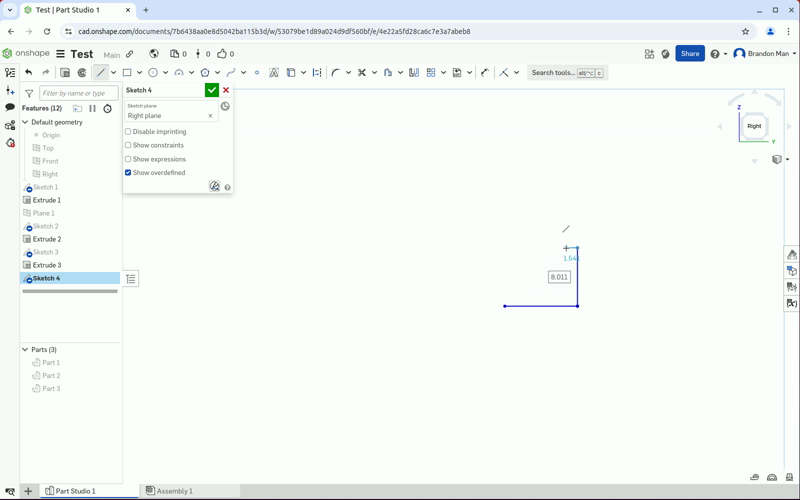
scroll(6)
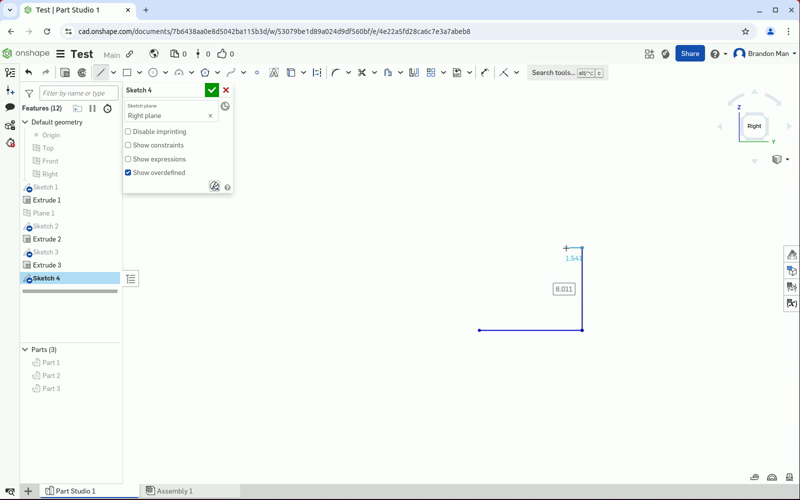
scroll(6)
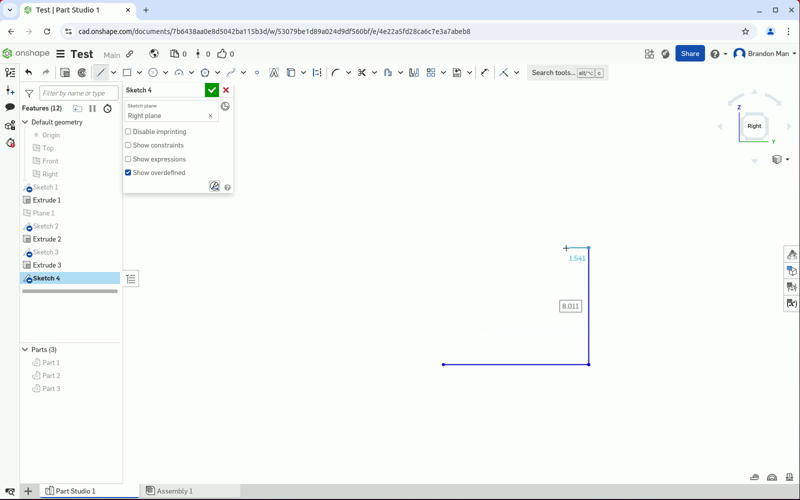
scroll(6)
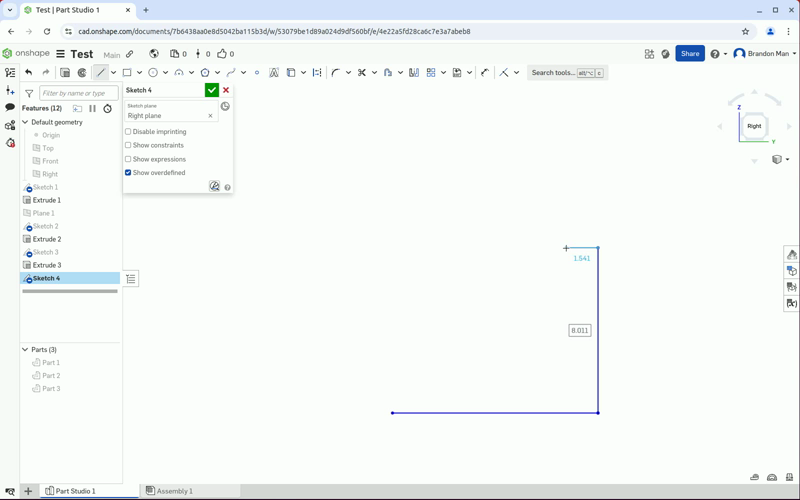
scroll(6)
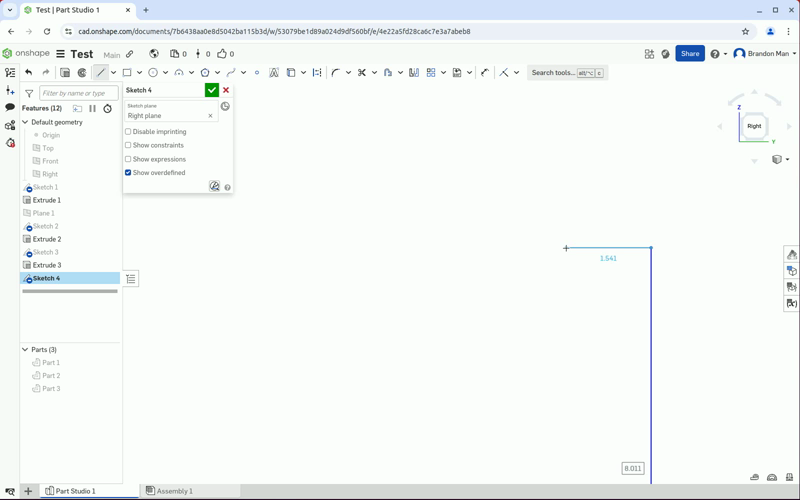
click(566, 247)
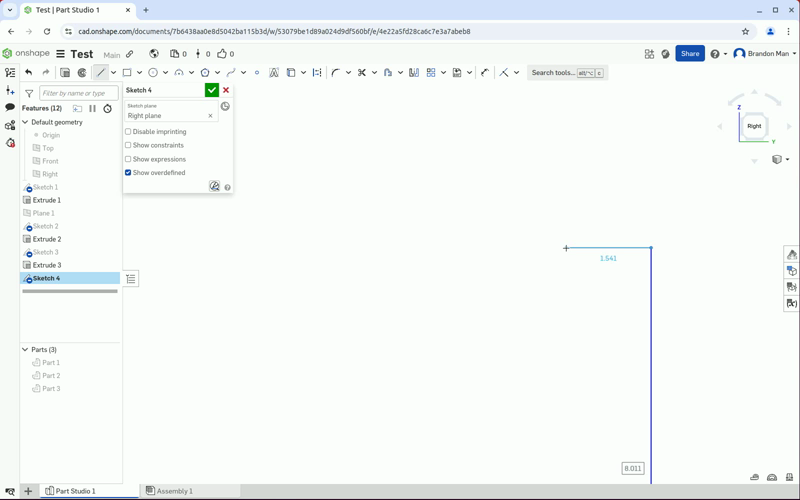
scroll(-6)
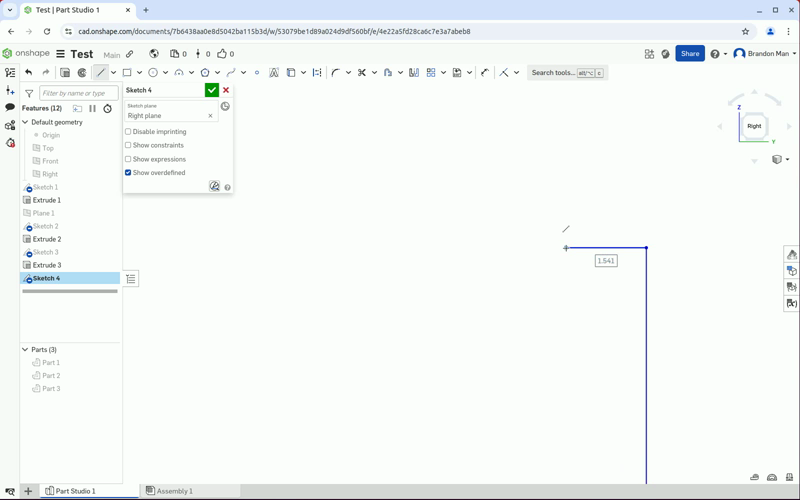
scroll(-6)
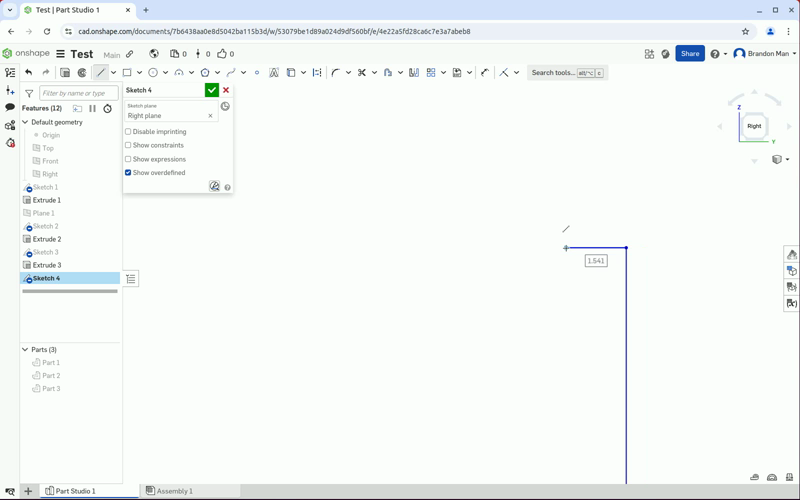
scroll(-6)
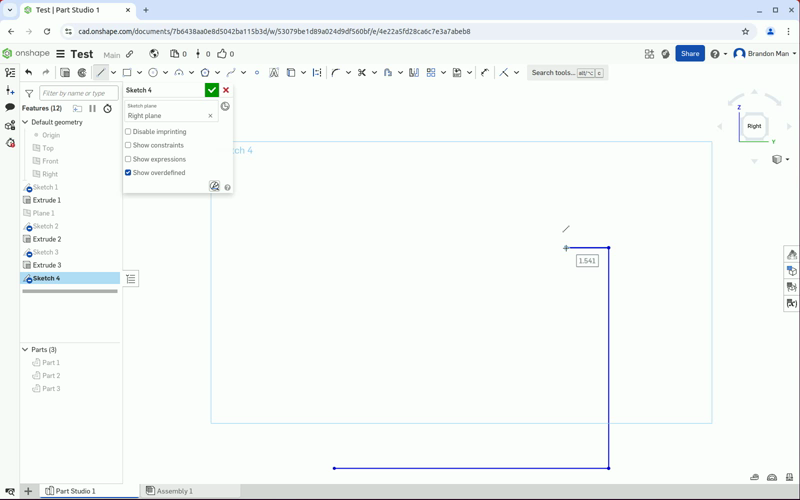
scroll(-6)
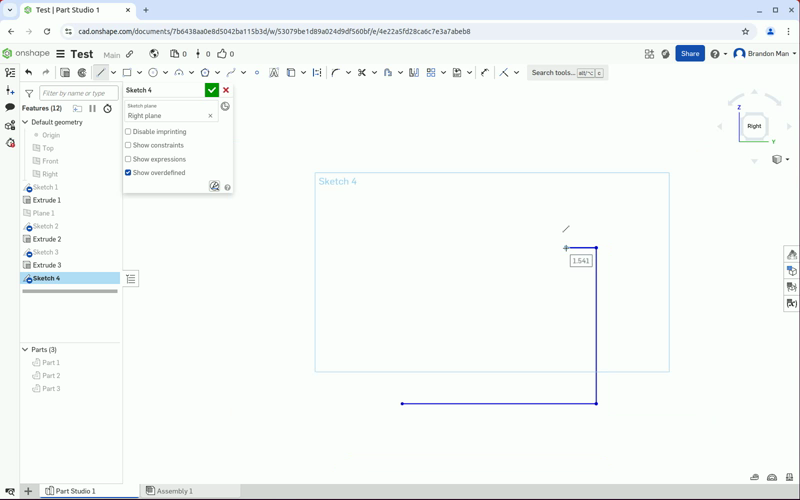
scroll(-6)
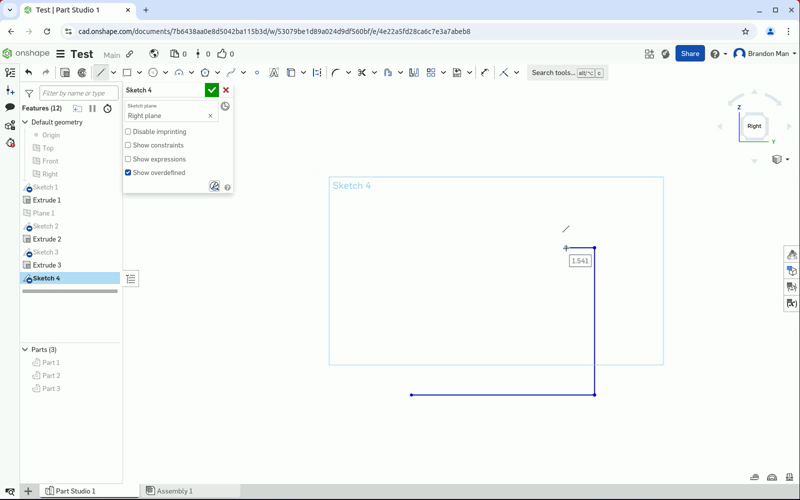
scroll(-6)
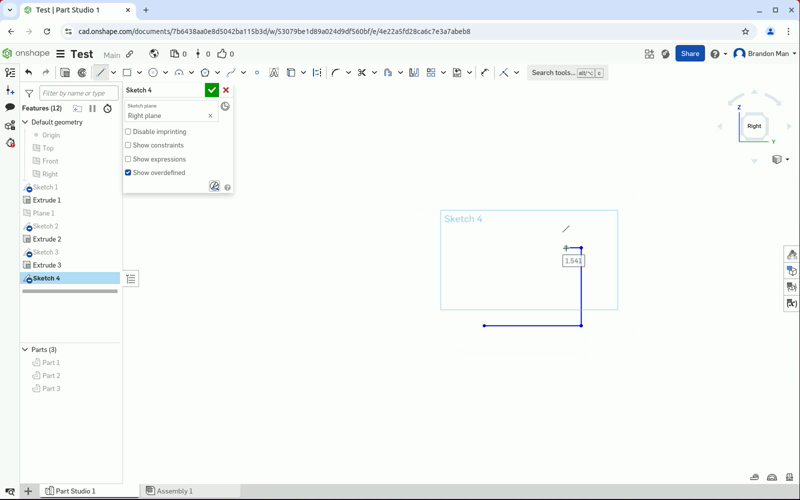
scroll(-6)
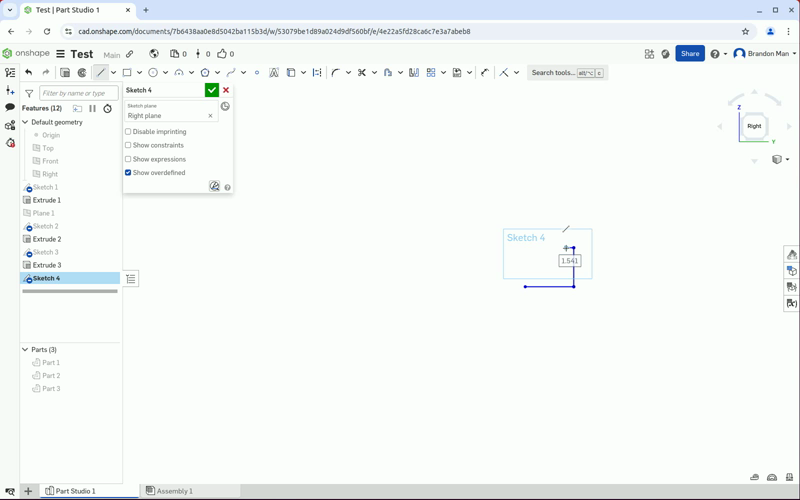
key_up(shift)
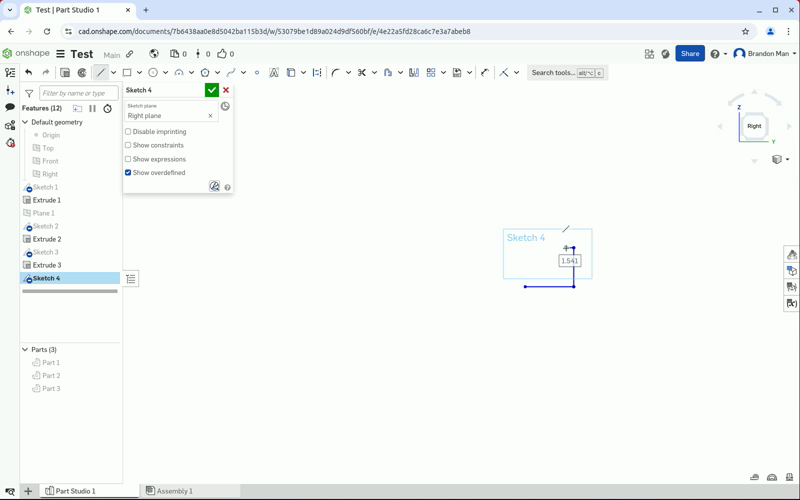
key_down(shift)
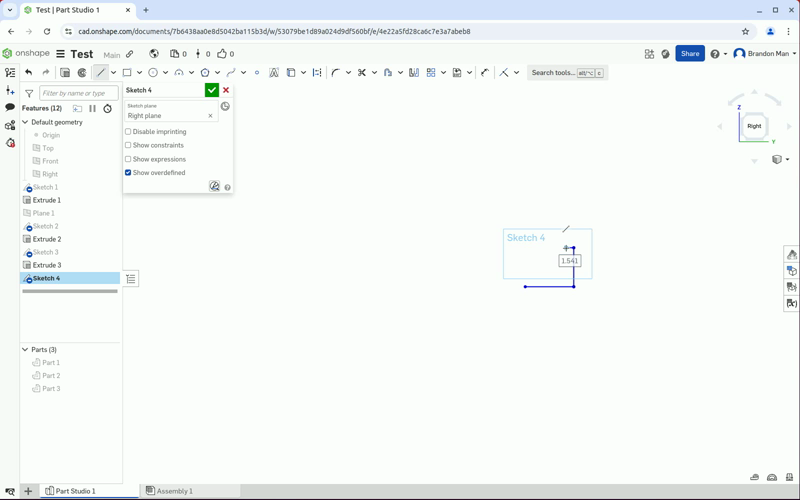
mouse_move(589, 247)
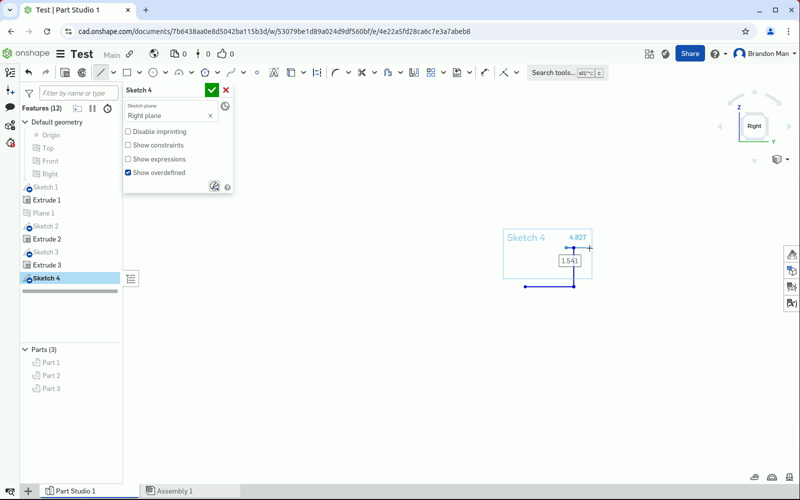
mouse_move(566, 278)
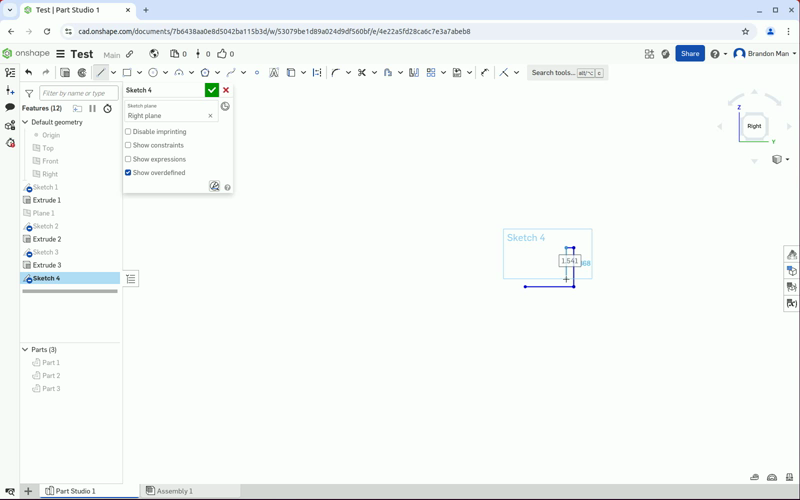
click(566, 278)
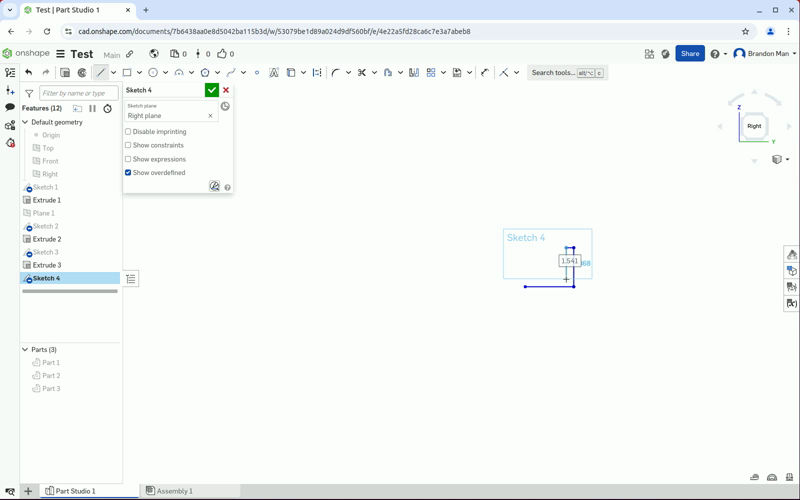
key_up(shift)
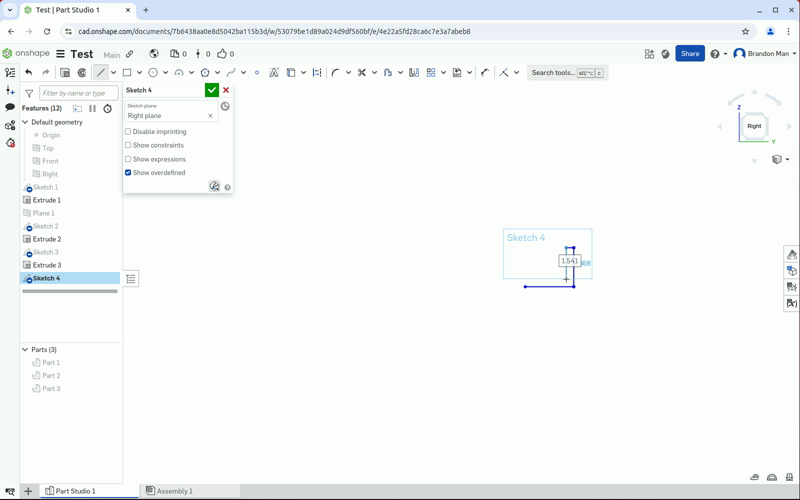
key_down(shift)
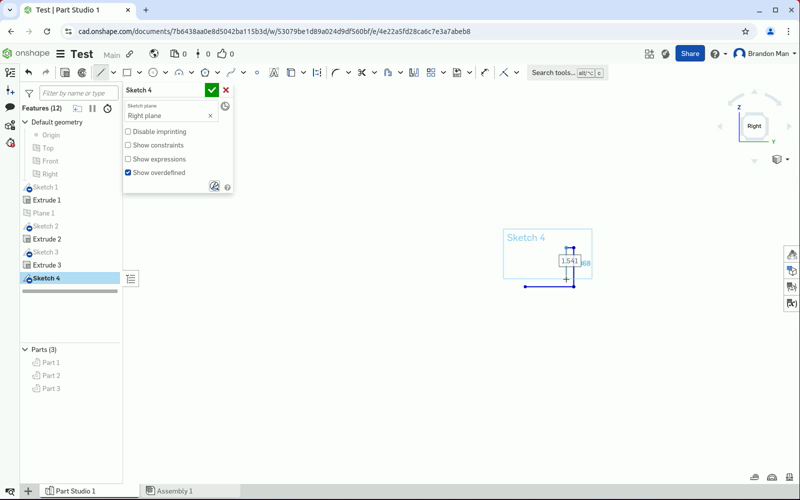
mouse_move(589, 278)
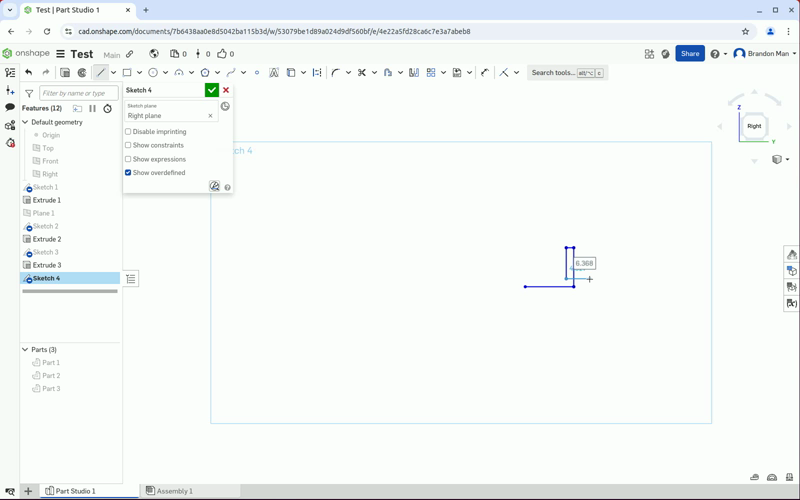
mouse_move(525, 278)
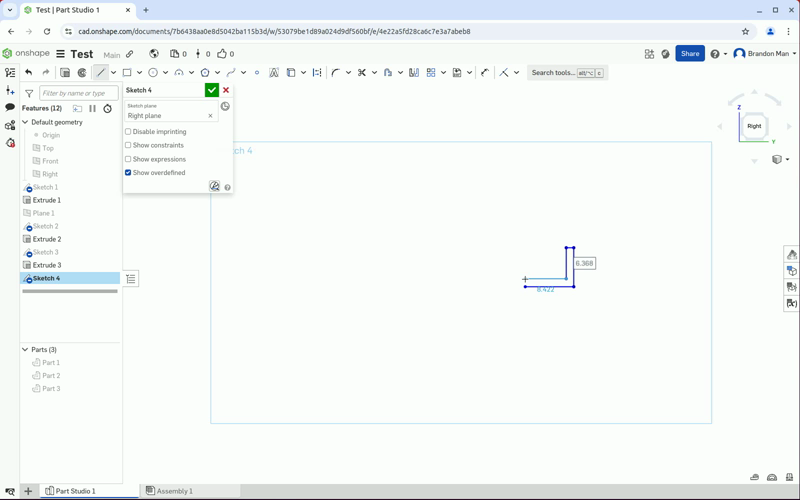
click(525, 278)
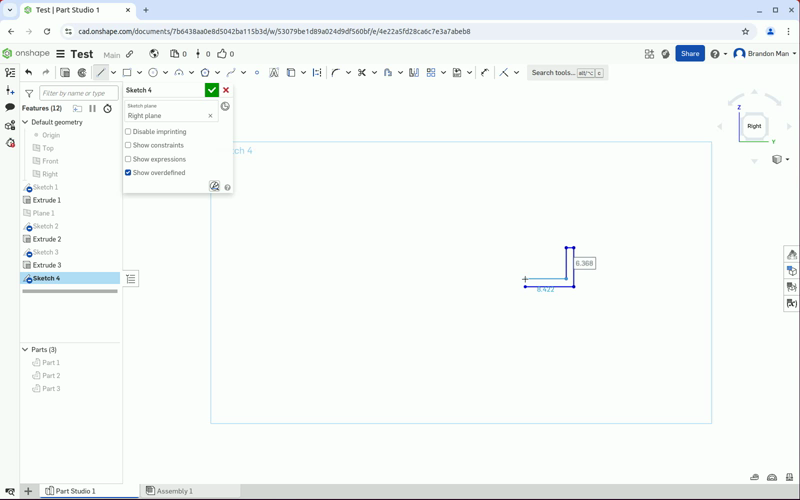
key_up(shift)
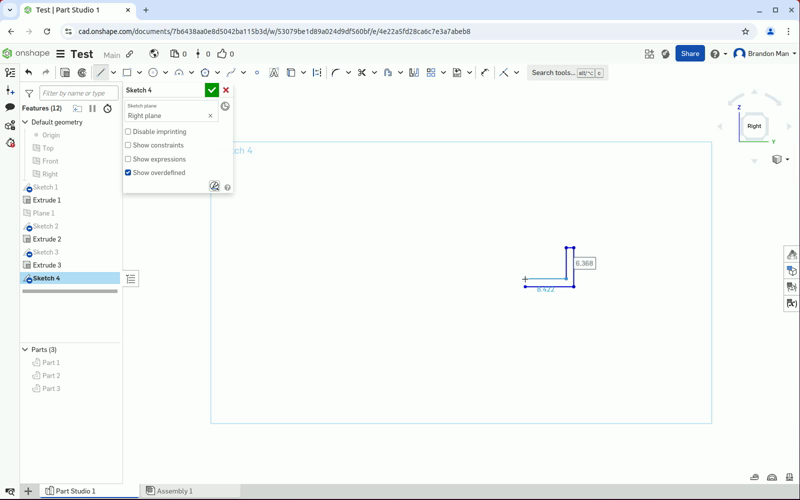
mouse_move(555, 278)
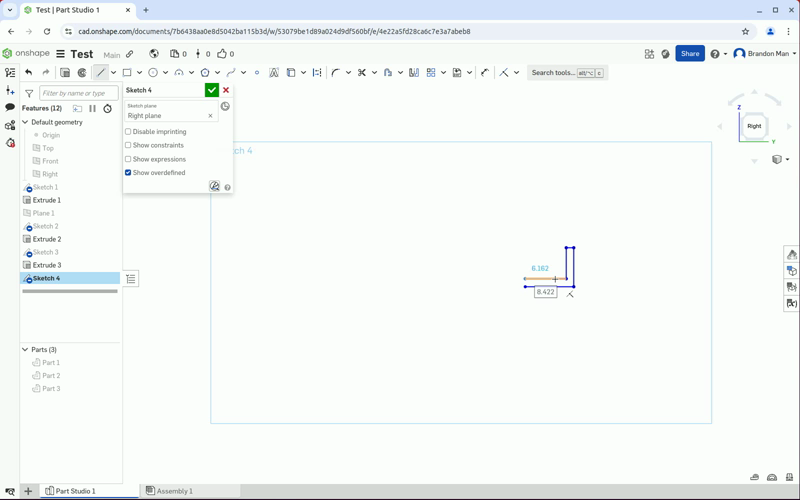
key_down(shift)
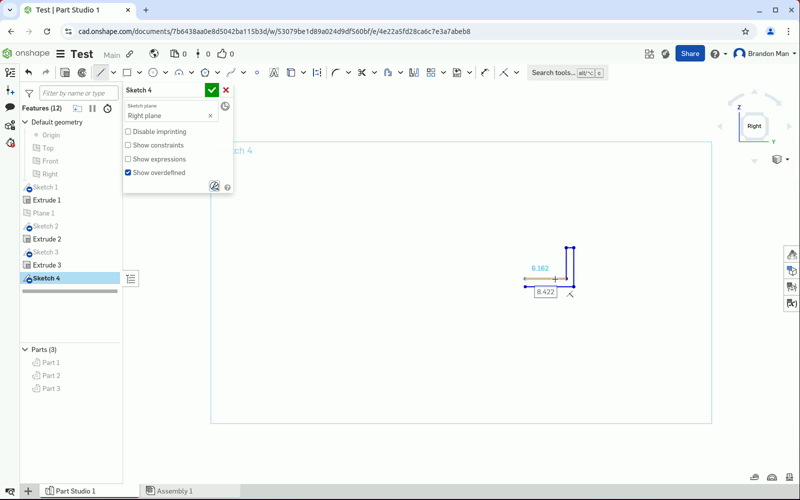
mouse_move(525, 286)
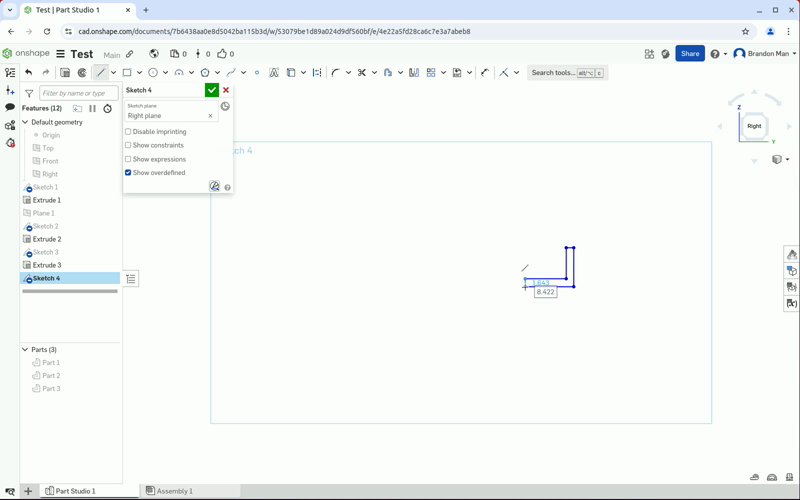
key_up(shift)
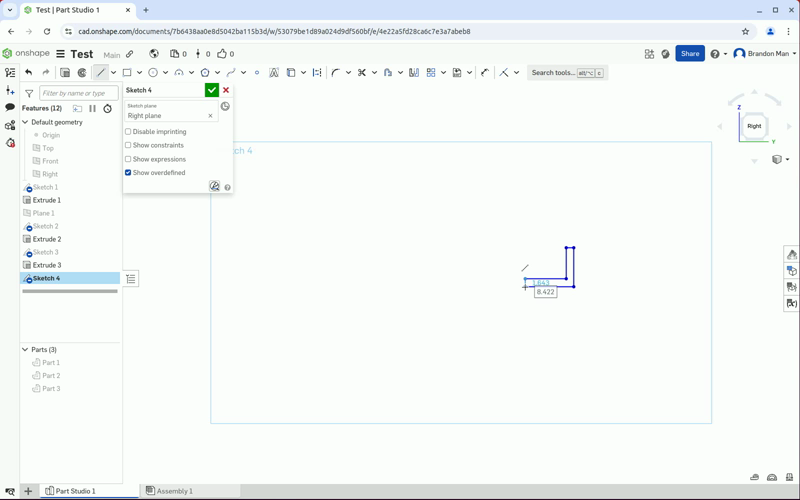
click(525, 286)
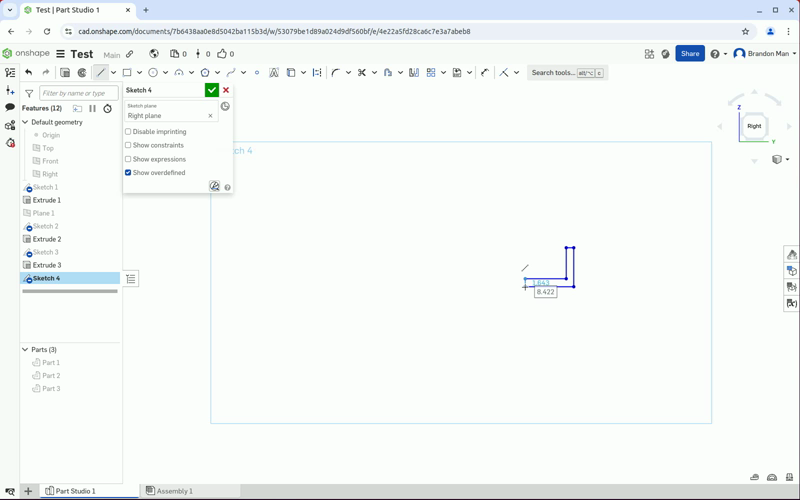
key(esc)
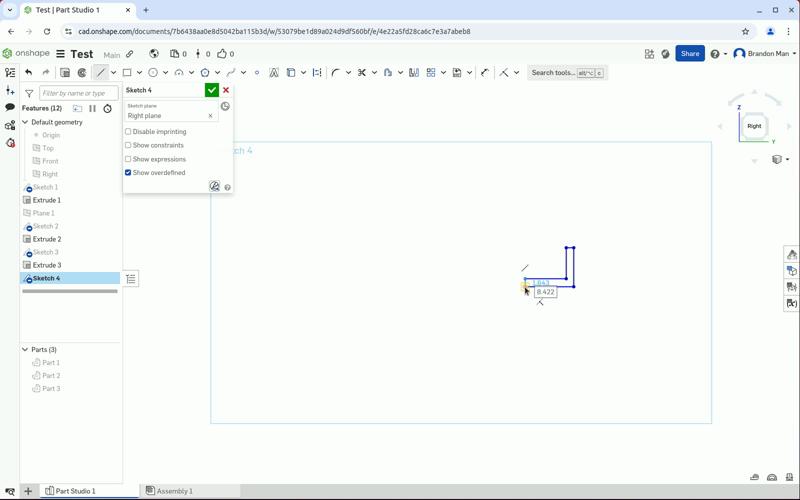
mouse_move(571, 266)
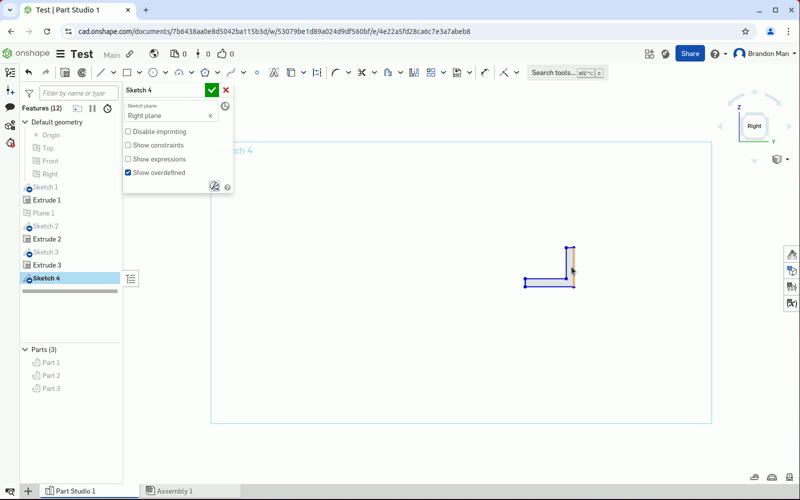
scroll(6)
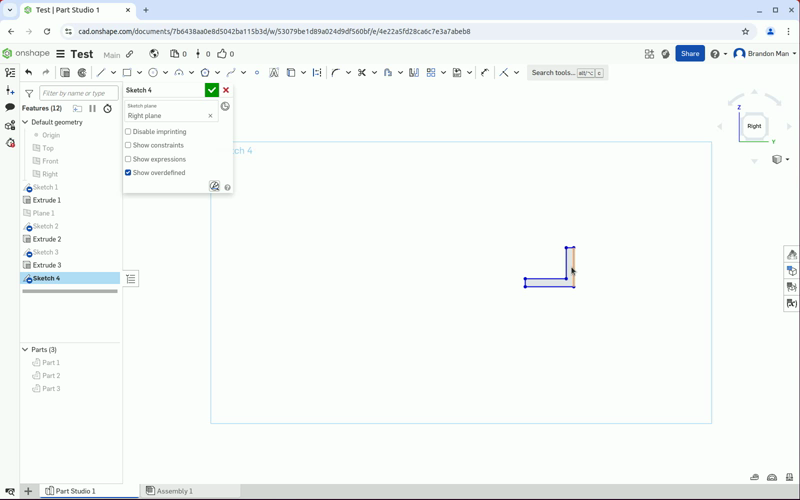
scroll(6)
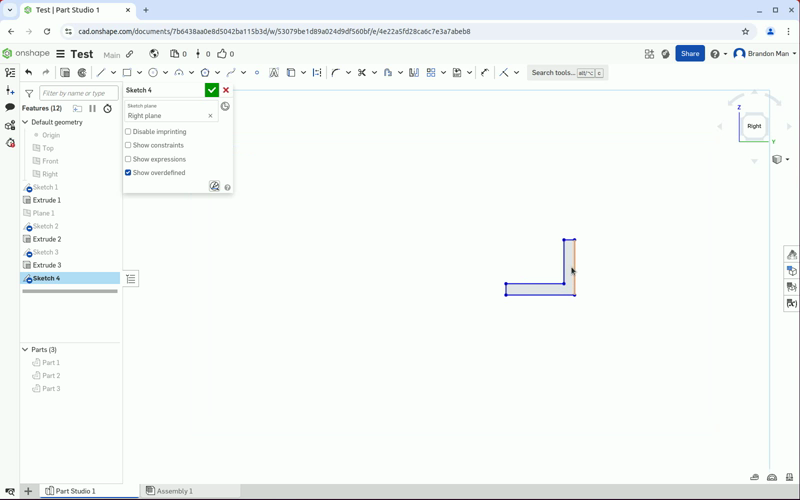
scroll(6)
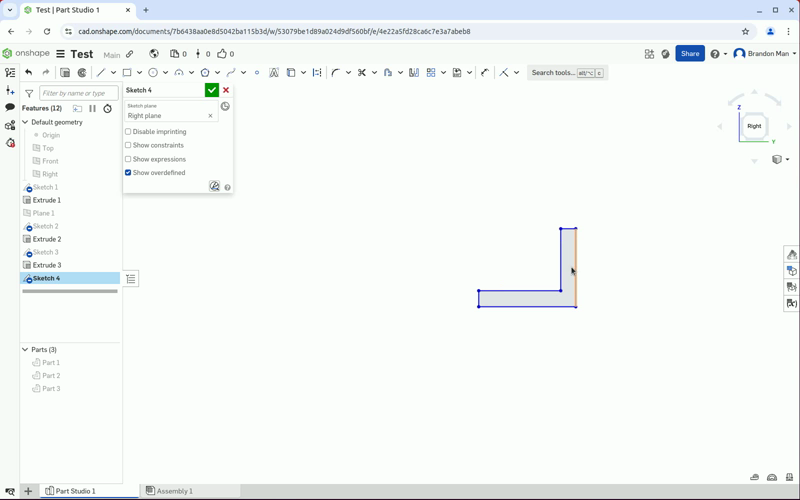
scroll(6)
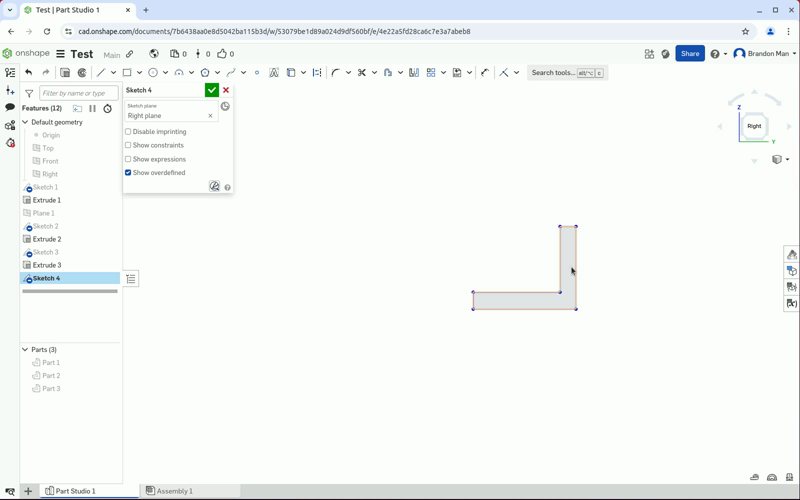
scroll(6)
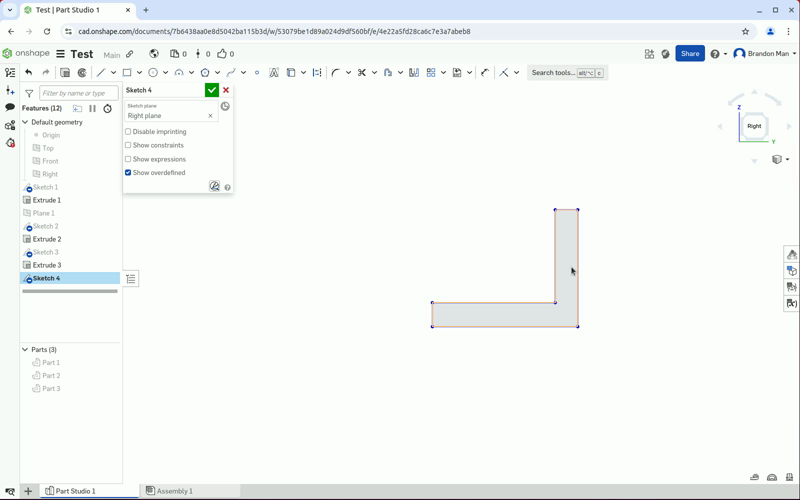
scroll(6)
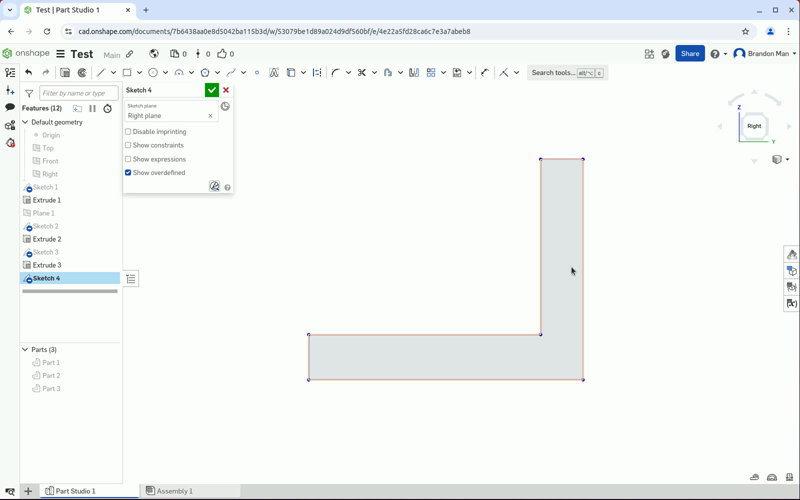
scroll(6)
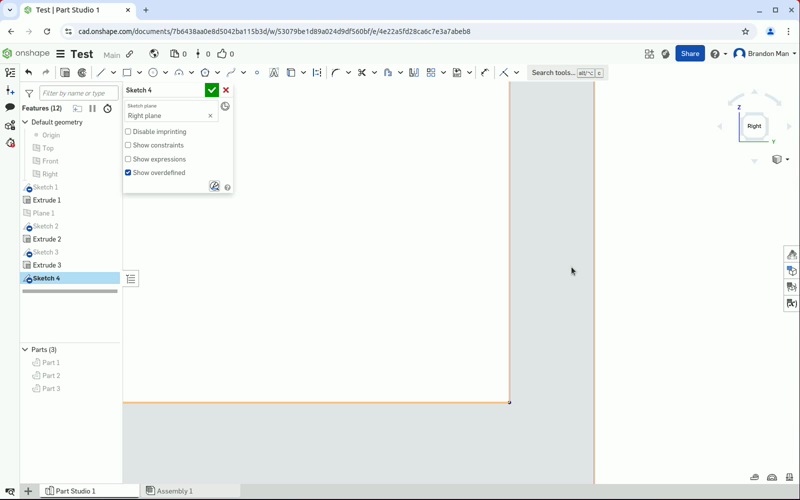
click(571, 266)
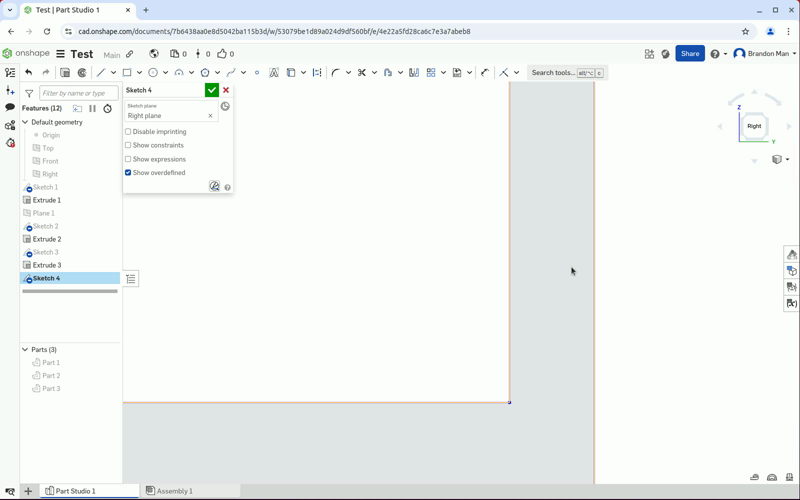
scroll(-6)
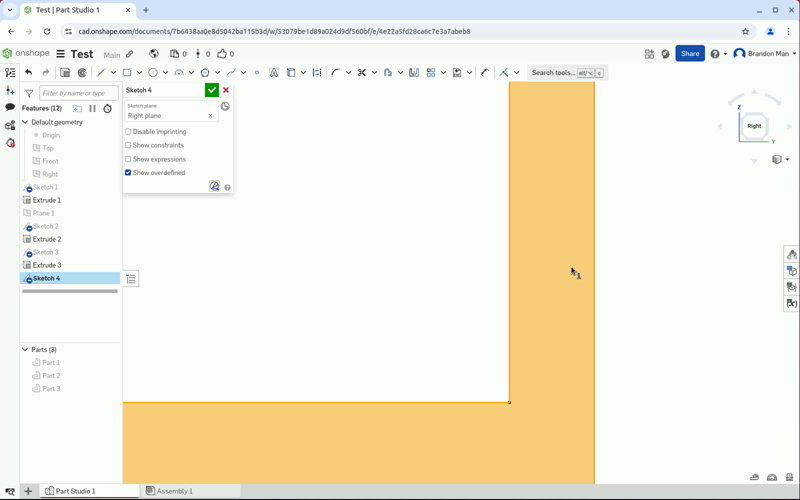
scroll(-6)
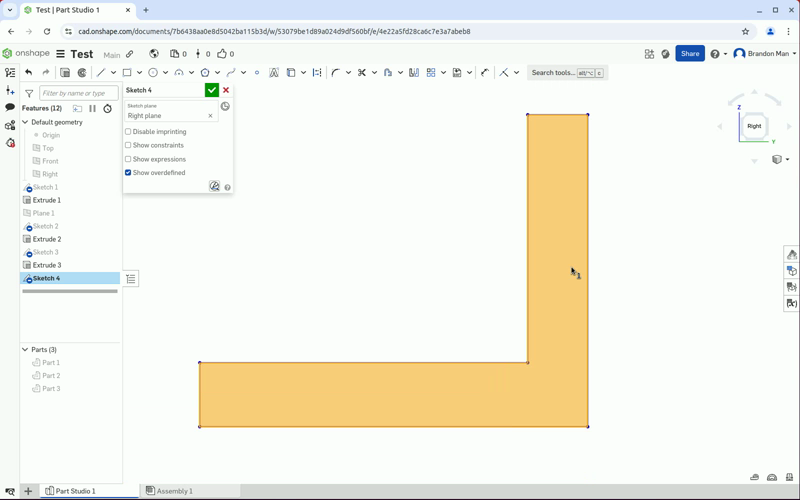
scroll(-6)
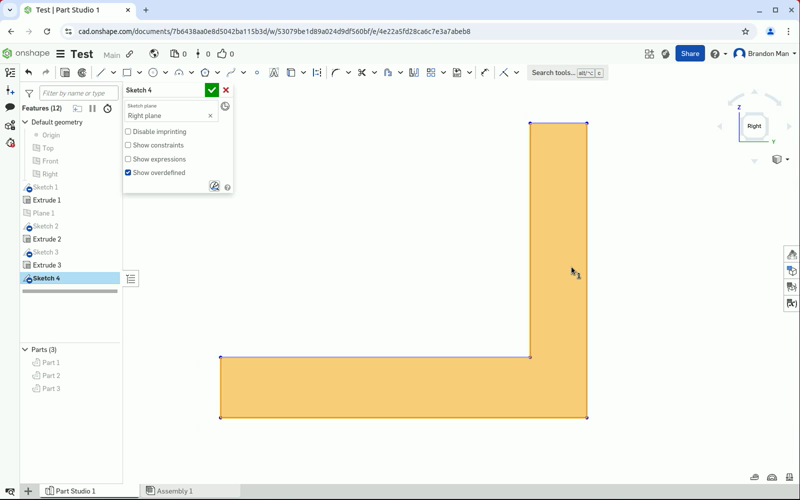
scroll(-6)
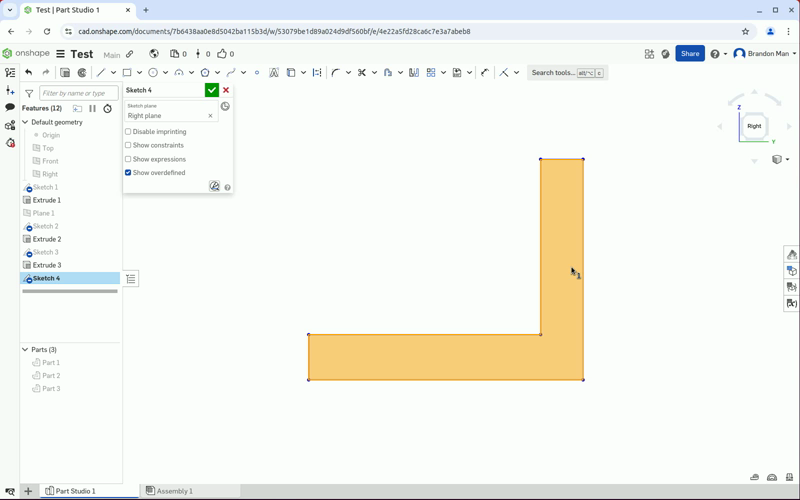
scroll(-6)
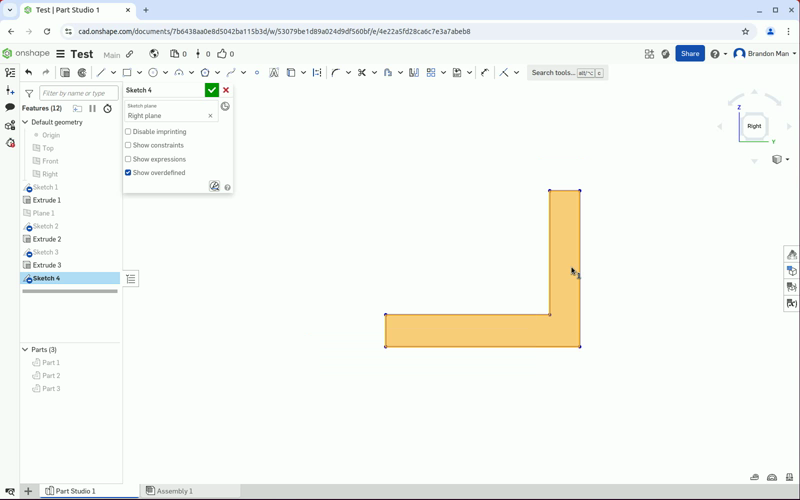
scroll(-6)
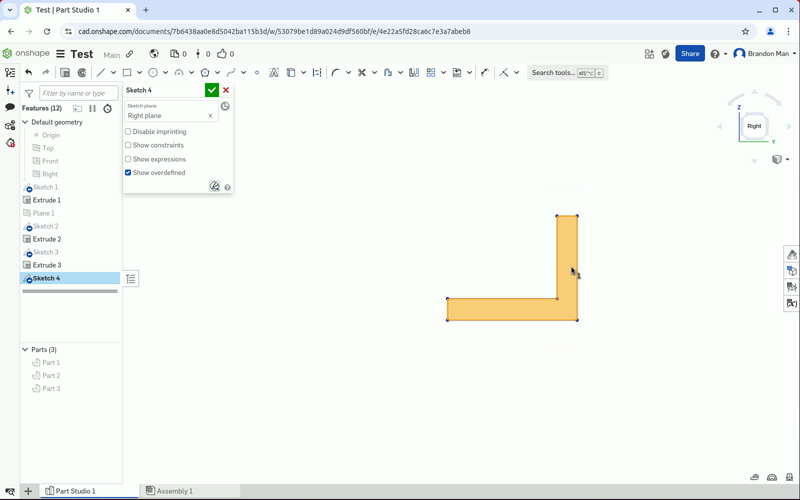
scroll(-6)
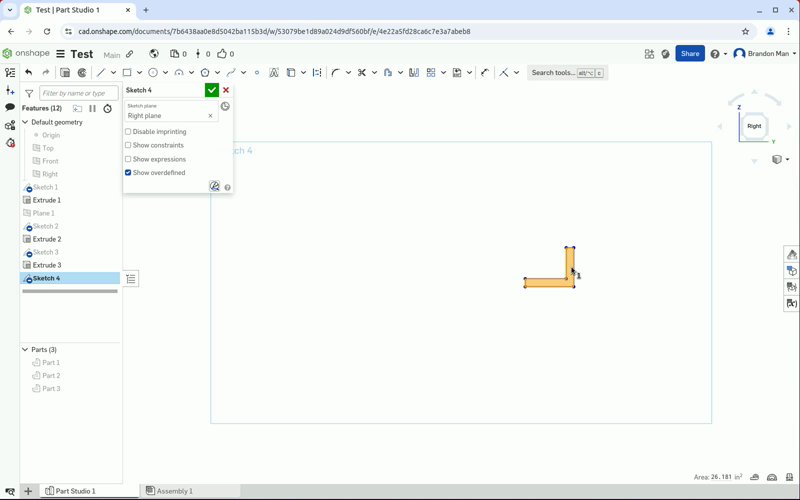
mouse_move(73, 352)
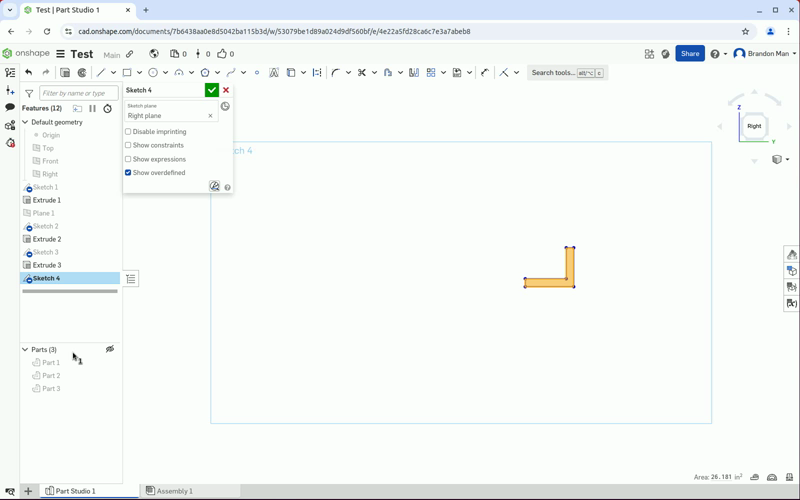
key(shift+y)
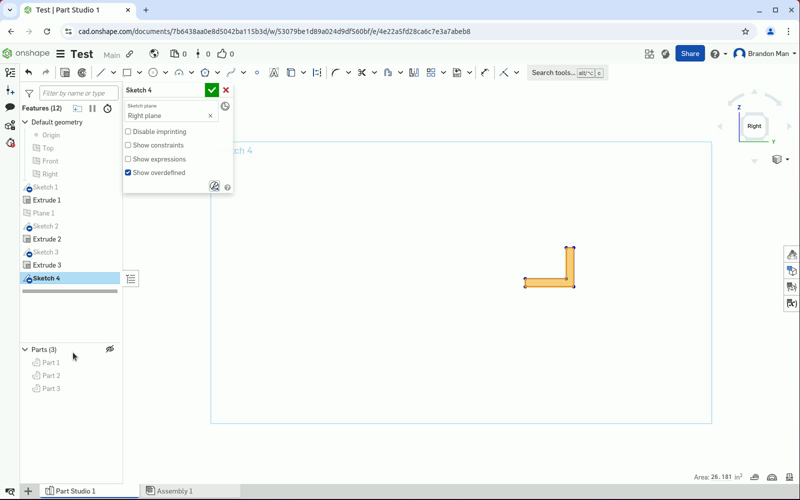
key(shift+e)
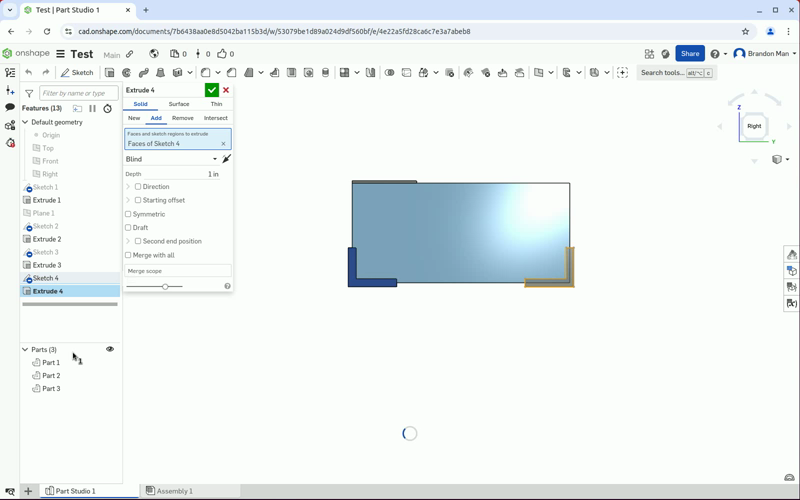
mouse_move(143, 106)
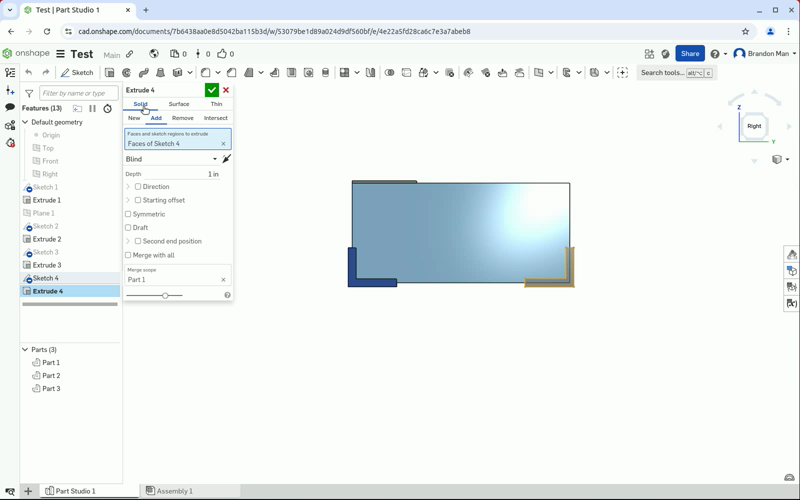
click(143, 106)
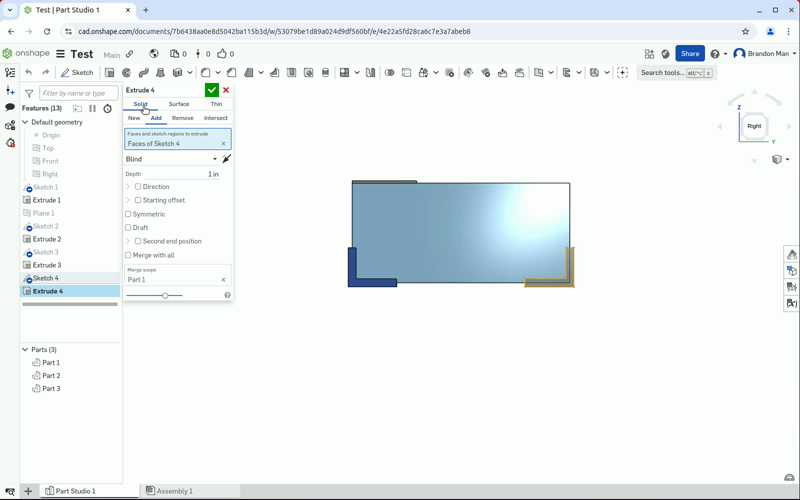
mouse_move(137, 120)
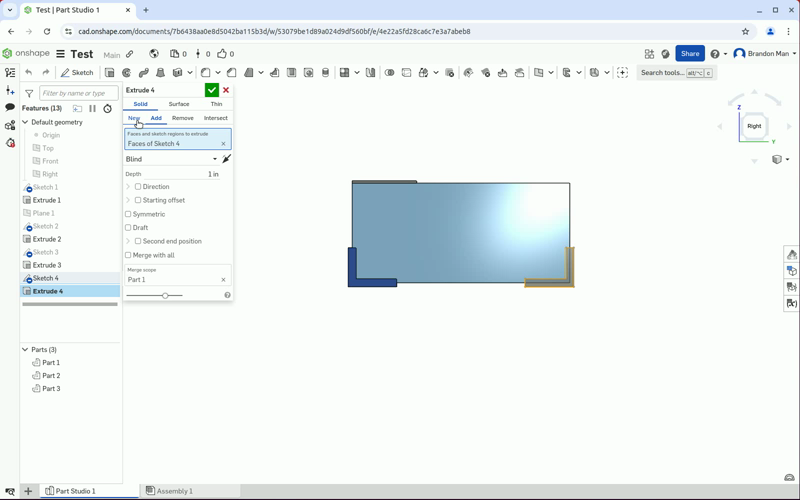
click(137, 120)
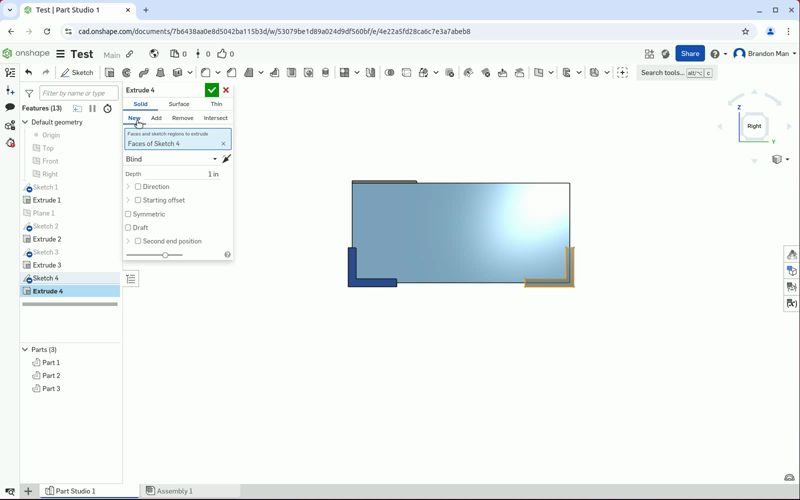
key(tab, 4)
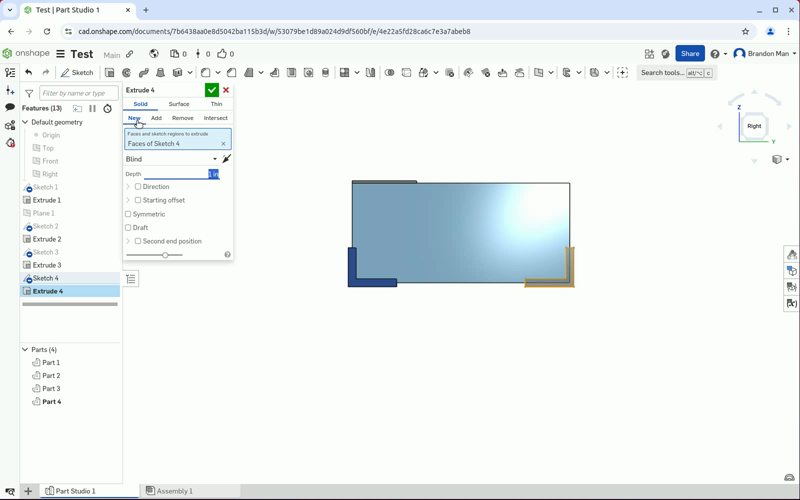
text(24.072)
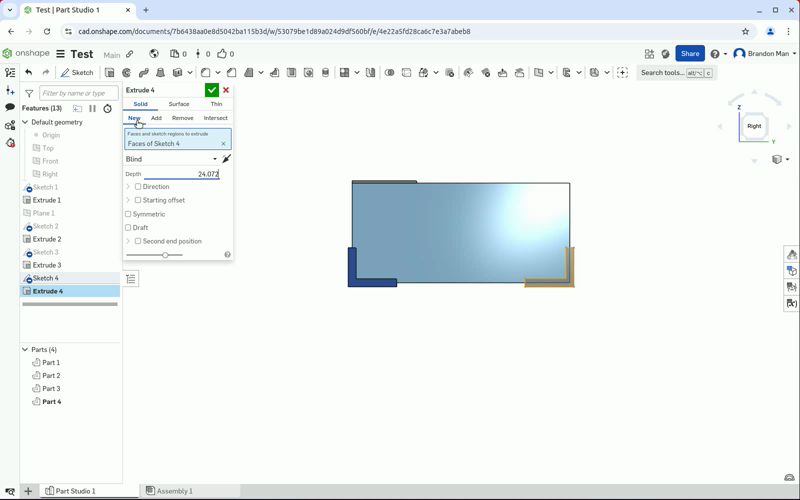
key(tab, 3)
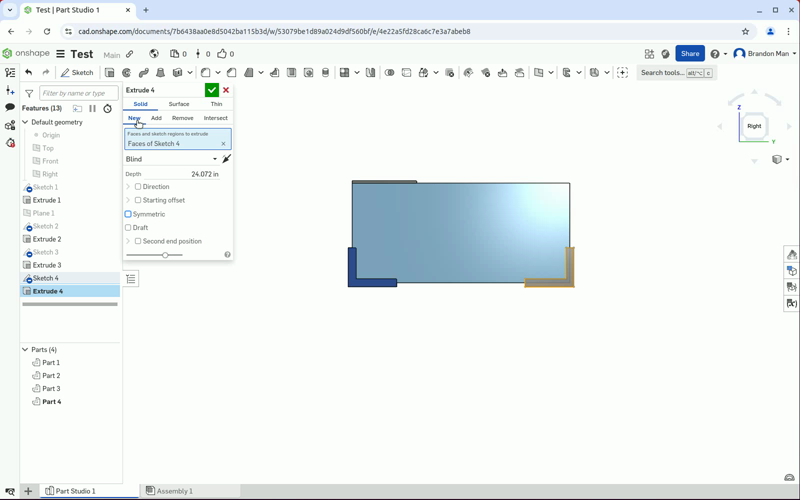
key(space)
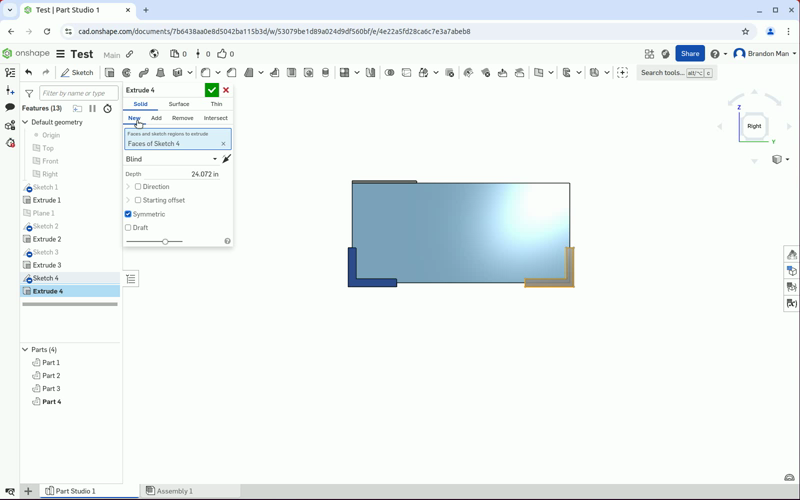
key(enter)
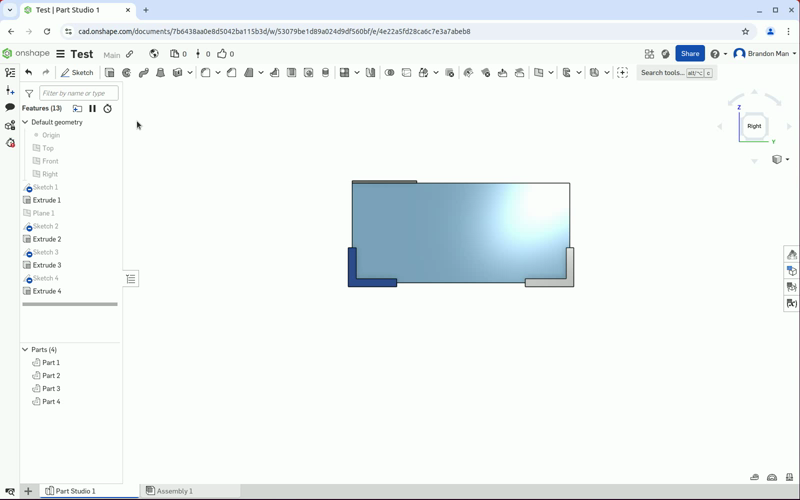
key(shift+h)
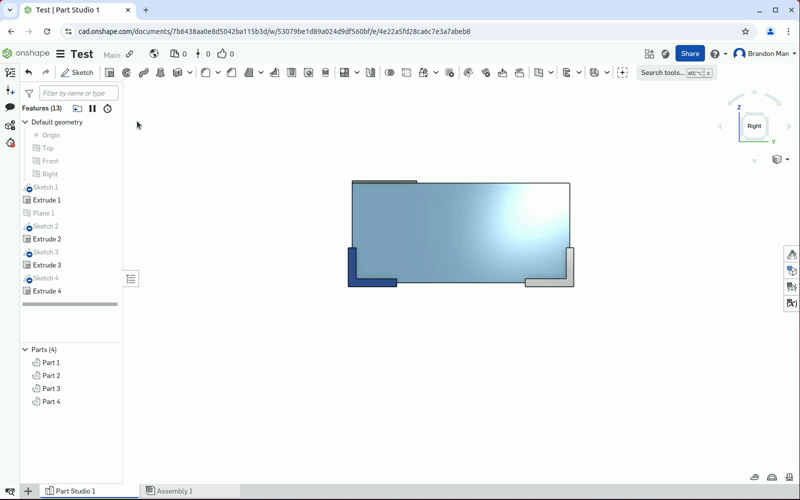
key(shift+h)
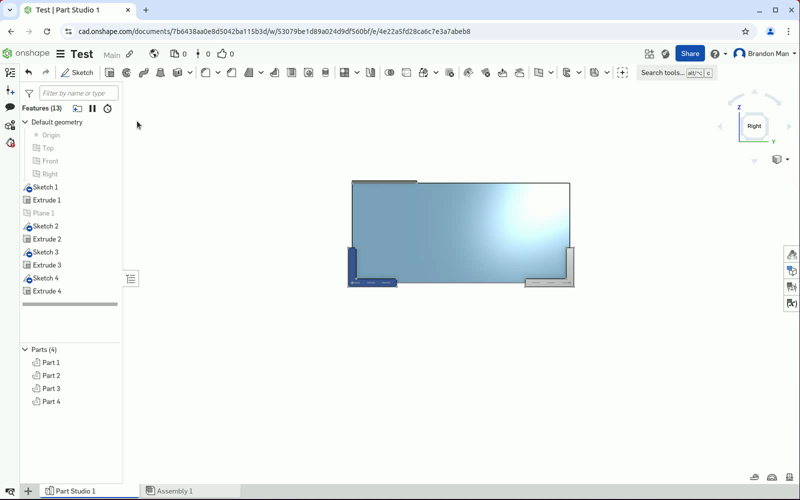
key(shift+7)
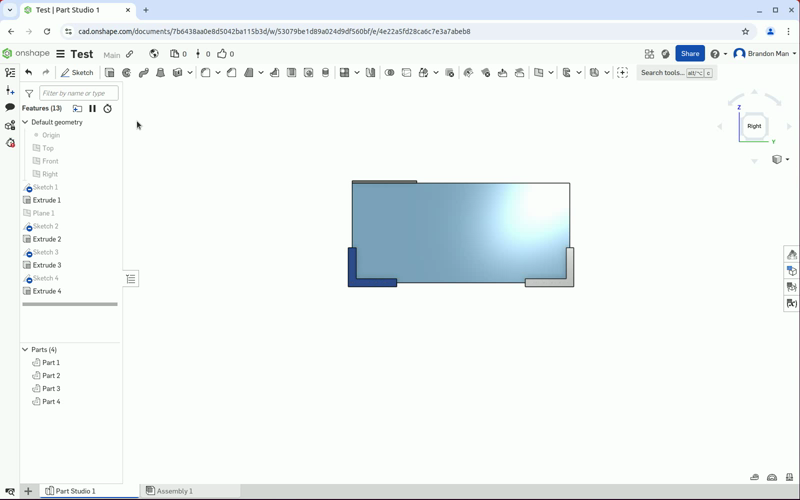
key(right, 2)
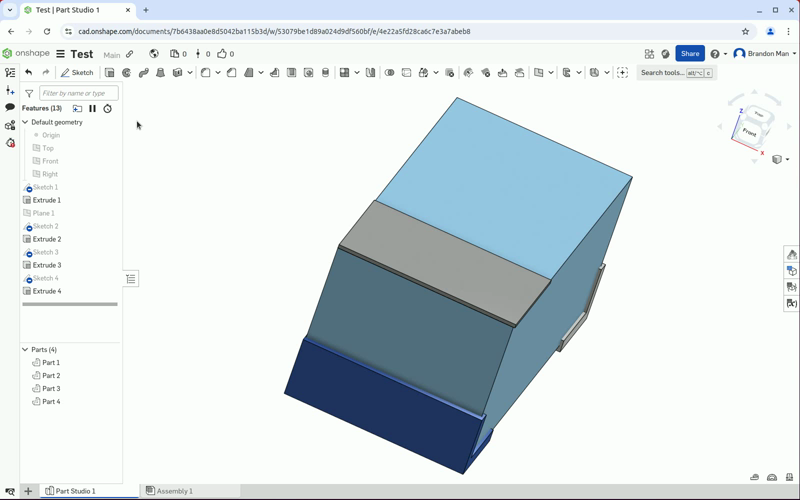
key(down, 2)
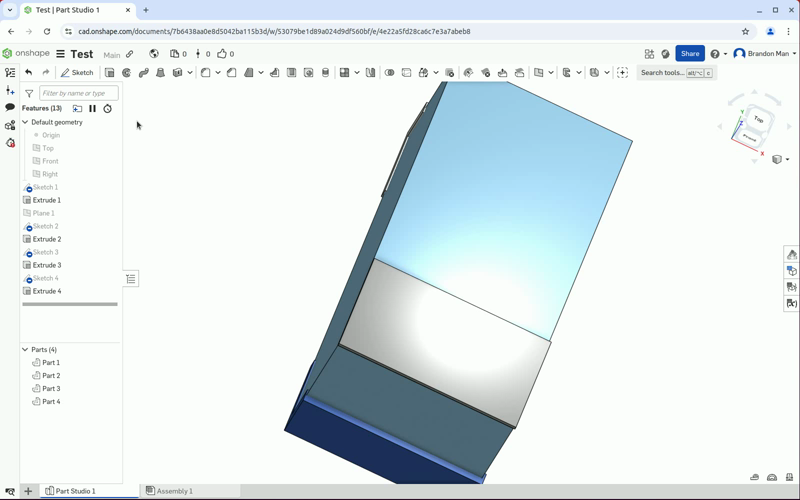
key(up, 2)
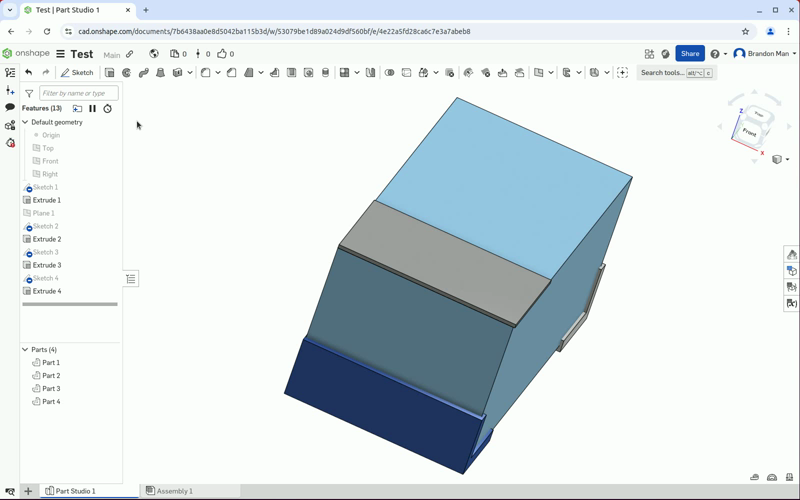
key(left, 2)
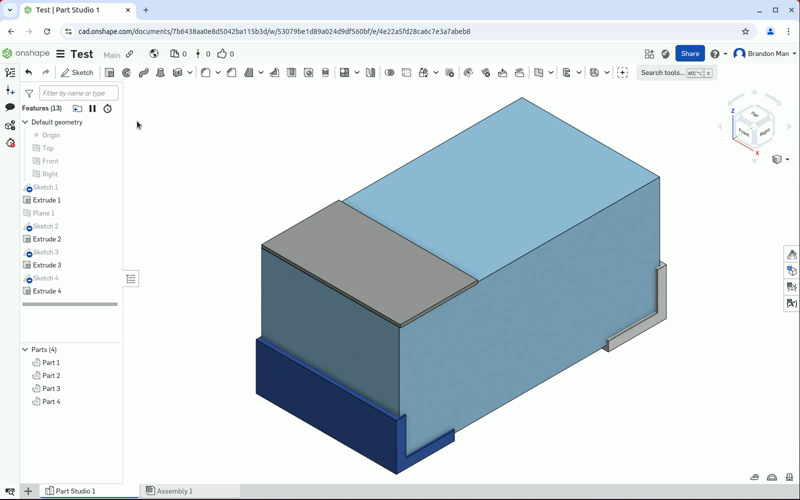
mouse_move(73, 189)
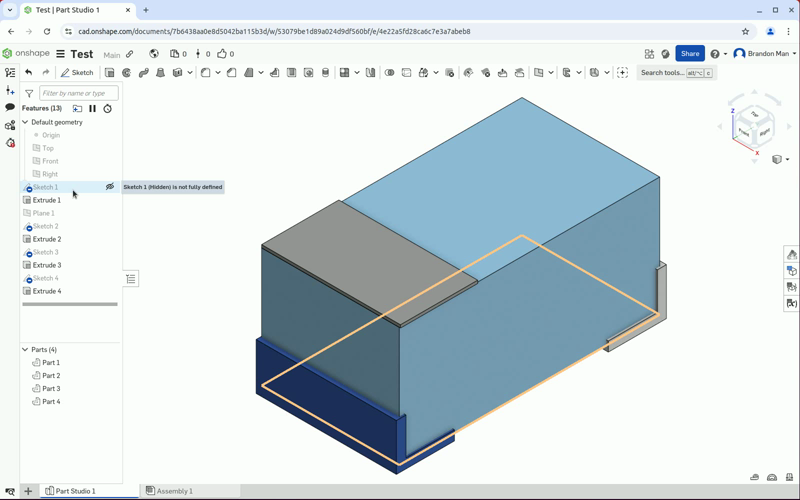
click(73, 189)